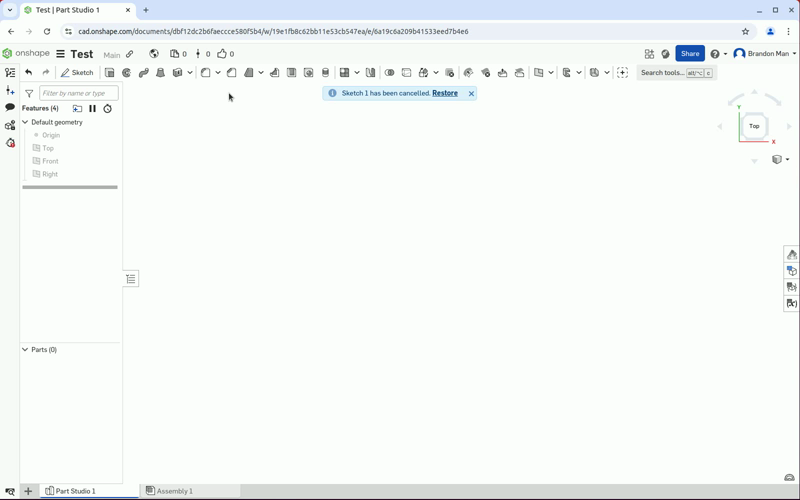
key(shift+h)
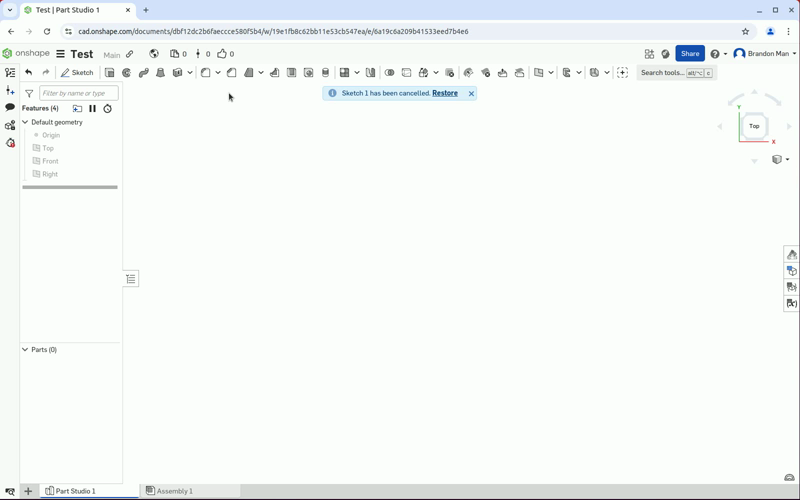
key(shift+s)
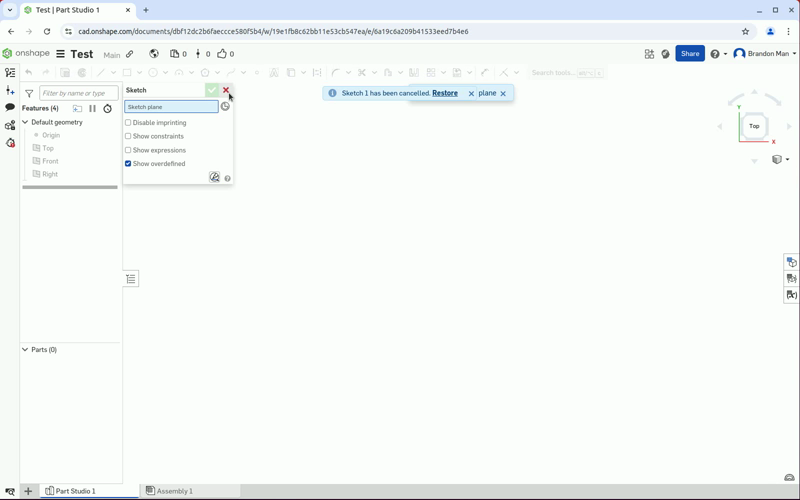
mouse_move(73, 150)
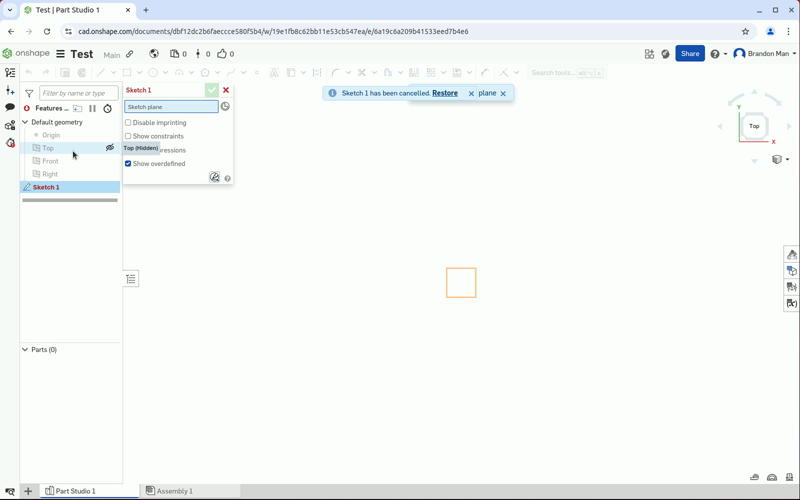
click(73, 150)
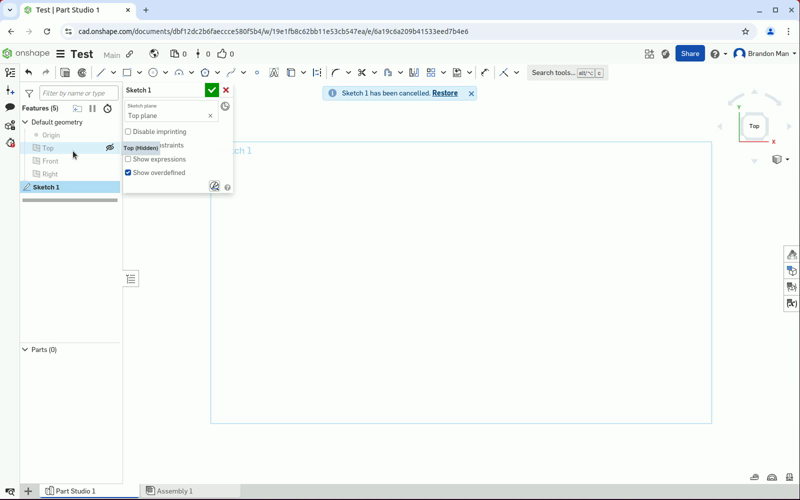
mouse_move(73, 352)
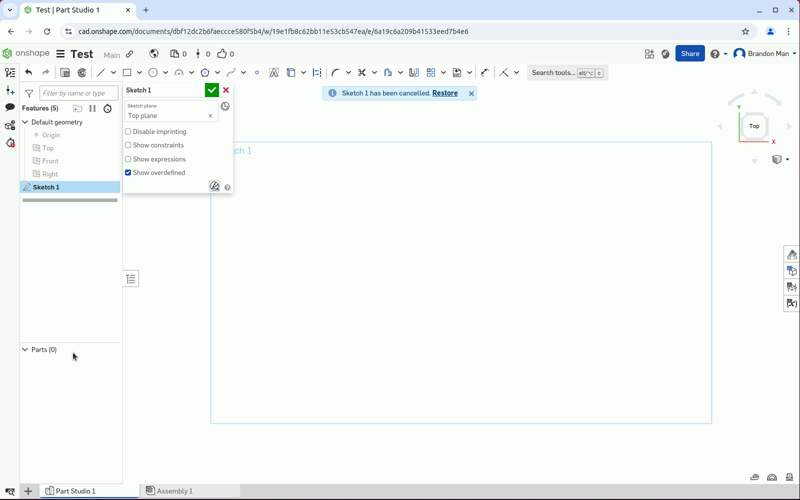
key(y)
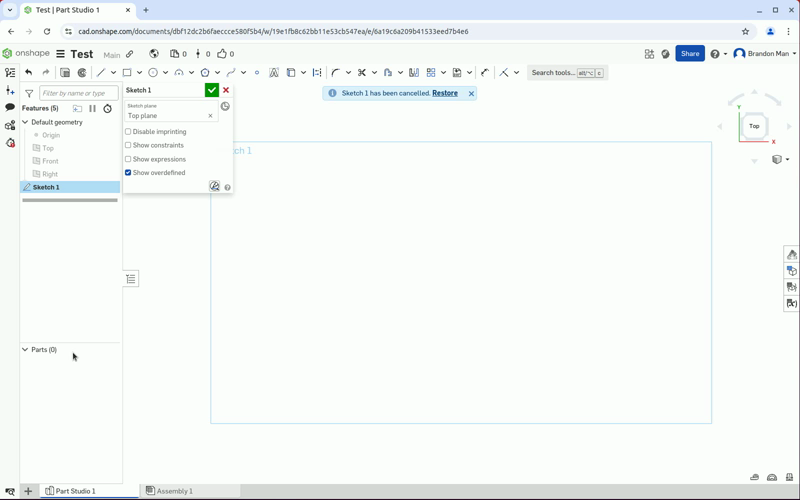
key(l)
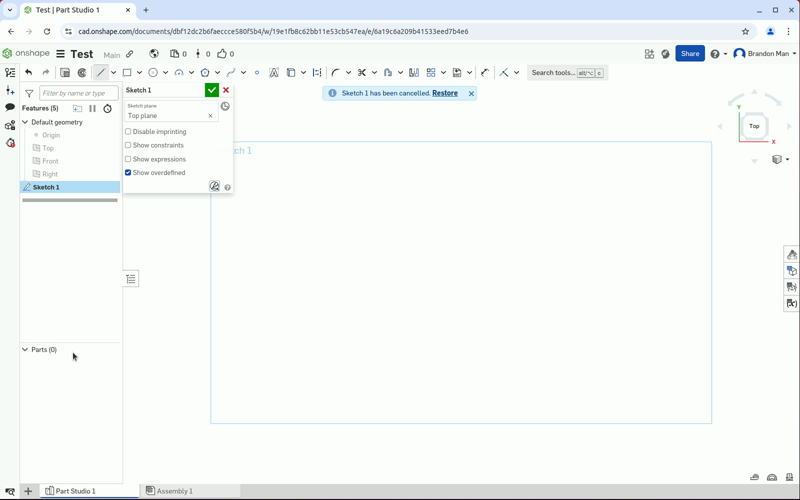
key_down(shift)
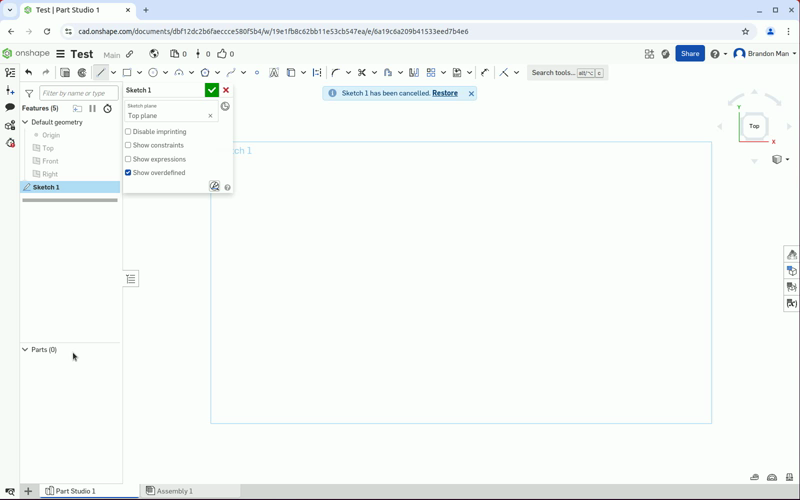
mouse_move(431, 359)
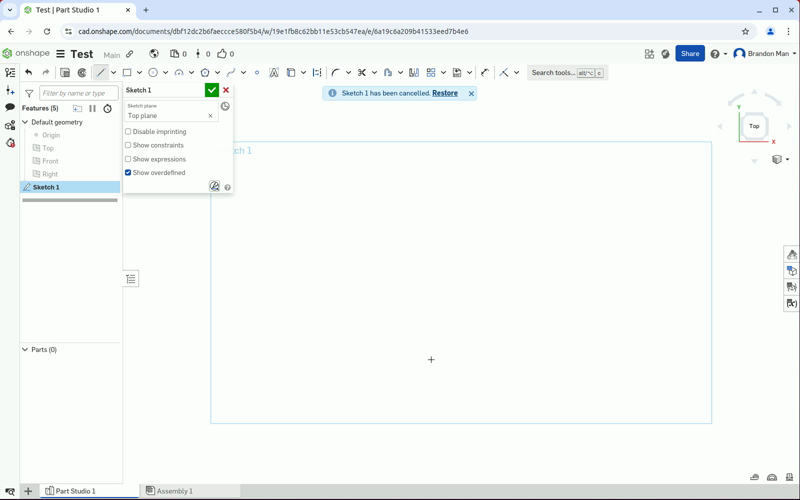
click(431, 359)
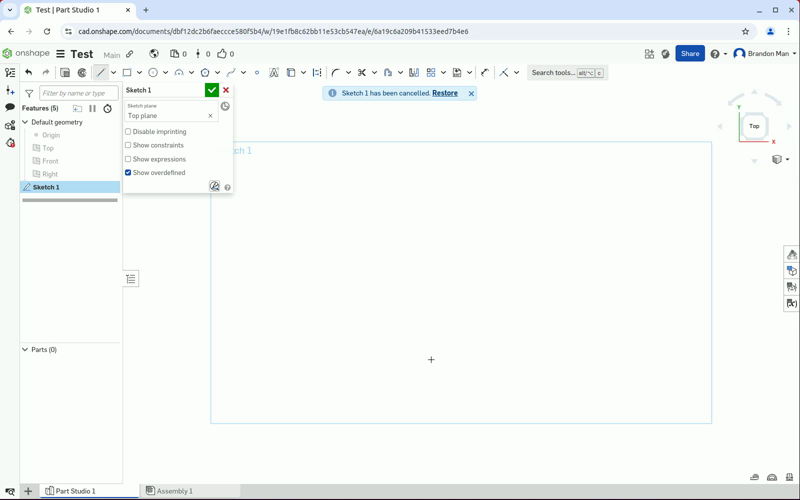
key_up(shift)
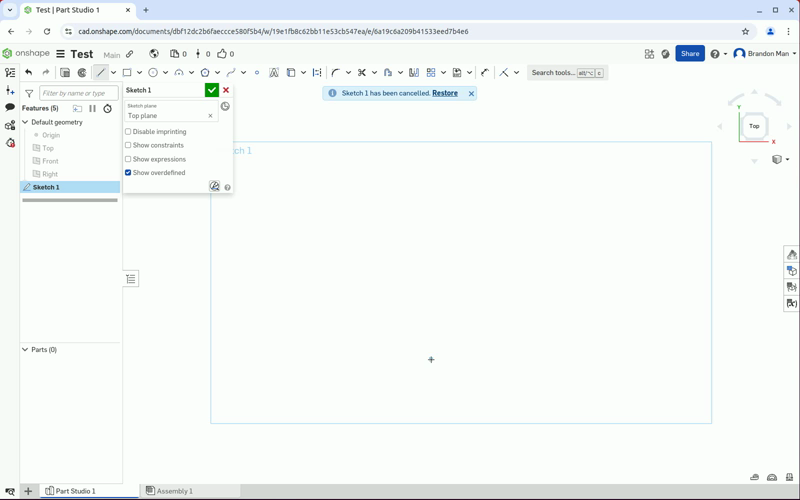
key_down(shift)
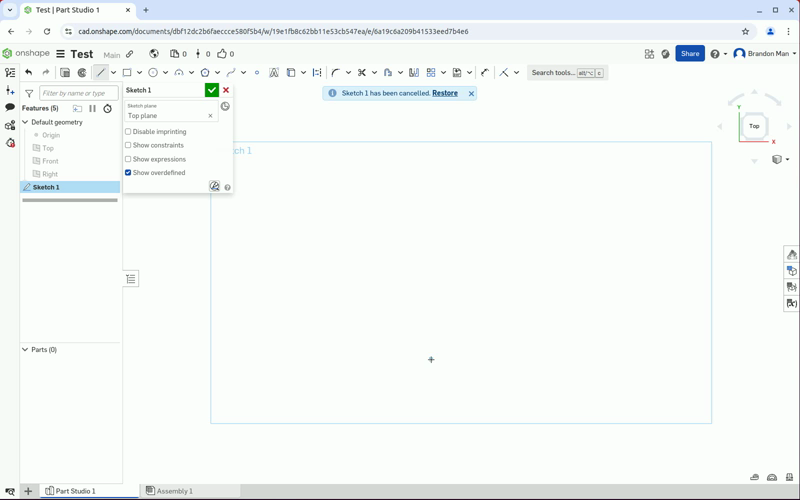
mouse_move(431, 208)
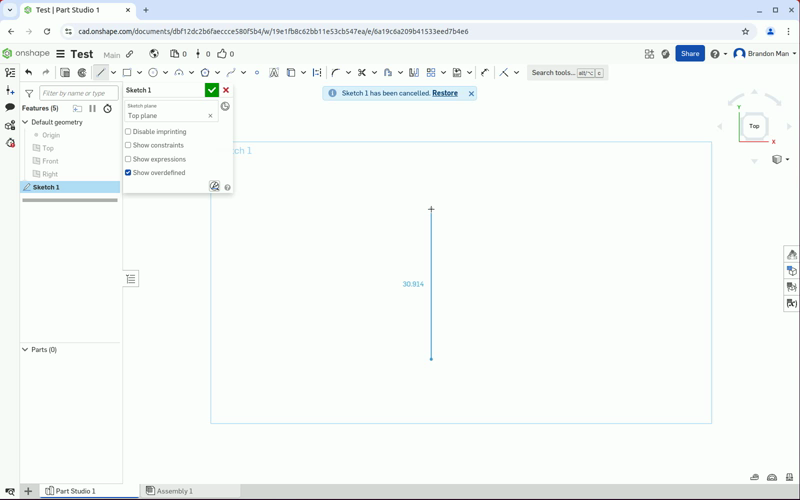
click(431, 208)
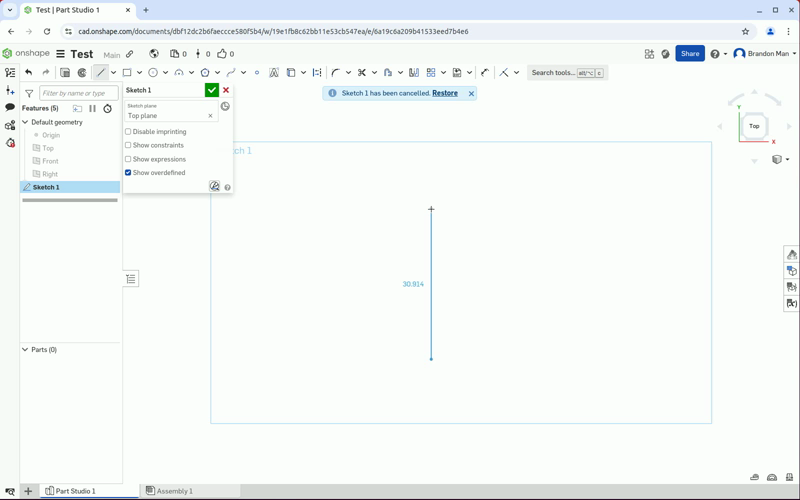
key_up(shift)
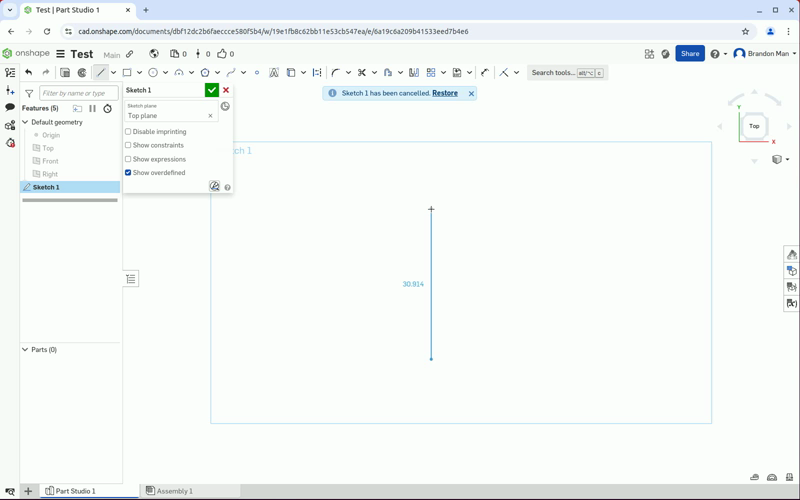
key(esc)
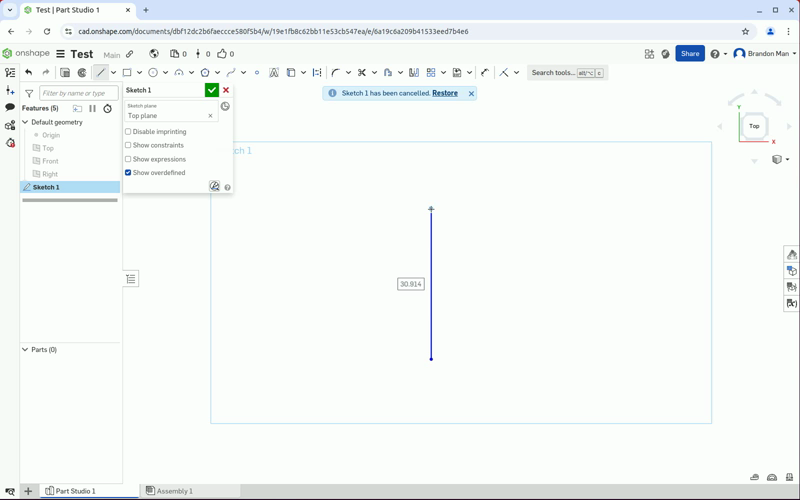
key(a)
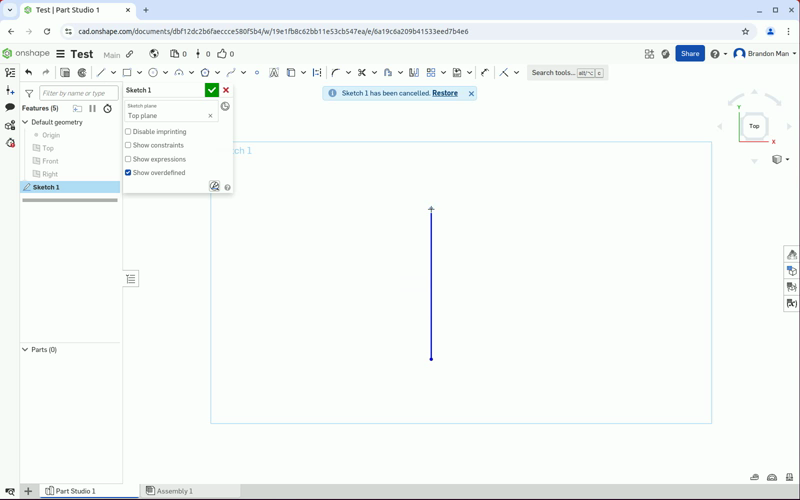
mouse_move(431, 208)
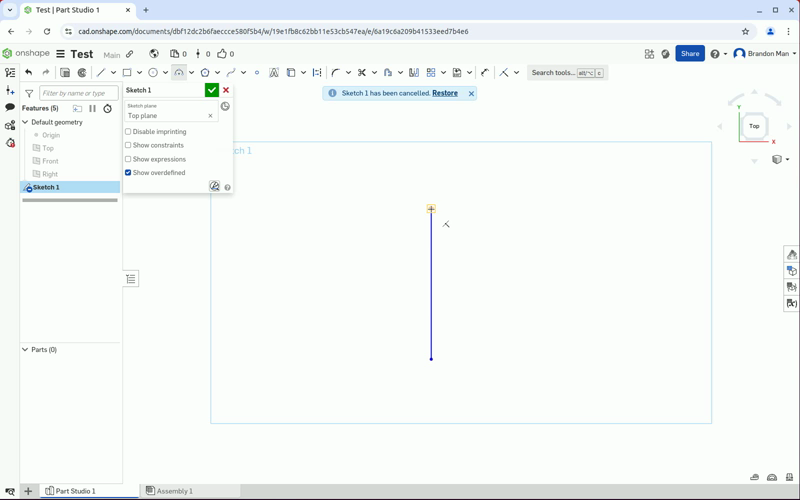
click(431, 208)
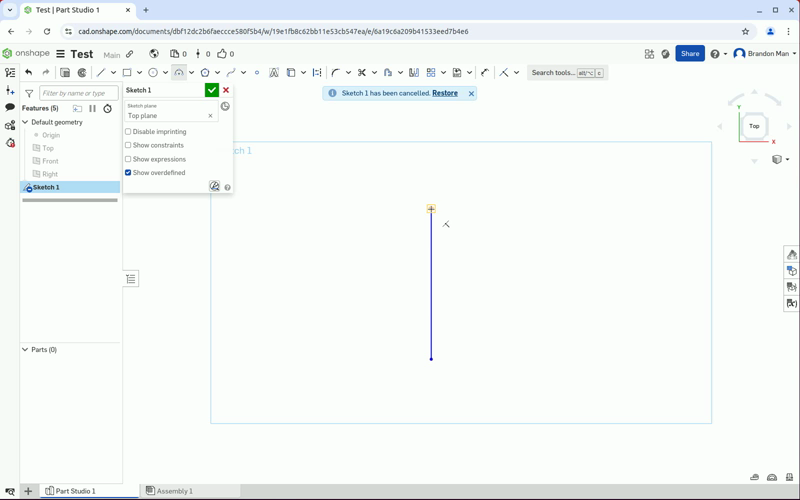
key_down(shift)
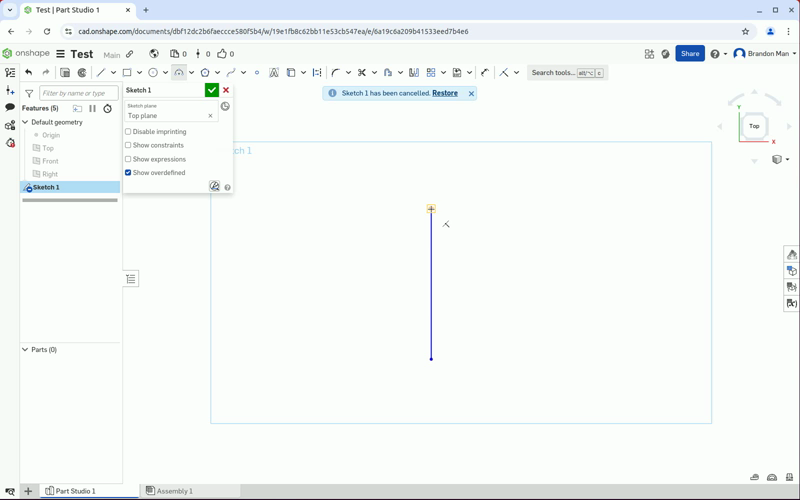
mouse_move(488, 208)
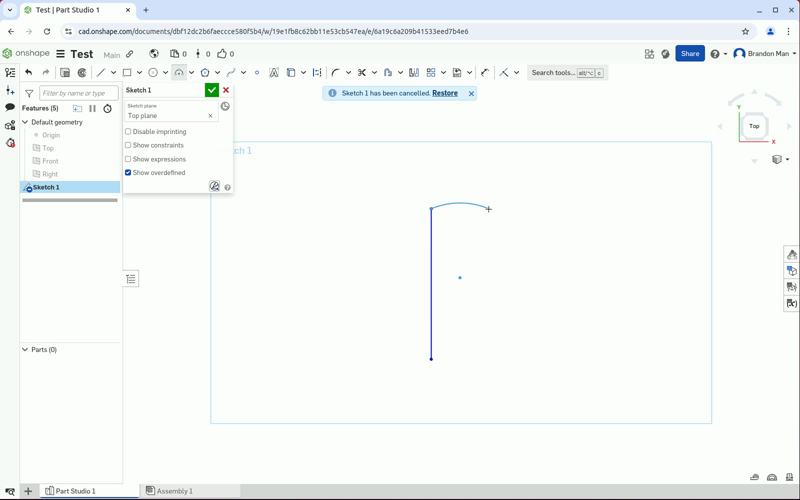
click(488, 208)
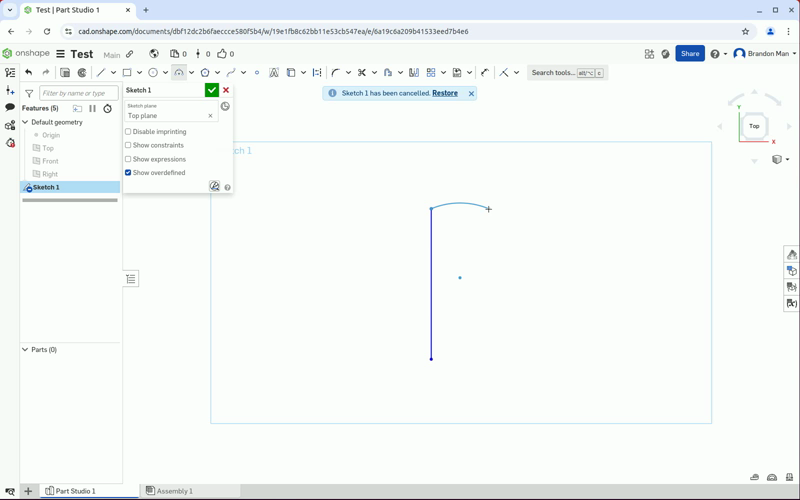
mouse_move(460, 179)
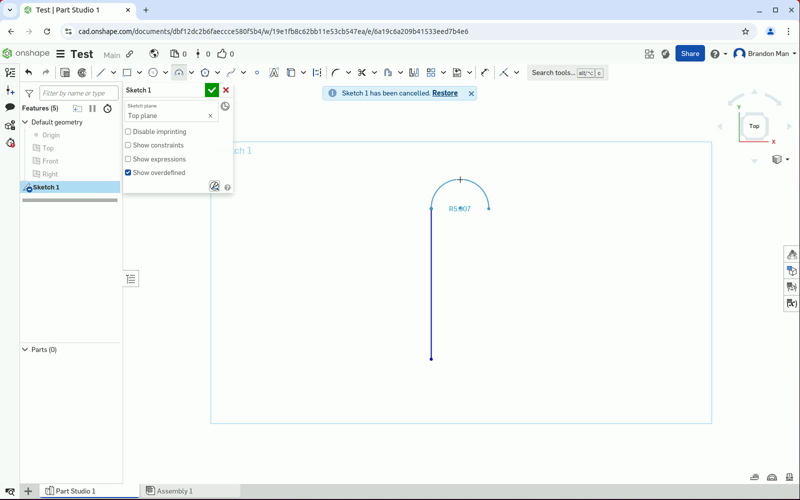
click(460, 179)
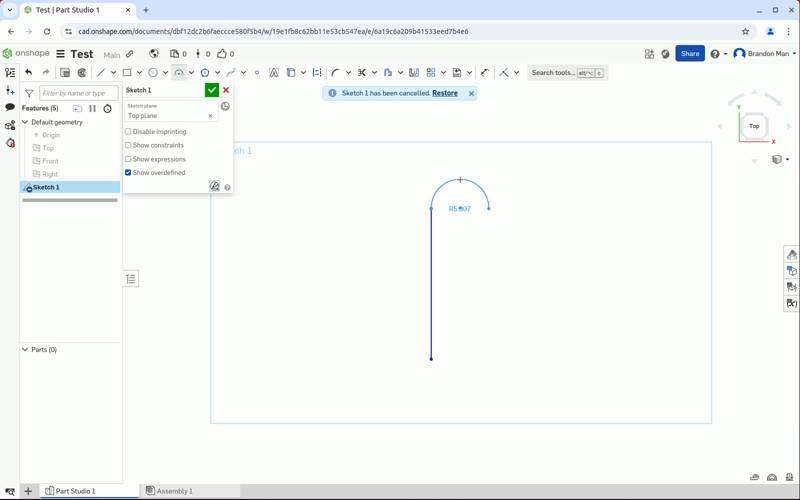
key_up(shift)
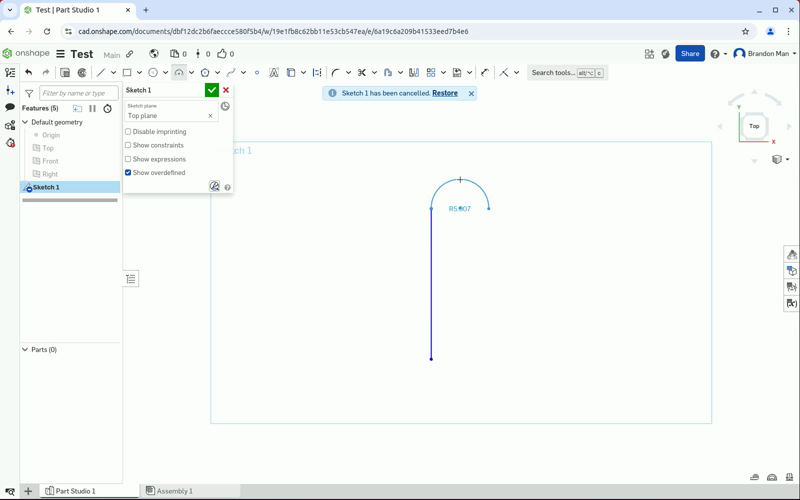
key(esc)
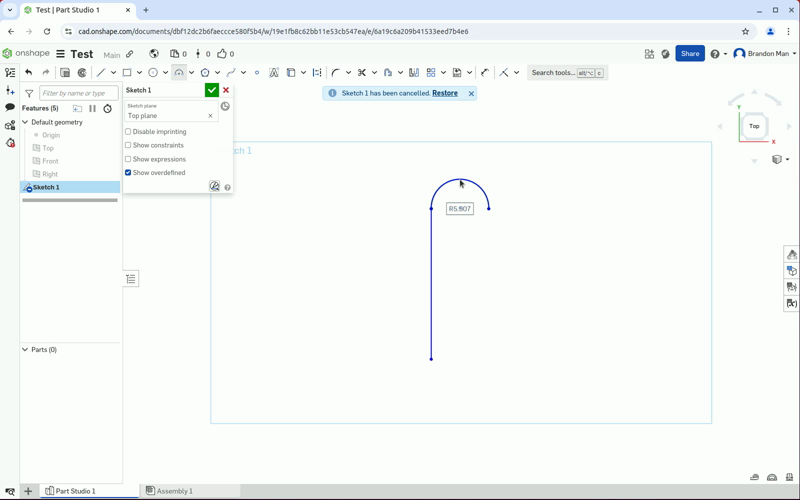
key(l)
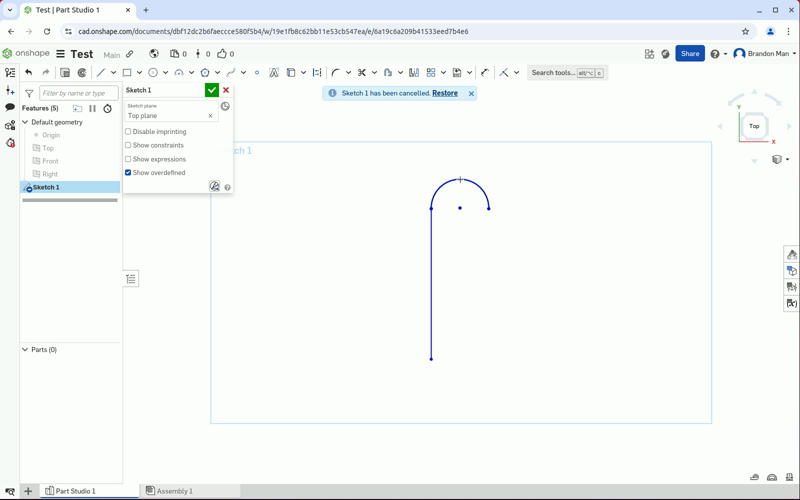
mouse_move(488, 208)
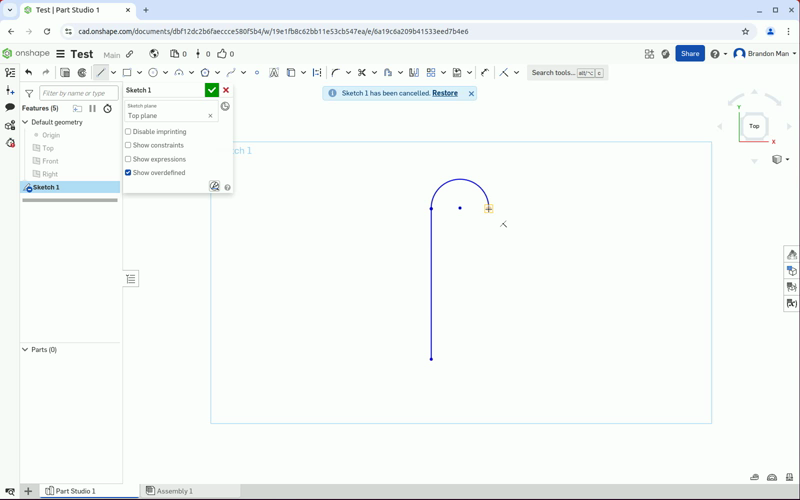
click(488, 208)
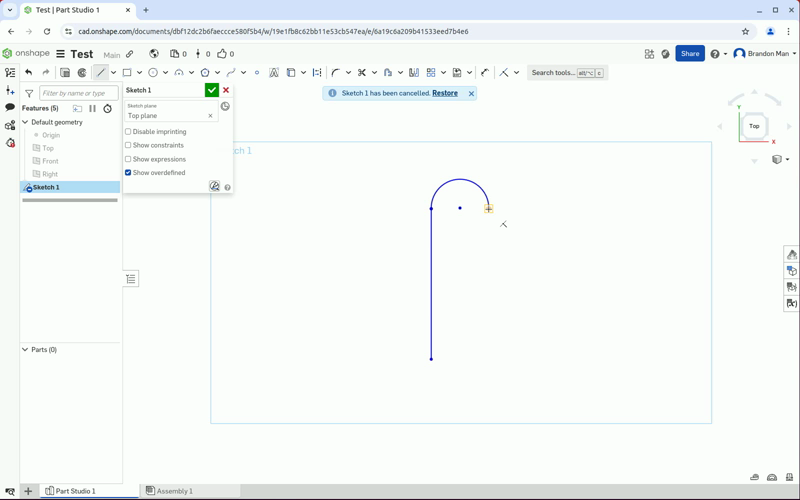
key_down(shift)
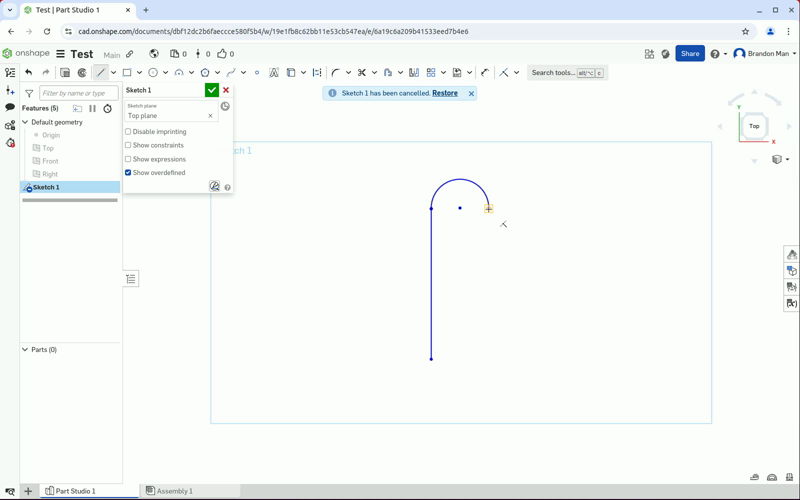
mouse_move(488, 359)
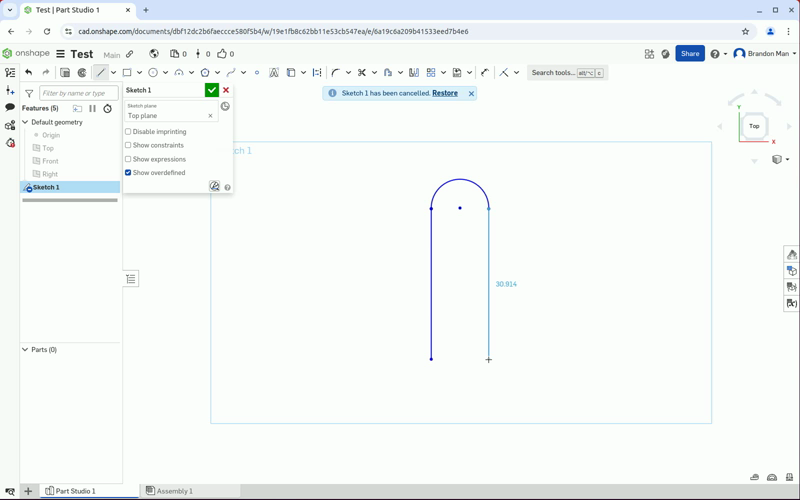
click(488, 359)
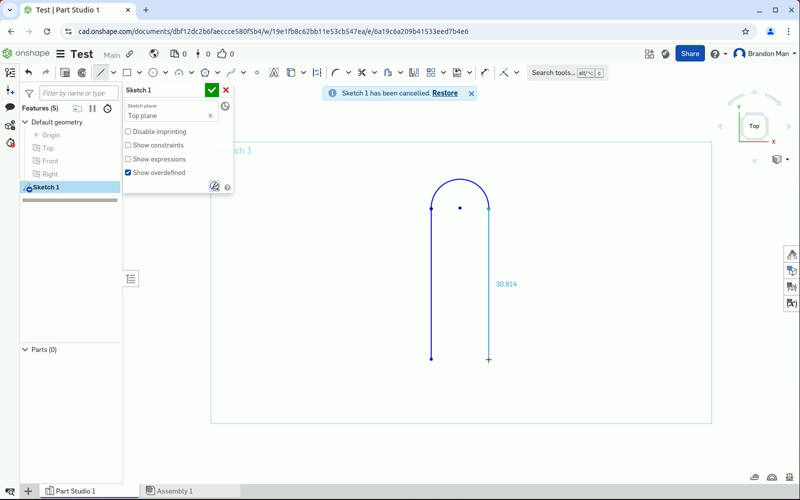
key_up(shift)
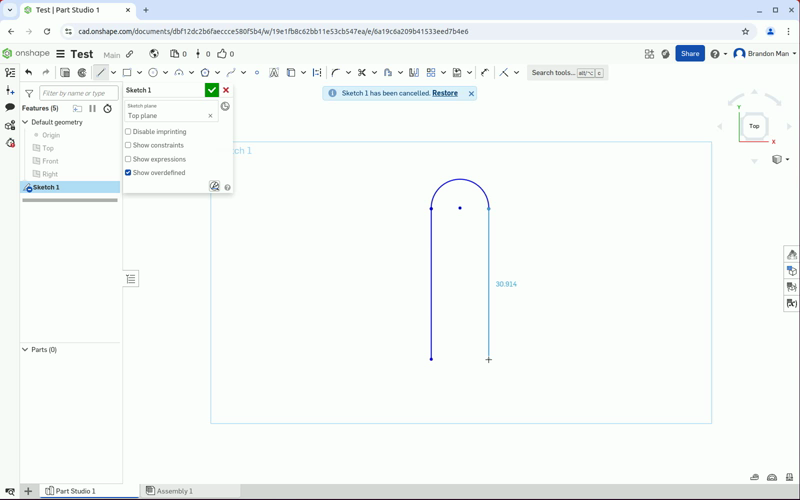
key(esc)
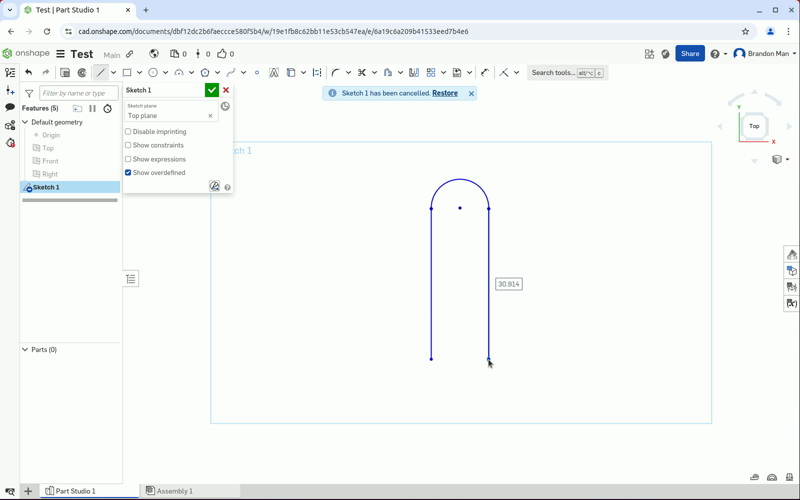
key(a)
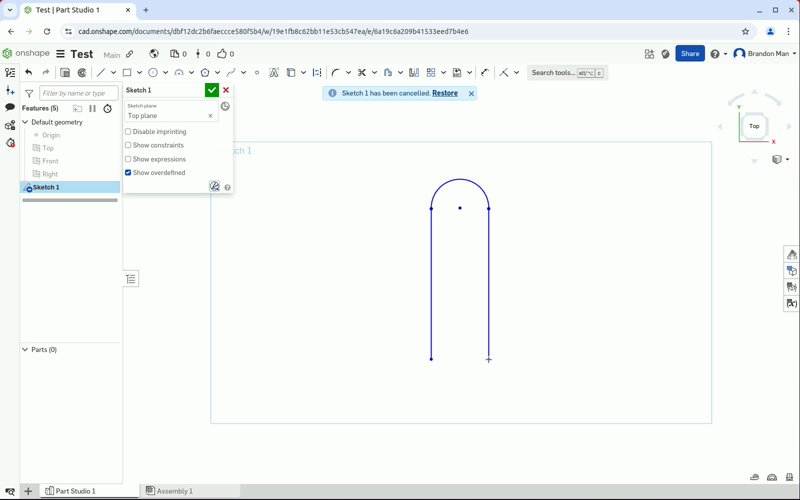
mouse_move(488, 359)
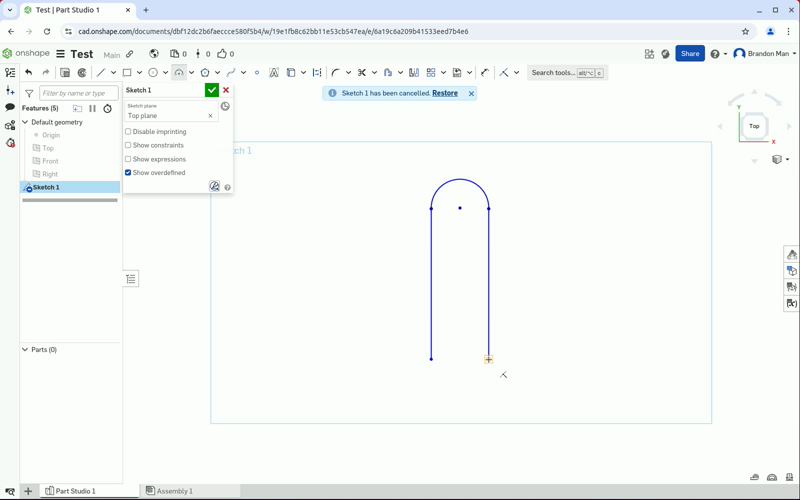
click(488, 359)
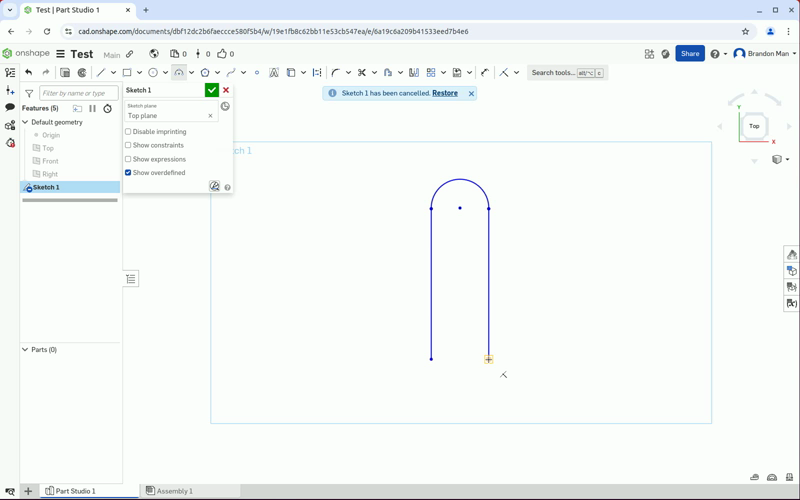
key_down(shift)
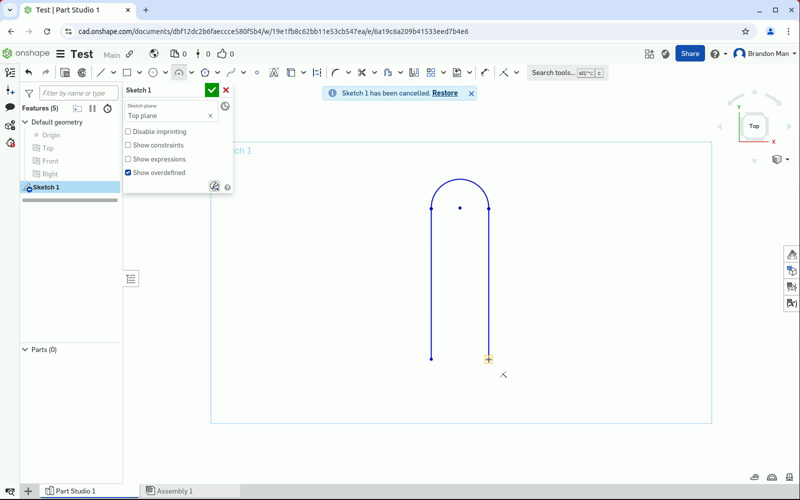
mouse_move(431, 359)
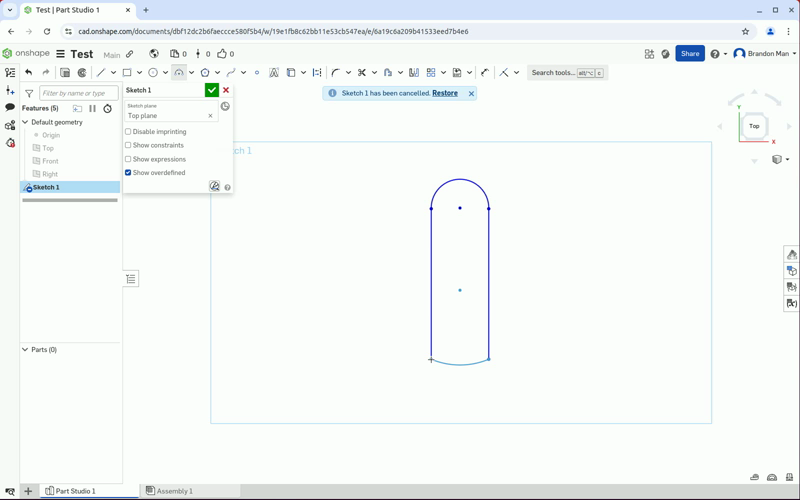
click(431, 359)
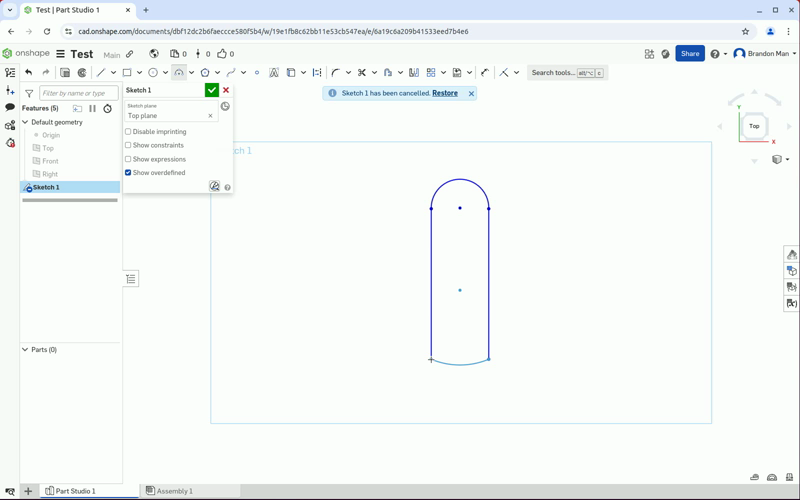
mouse_move(460, 387)
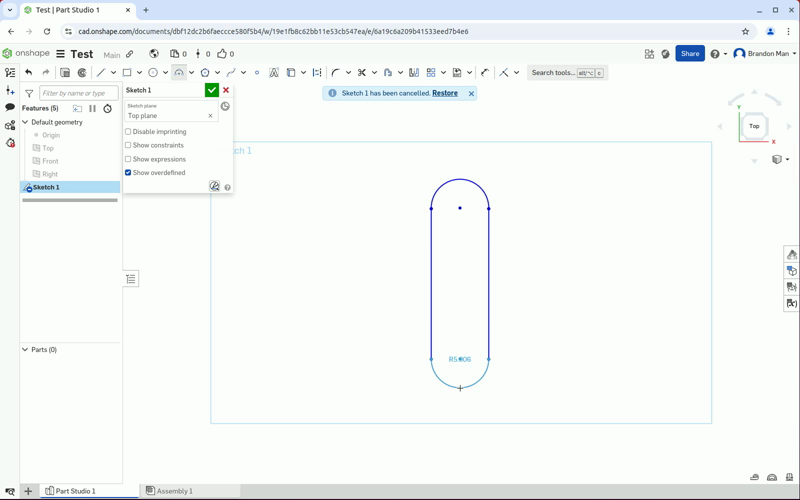
click(460, 387)
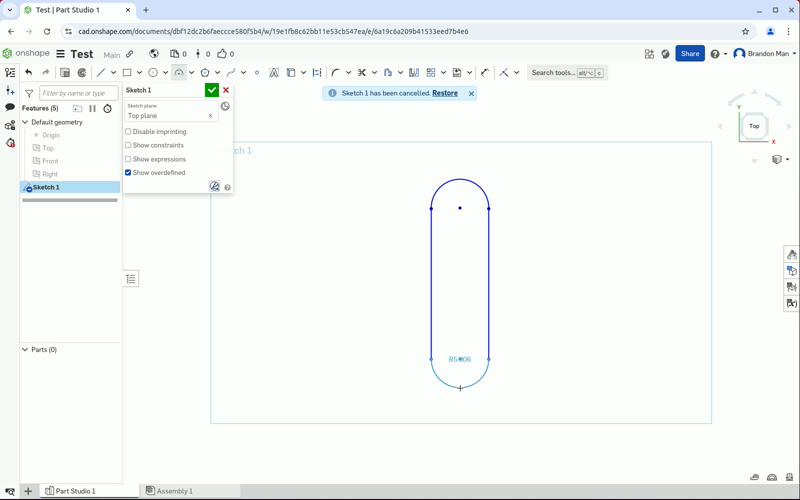
key_up(shift)
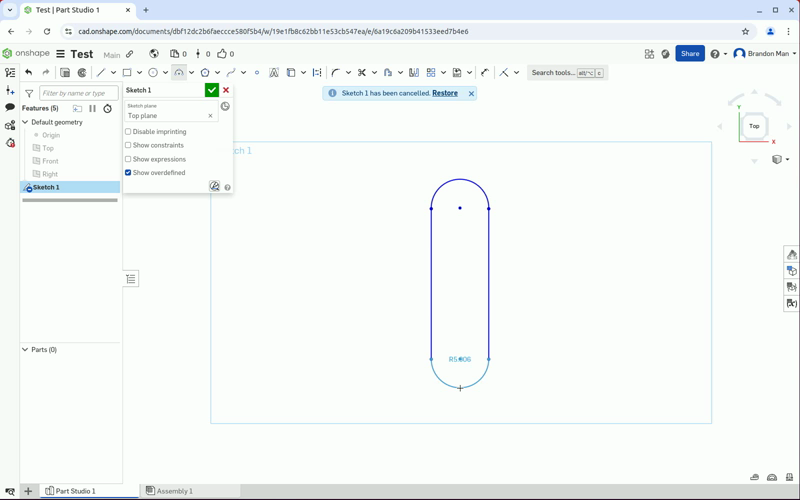
key(esc)
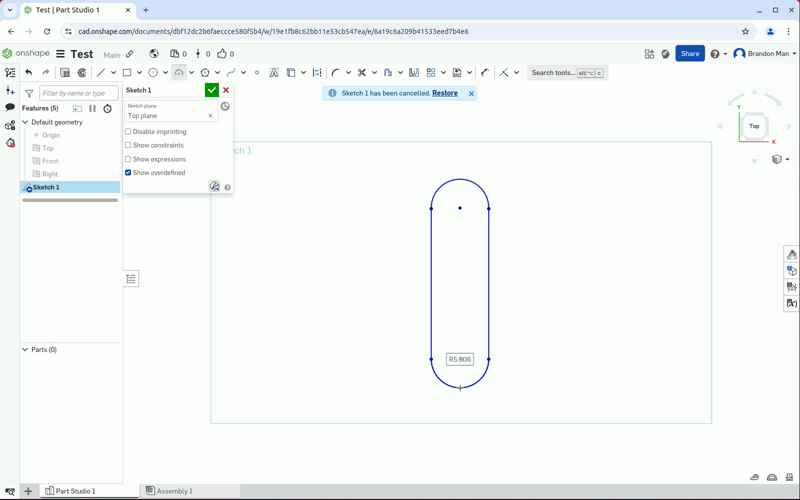
key(l)
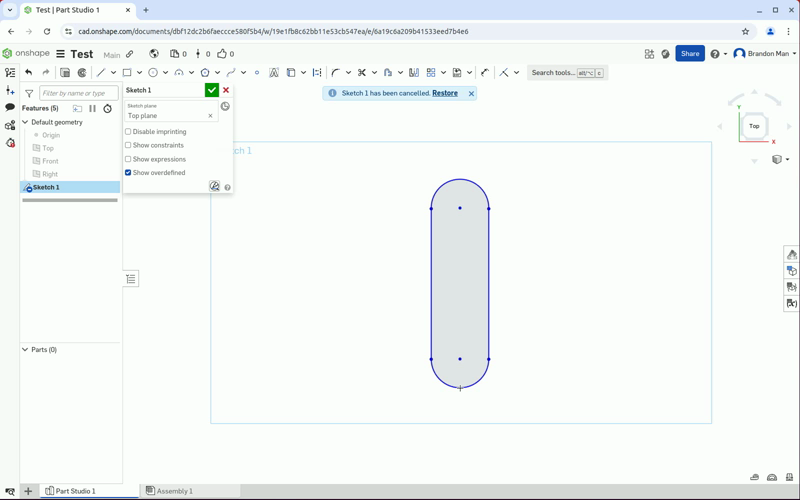
mouse_move(431, 359)
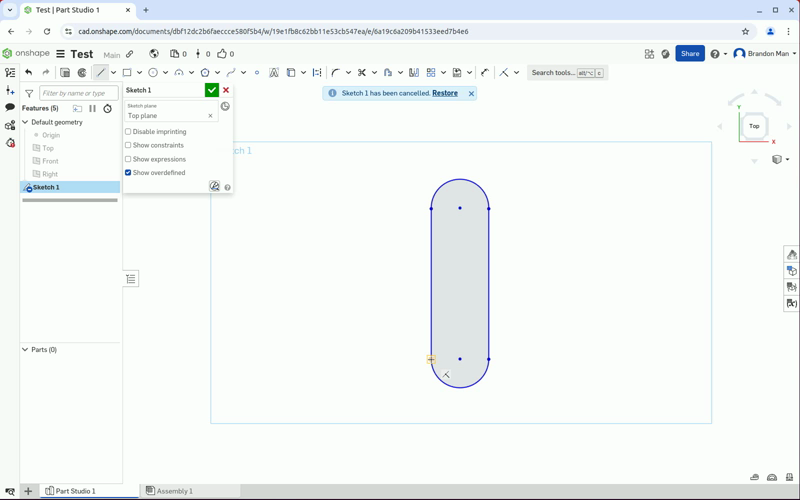
click(431, 359)
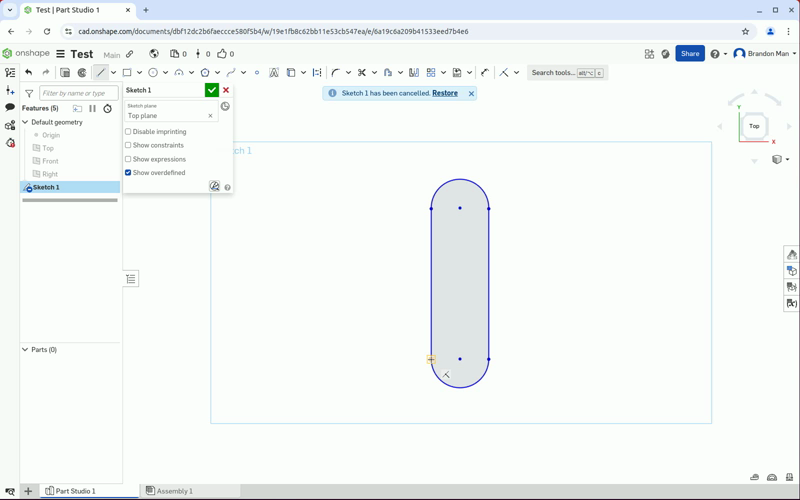
key(esc)
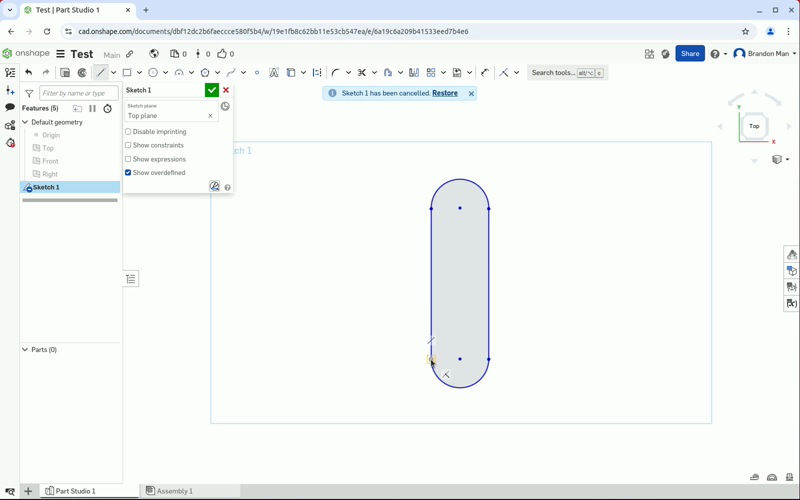
key(c)
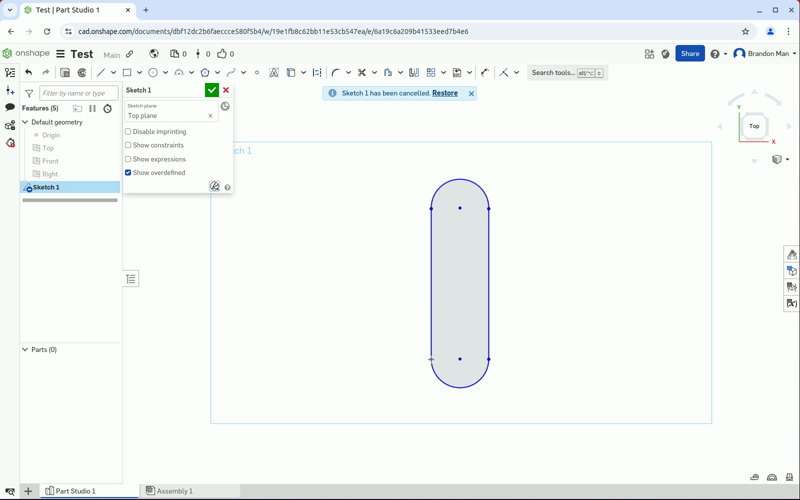
key_down(shift)
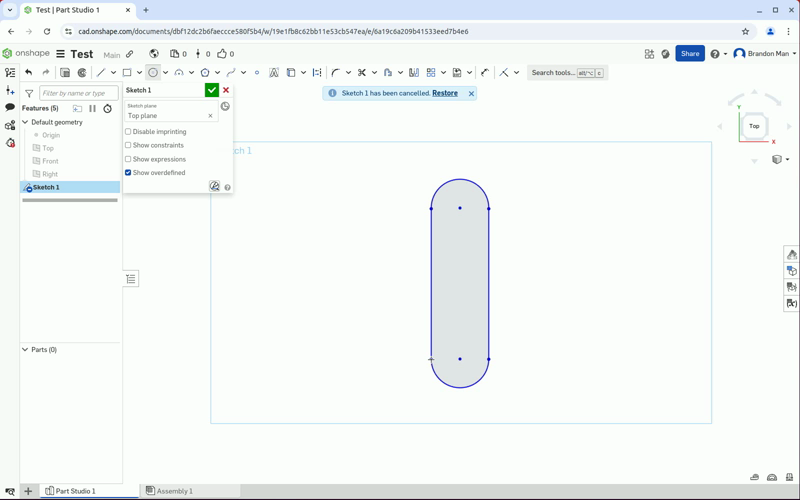
mouse_move(460, 206)
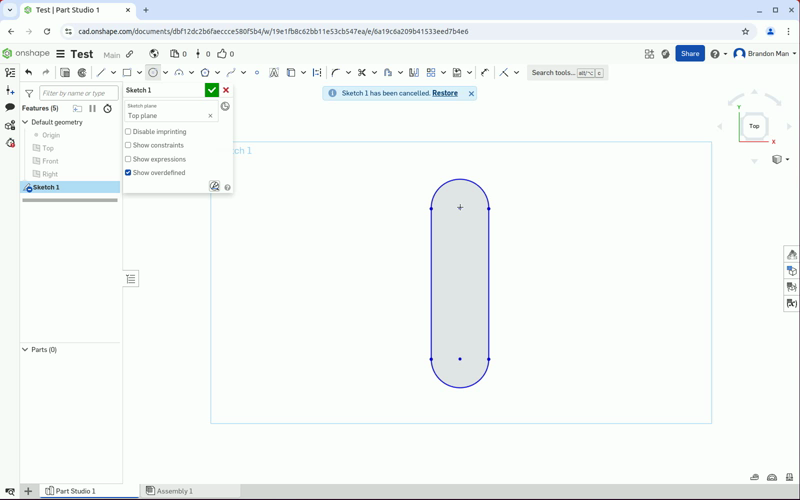
scroll(6)
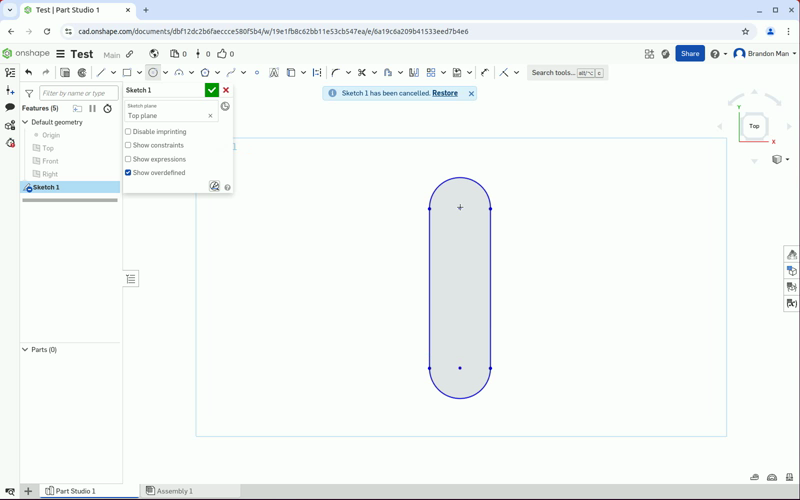
scroll(6)
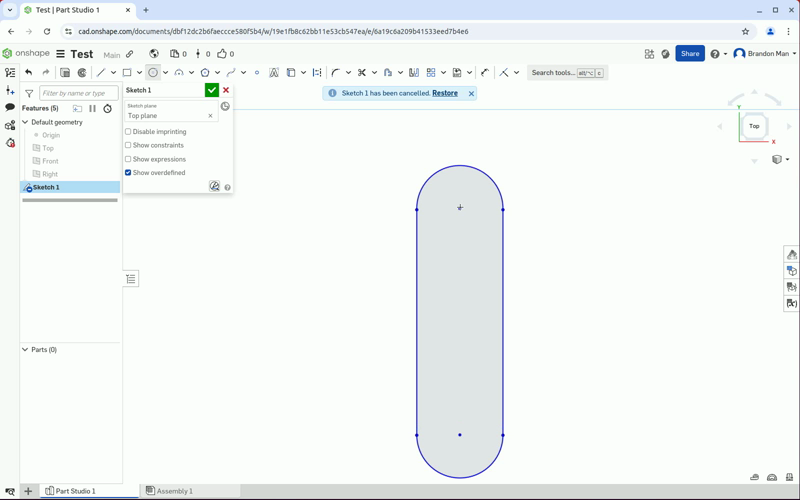
scroll(6)
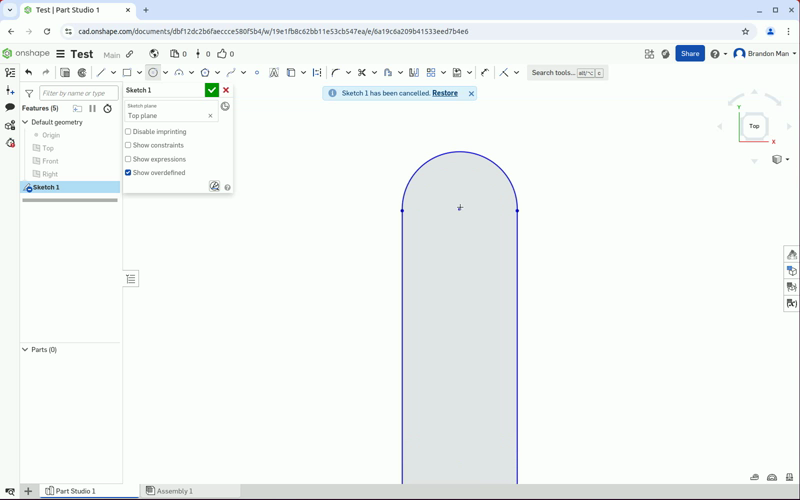
scroll(6)
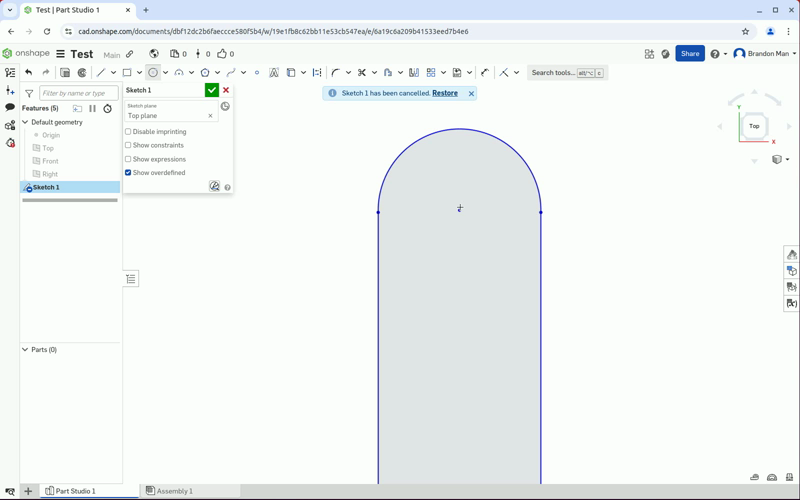
scroll(6)
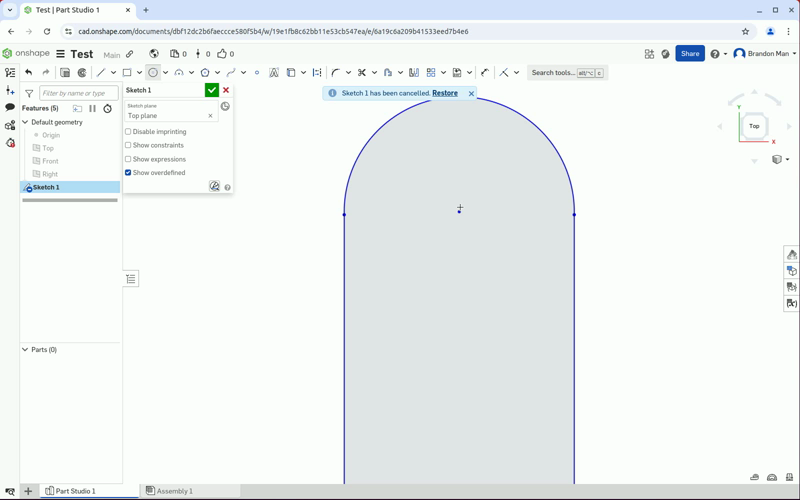
scroll(6)
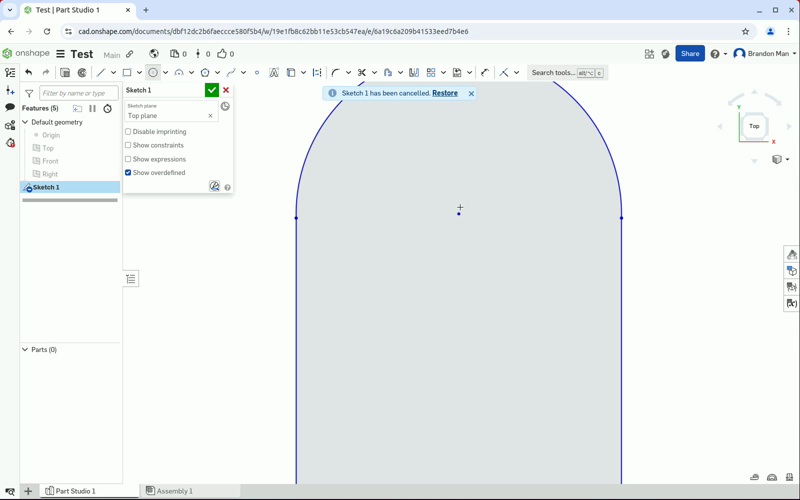
scroll(6)
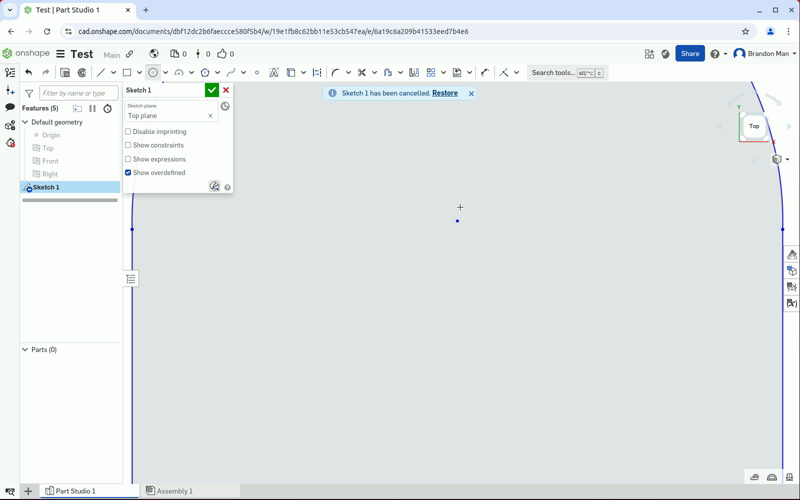
click(460, 206)
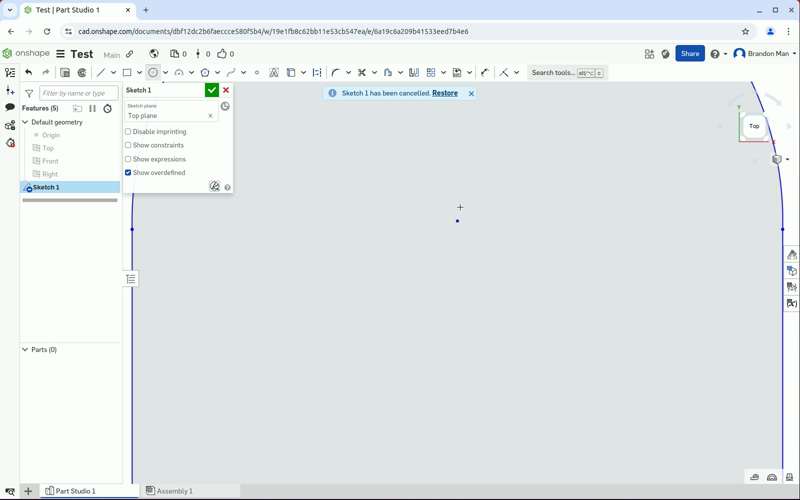
scroll(-6)
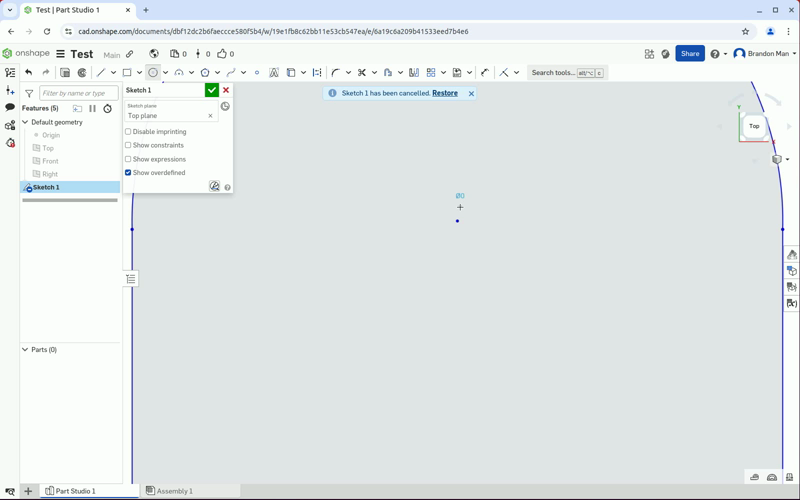
scroll(-6)
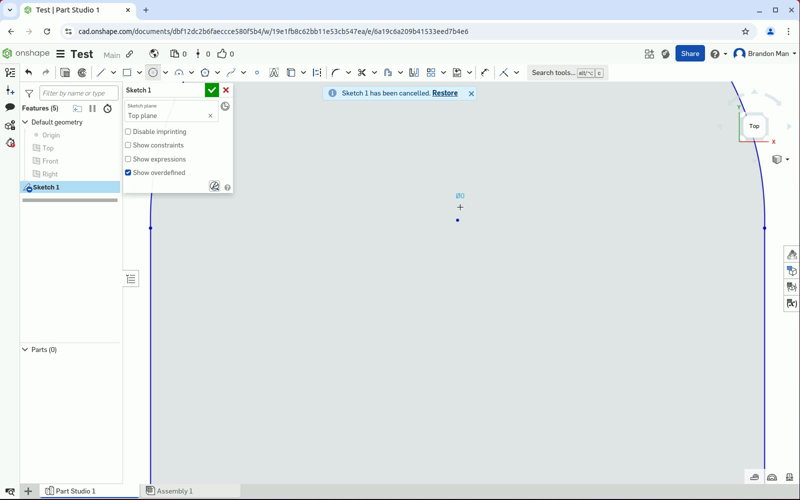
scroll(-6)
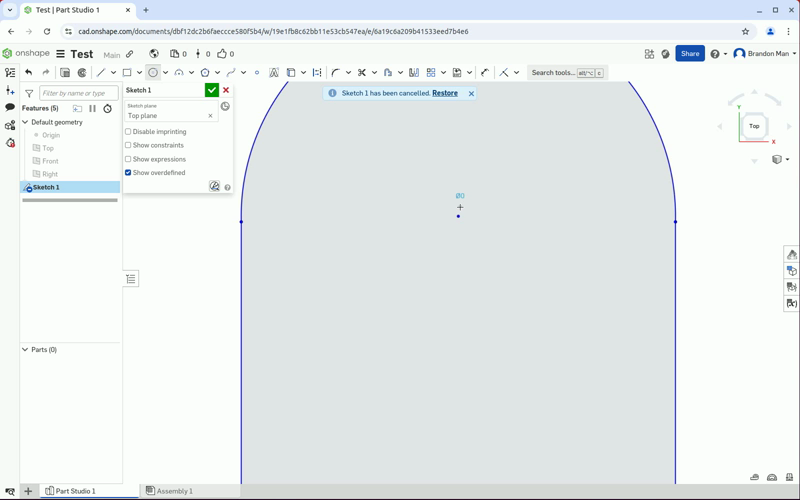
scroll(-6)
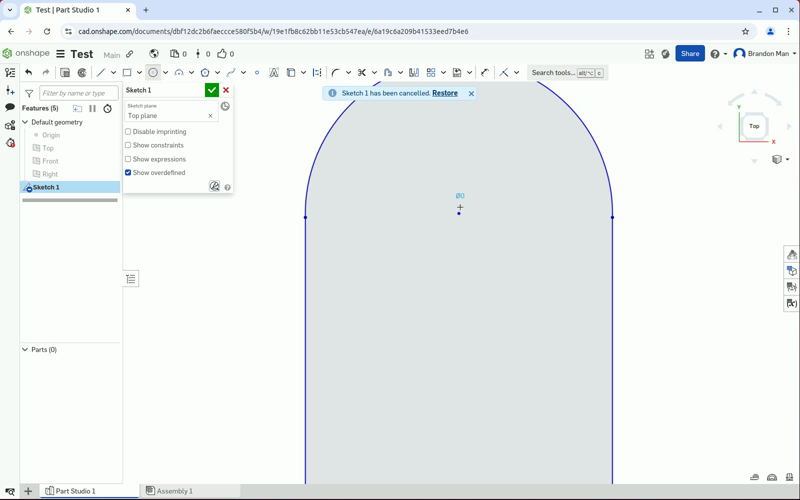
scroll(-6)
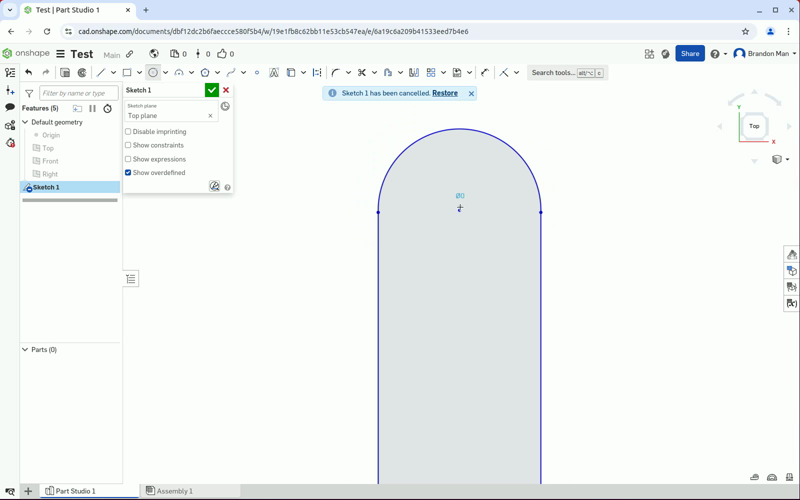
scroll(-6)
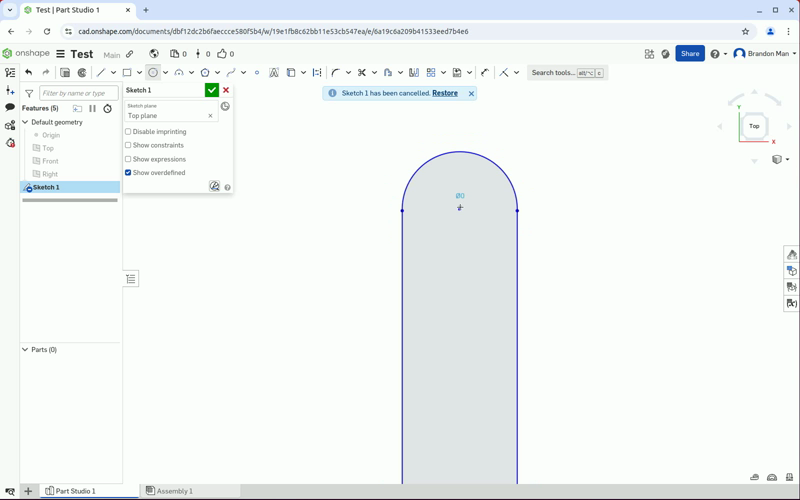
scroll(-6)
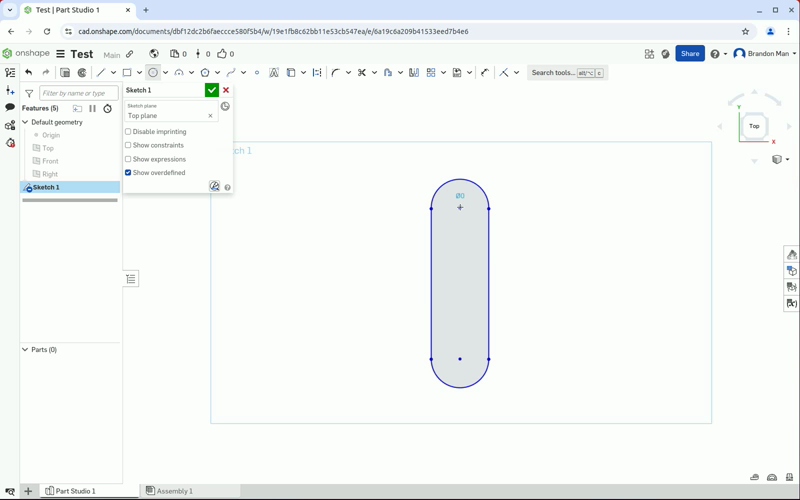
key_up(shift)
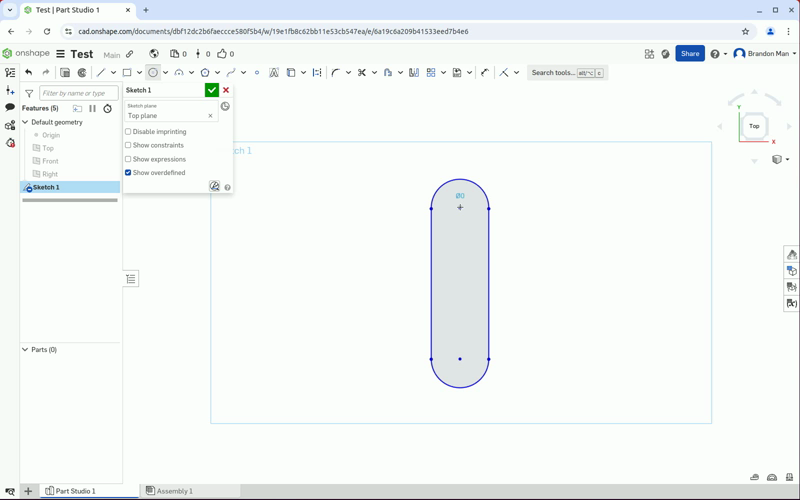
mouse_move(475, 206)
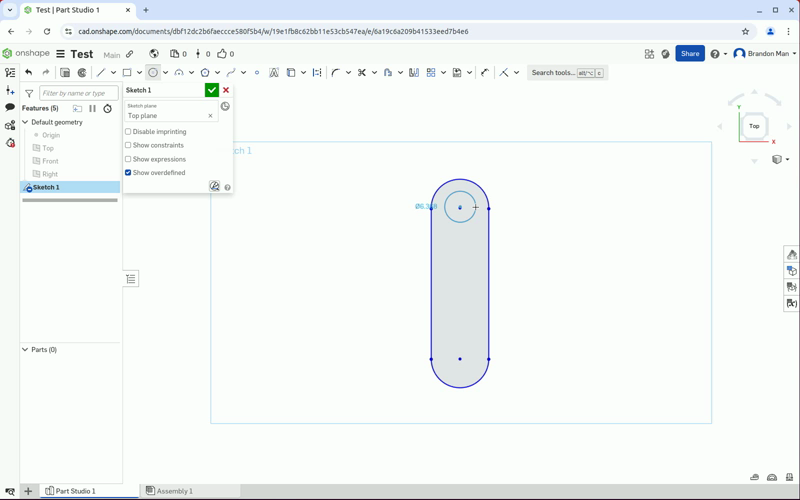
click(475, 206)
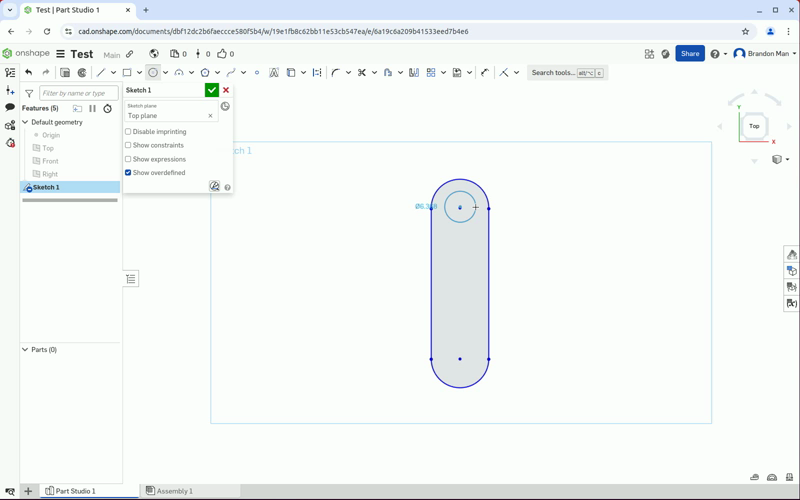
key(esc)
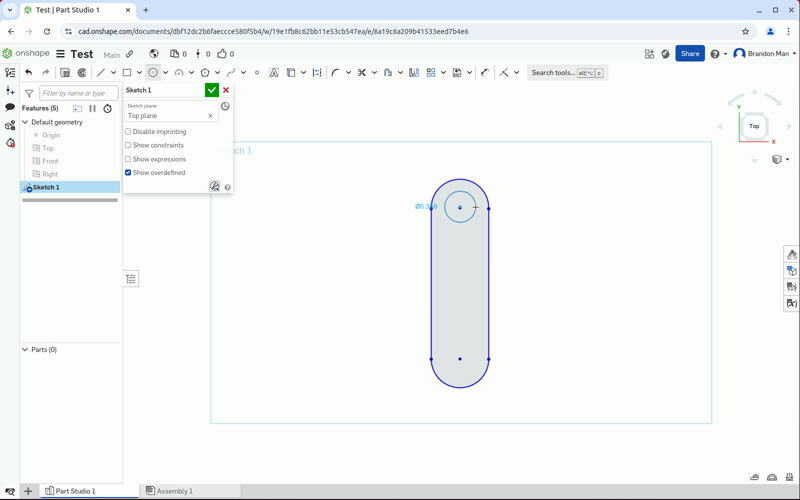
key(c)
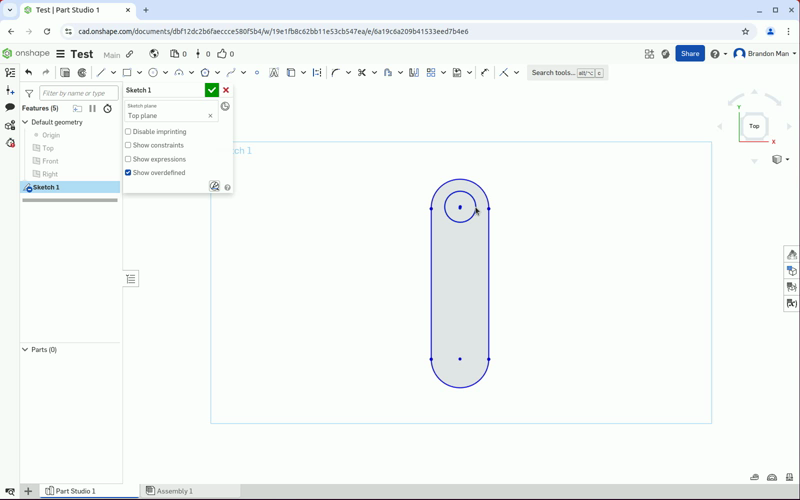
key_down(shift)
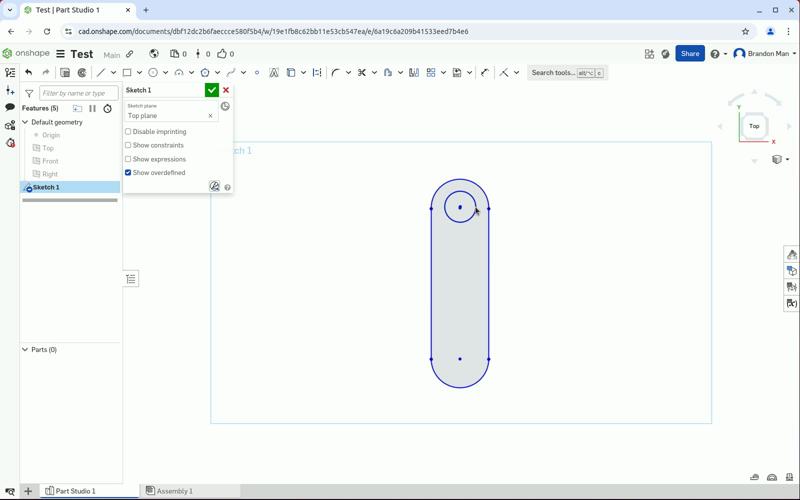
mouse_move(460, 359)
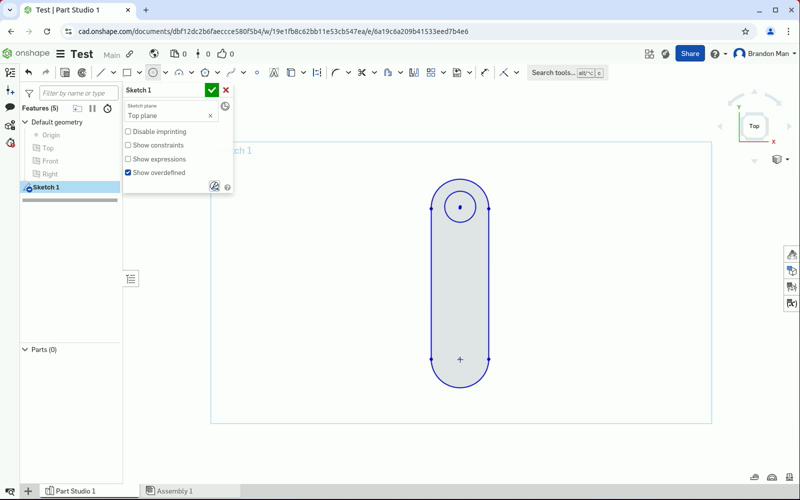
click(460, 359)
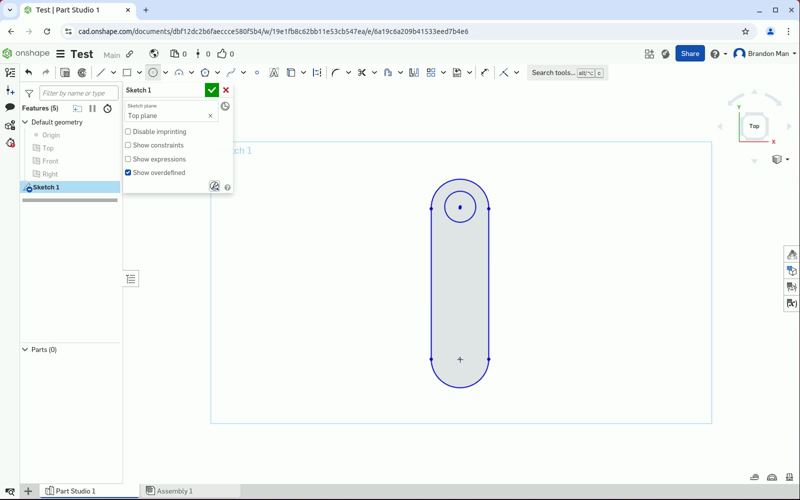
key_up(shift)
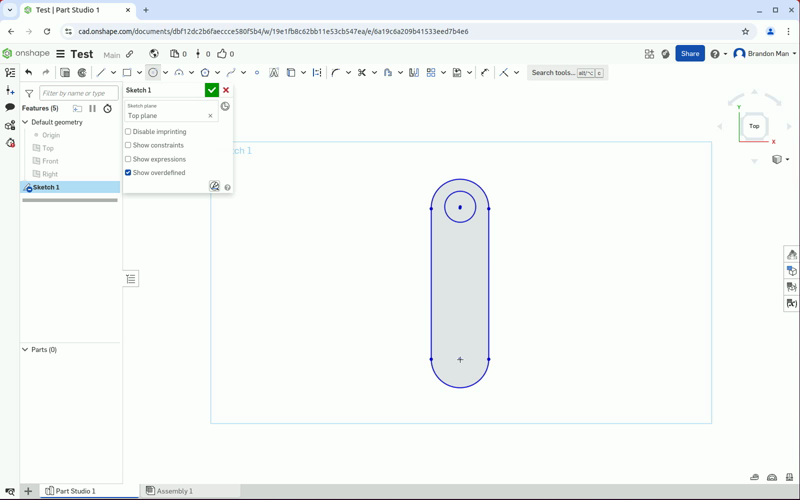
mouse_move(473, 359)
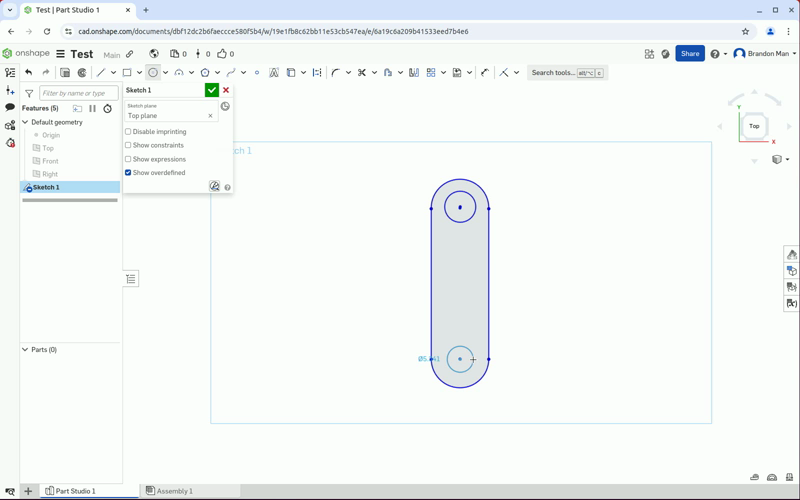
click(473, 359)
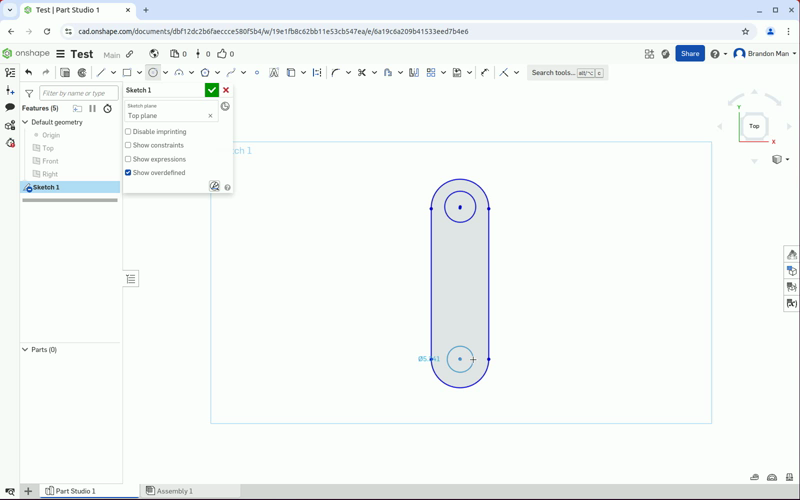
key(esc)
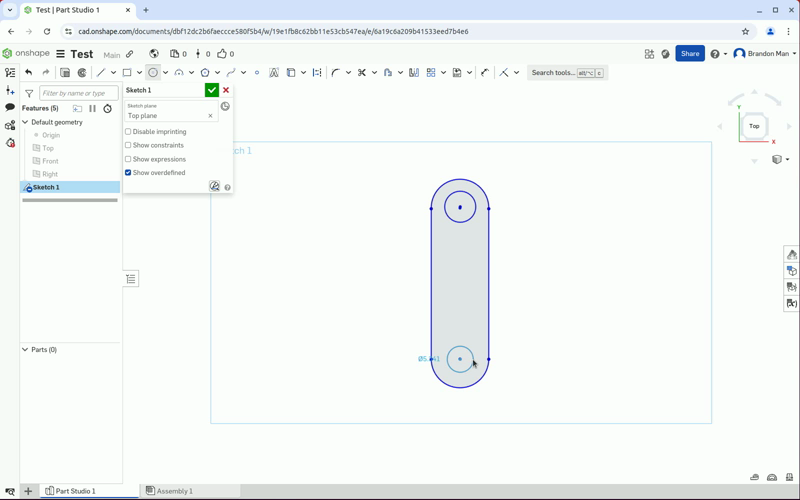
mouse_move(460, 280)
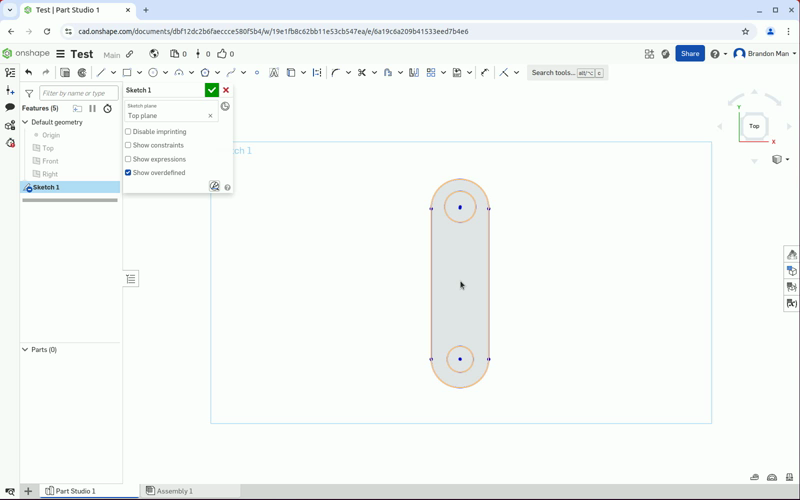
click(460, 280)
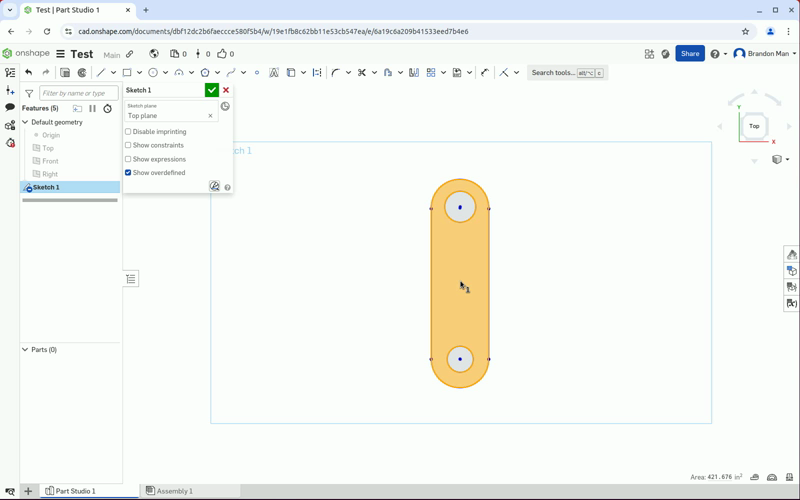
mouse_move(73, 352)
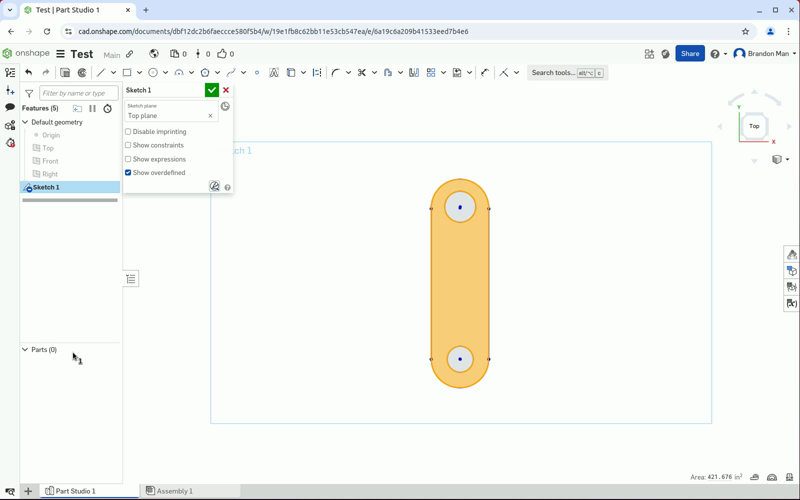
key(shift+y)
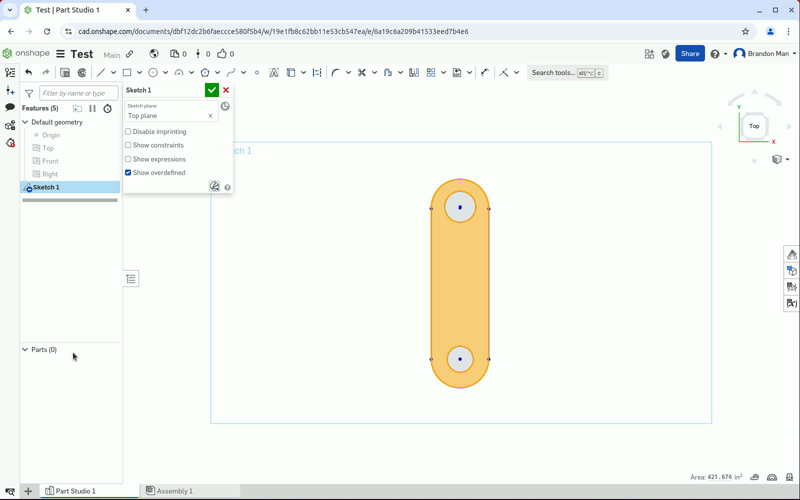
key(shift+e)
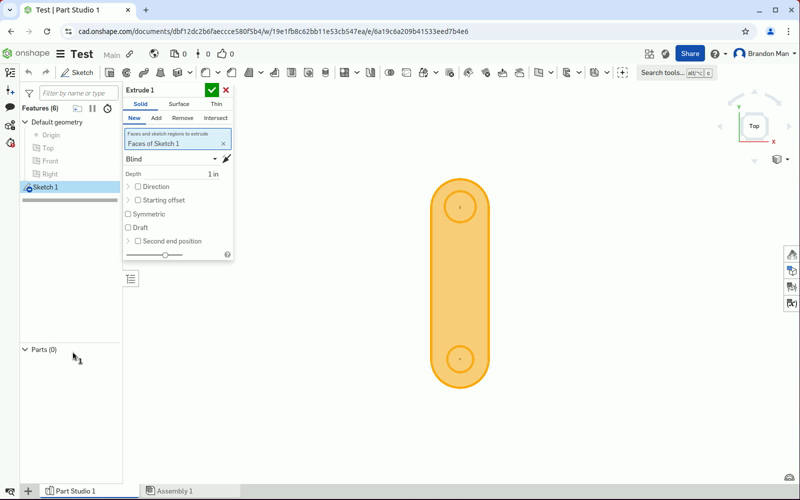
mouse_move(143, 106)
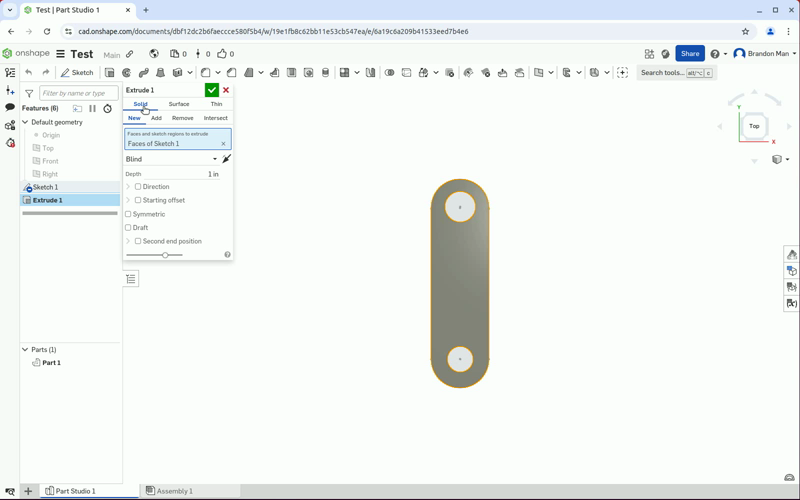
click(143, 106)
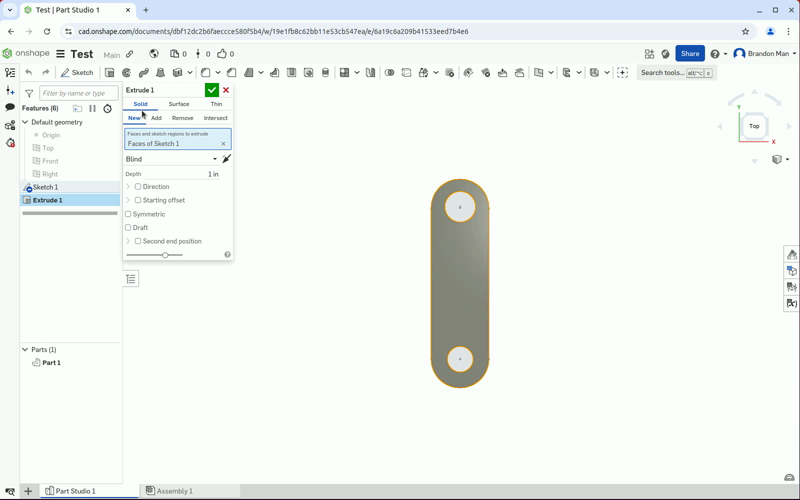
mouse_move(137, 120)
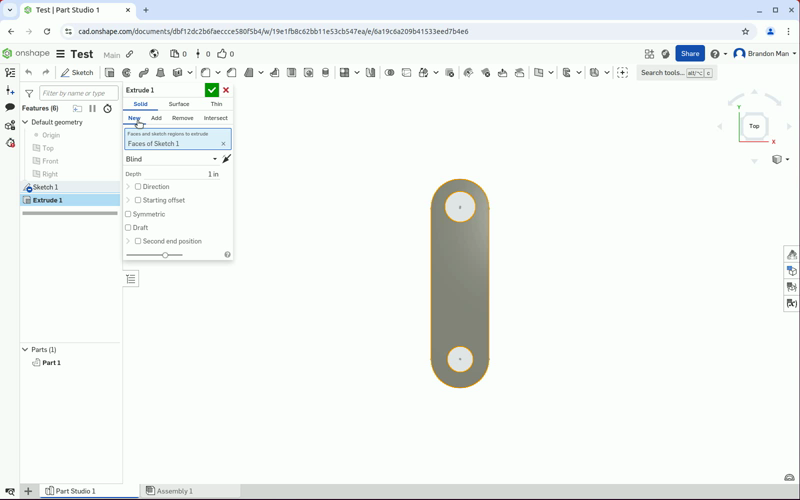
click(137, 120)
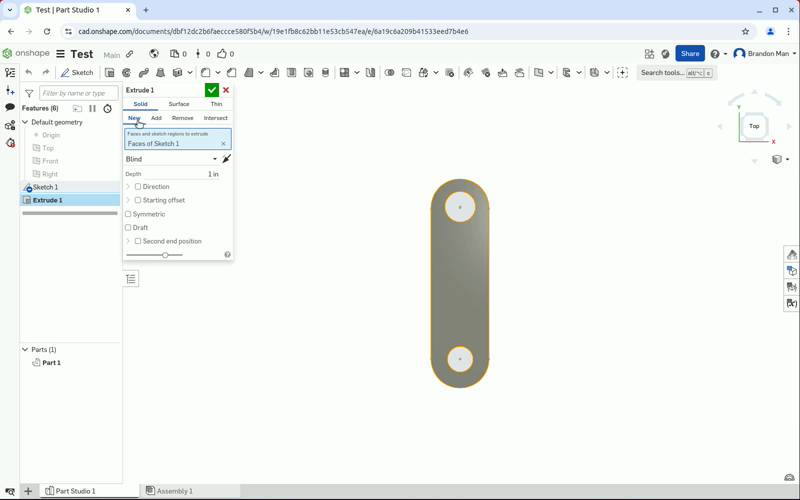
key(tab, 4)
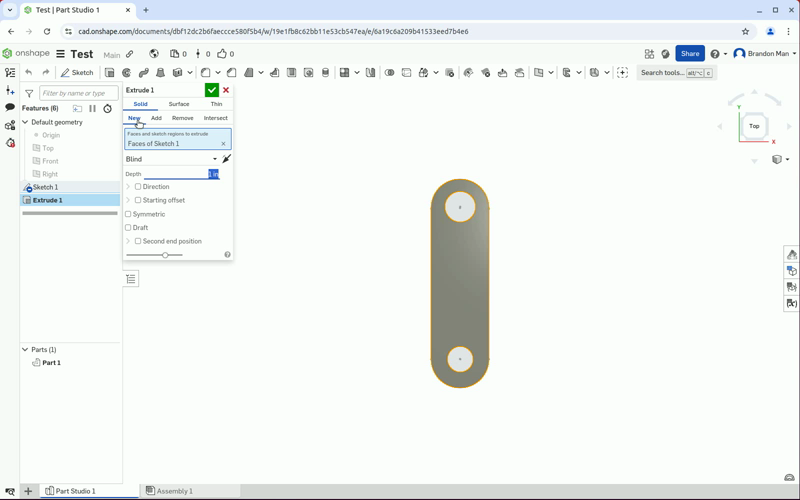
text(5.536)
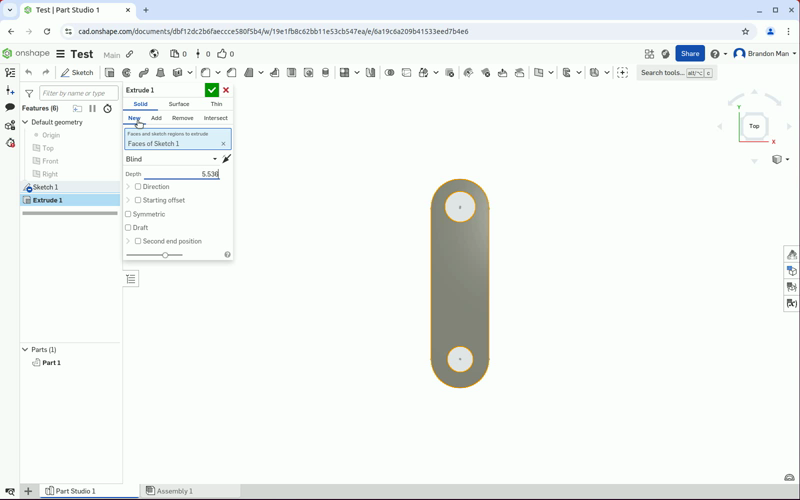
key(enter)
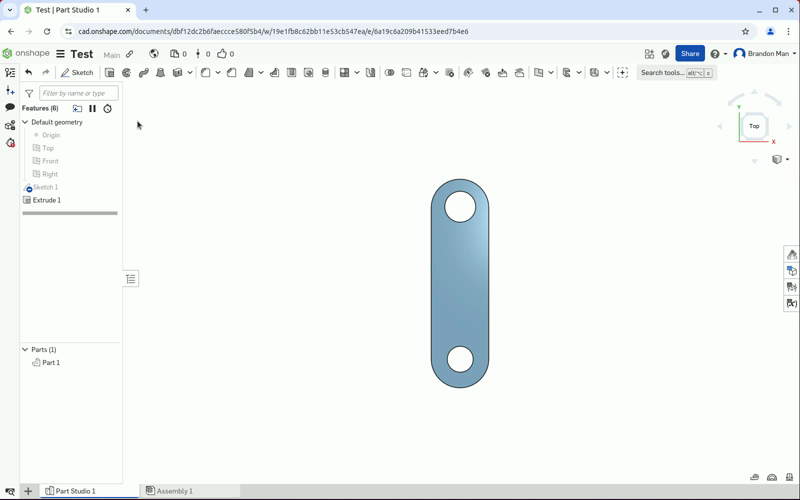
key(shift+h)
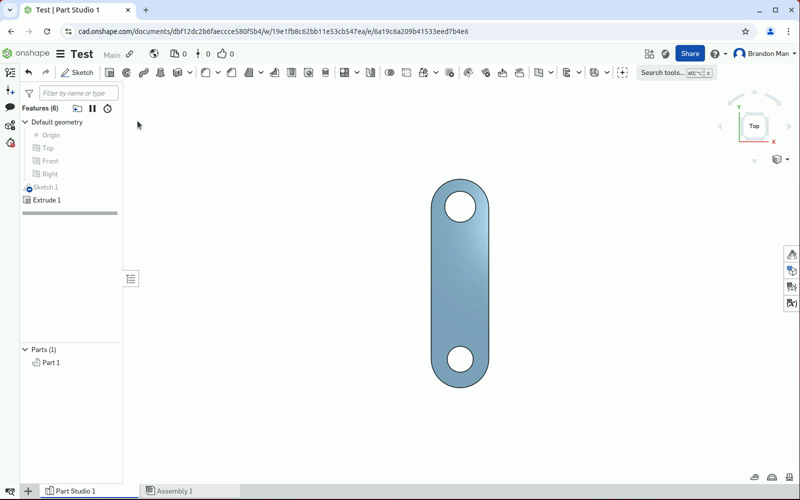
key(shift+h)
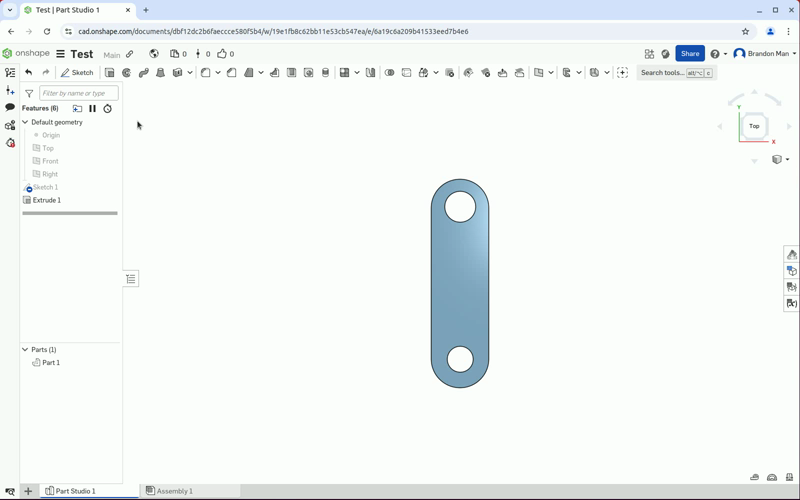
mouse_move(73, 189)
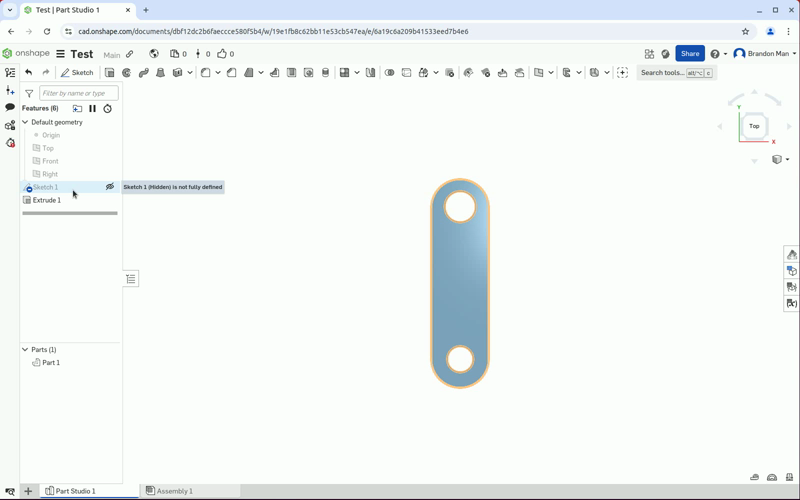
click(73, 189)
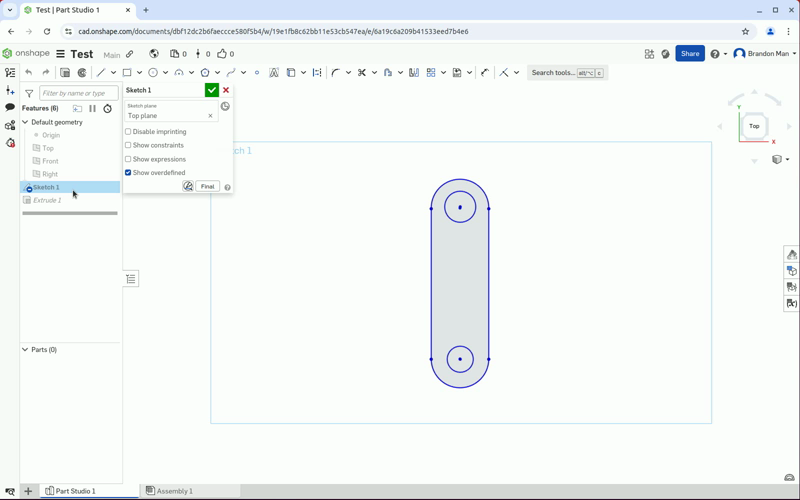
mouse_move(229, 92)
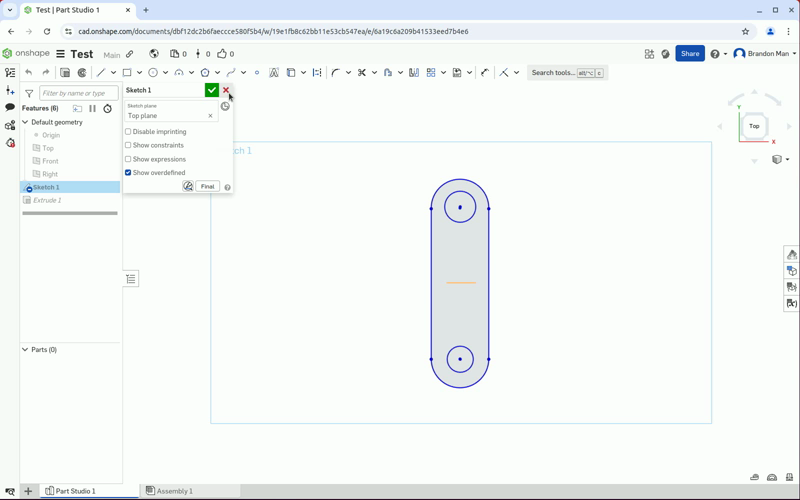
click(229, 92)
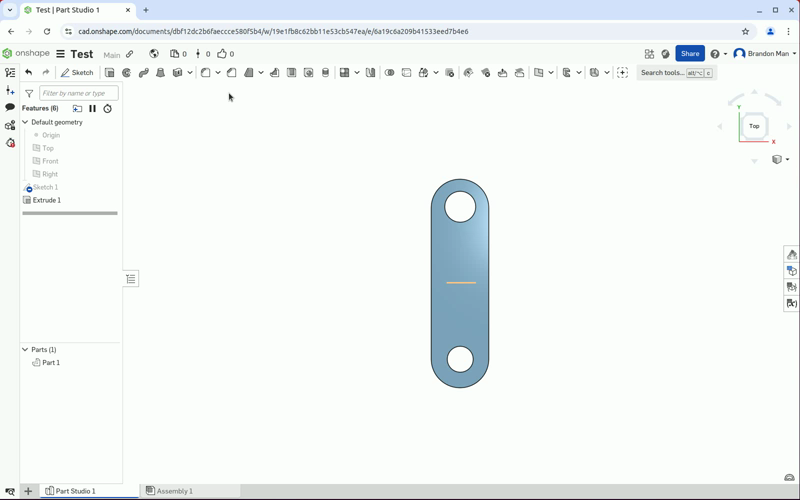
mouse_move(541, 75)
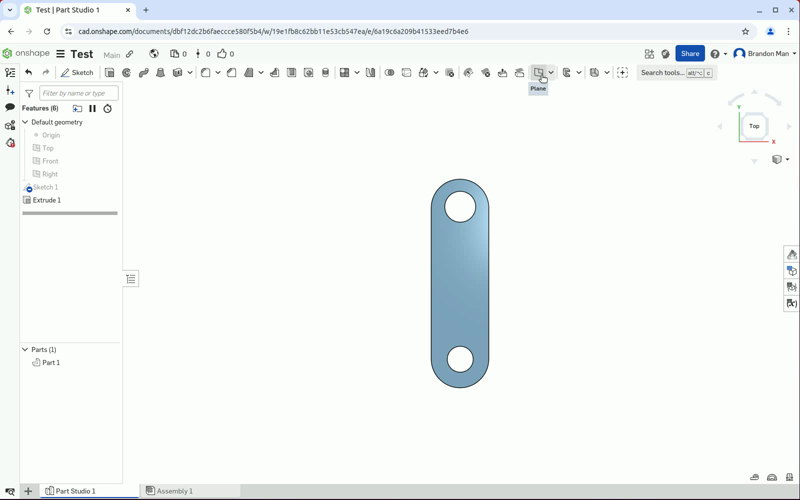
click(541, 75)
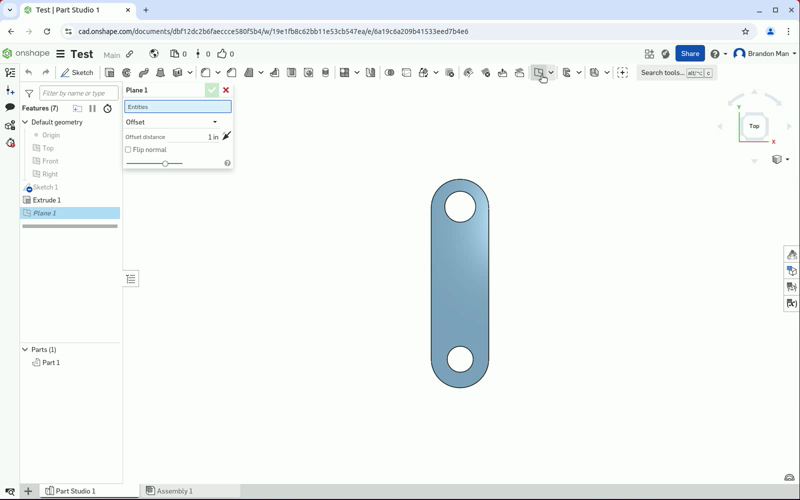
mouse_move(73, 150)
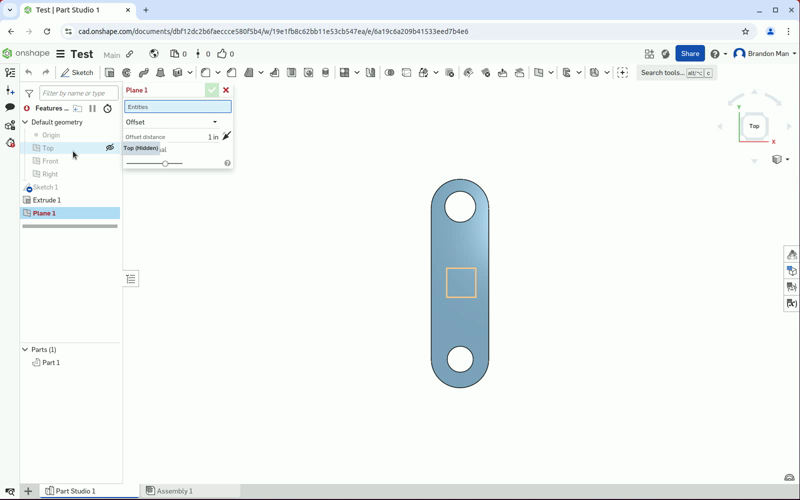
click(73, 150)
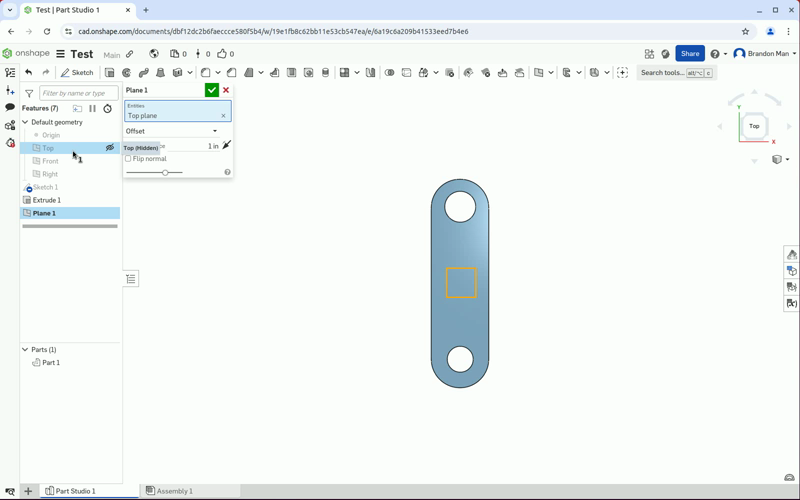
key(tab, 2)
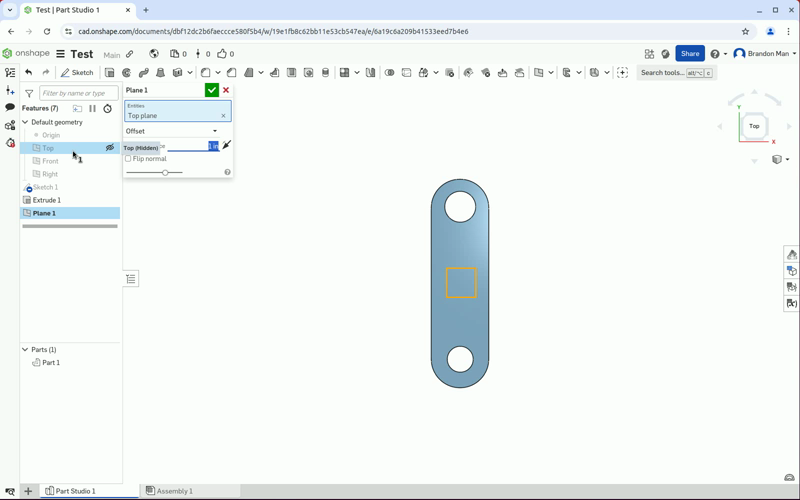
text(5.546)
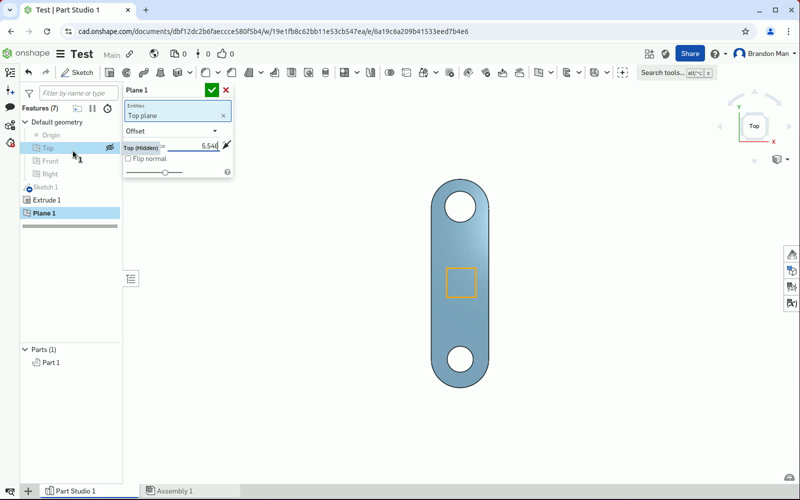
key(enter, 2)
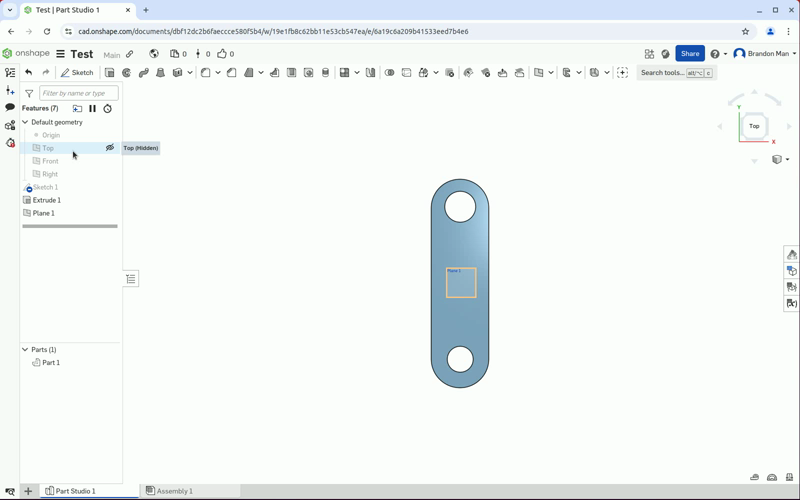
key(shift+s)
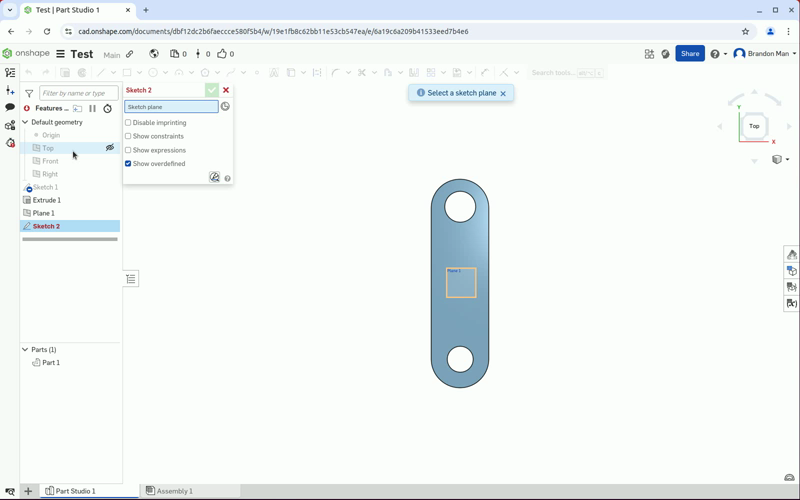
mouse_move(73, 215)
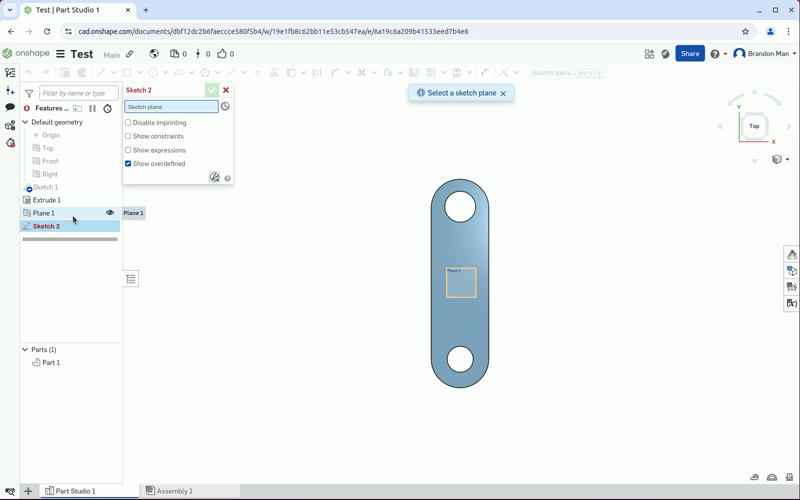
click(73, 215)
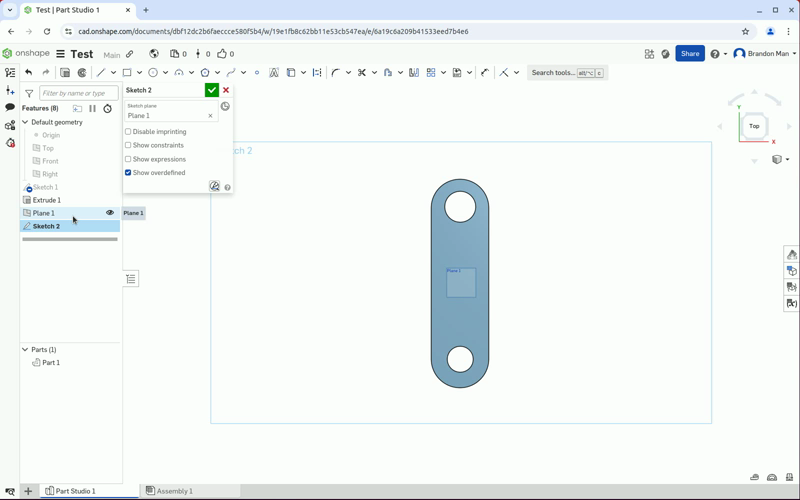
mouse_move(73, 352)
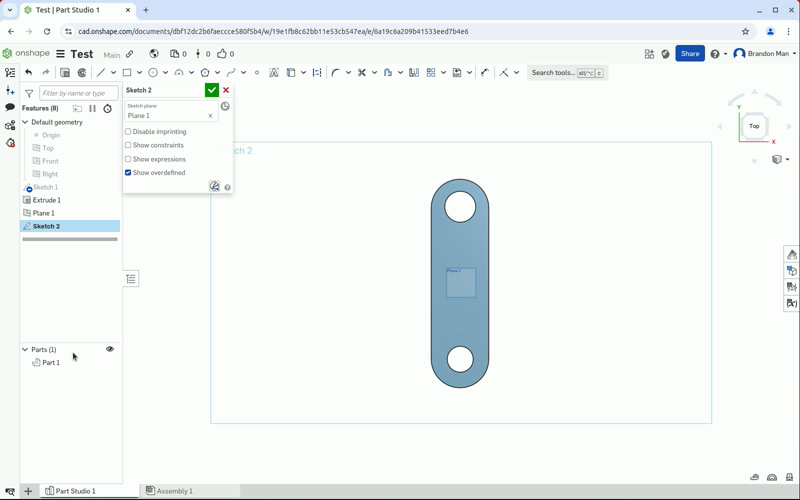
key(y)
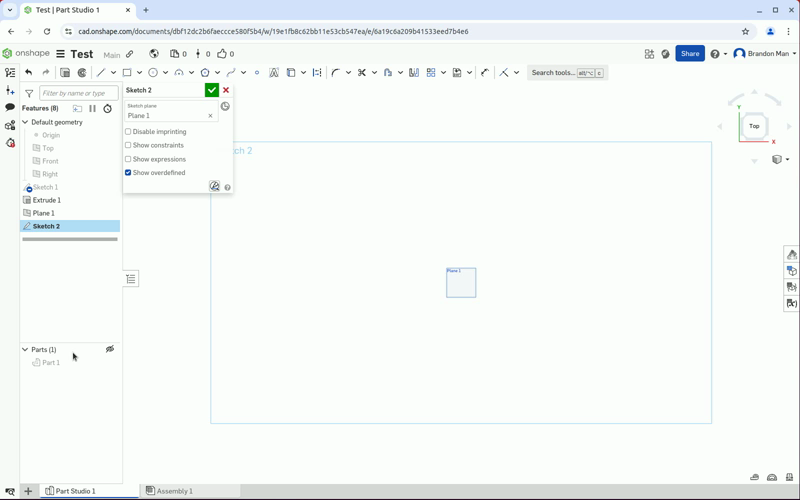
key(l)
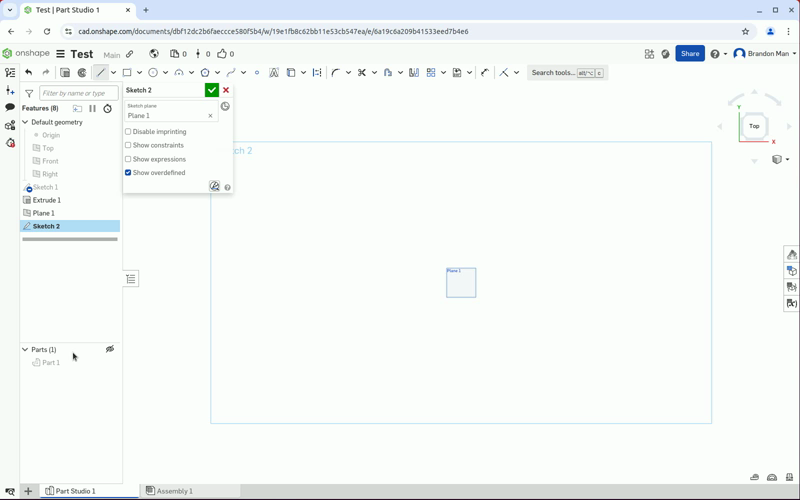
key_down(shift)
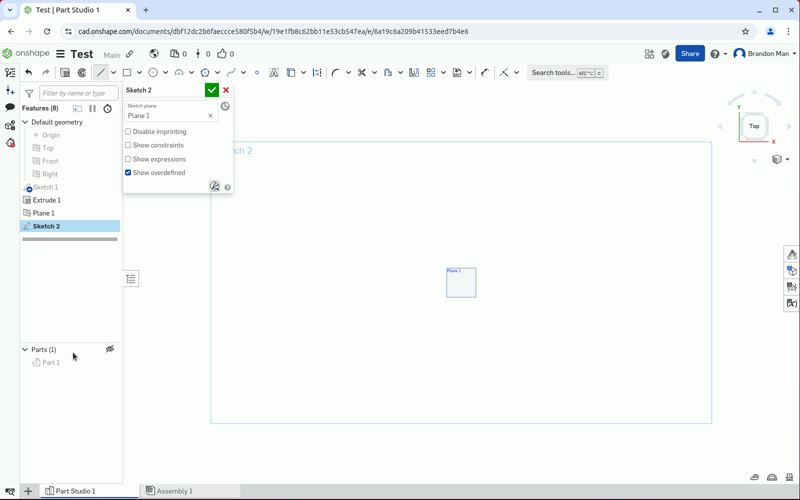
mouse_move(440, 326)
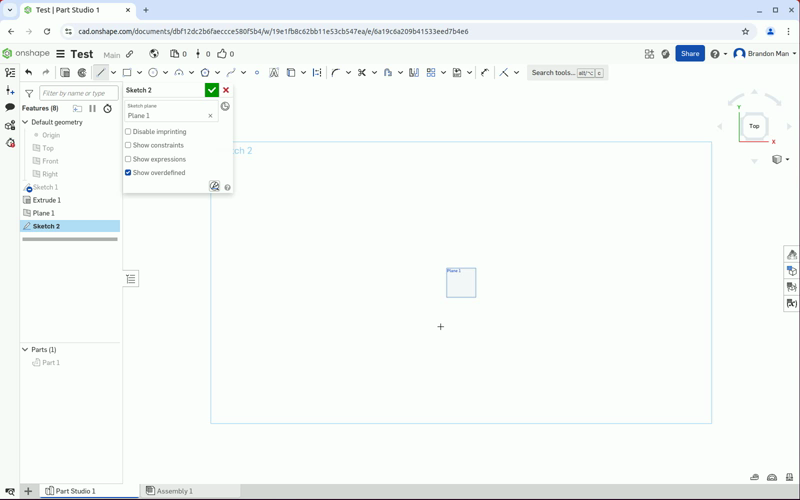
click(440, 326)
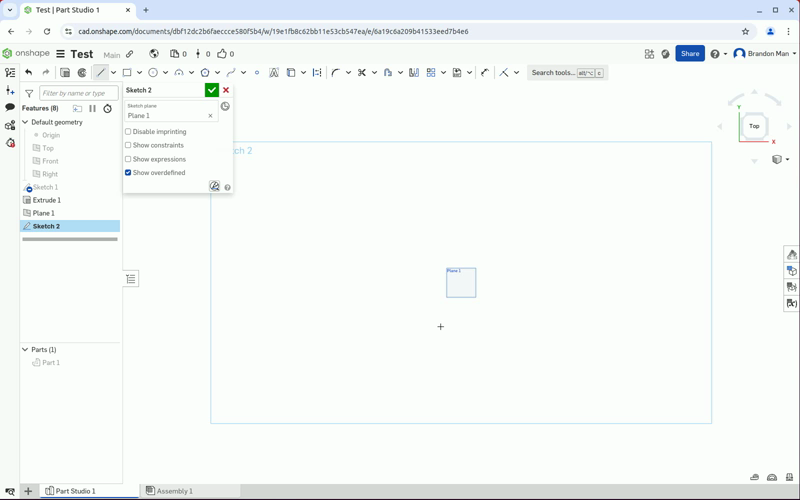
key_up(shift)
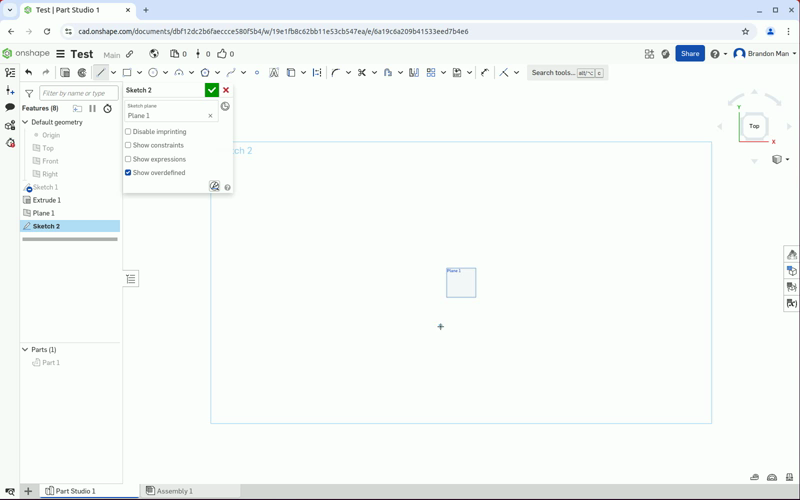
key_down(shift)
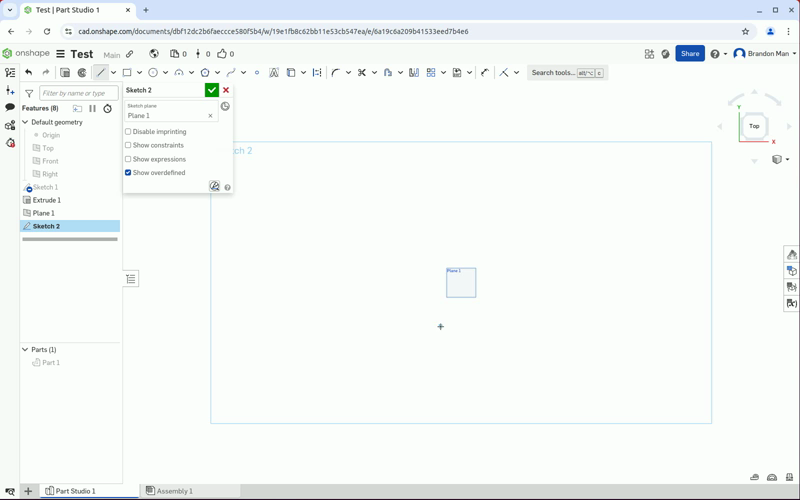
mouse_move(470, 326)
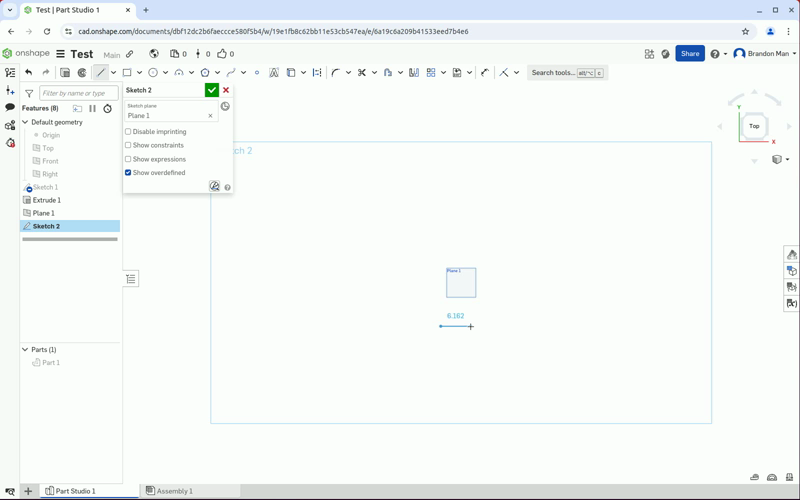
mouse_move(481, 326)
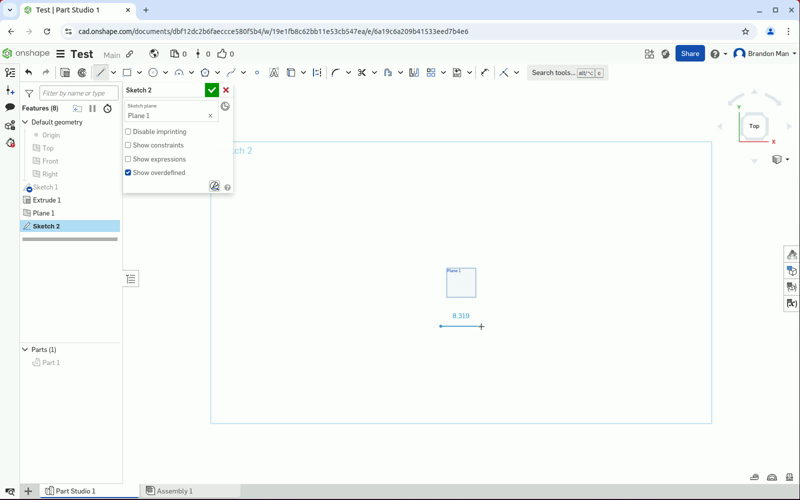
click(481, 326)
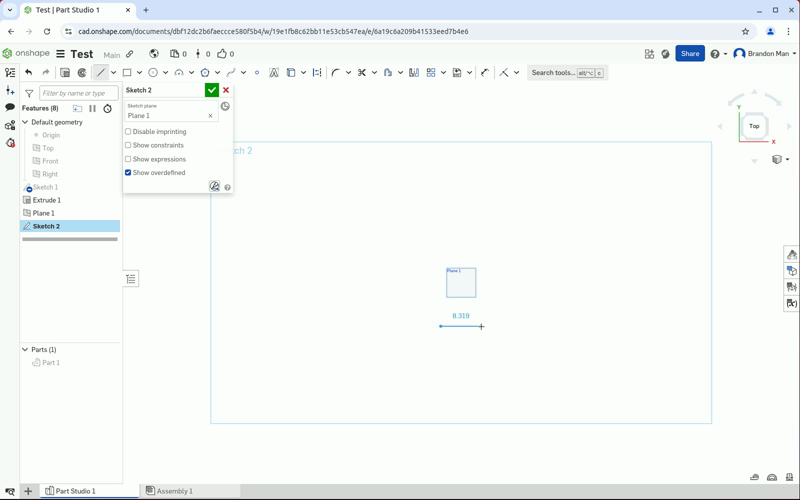
key_up(shift)
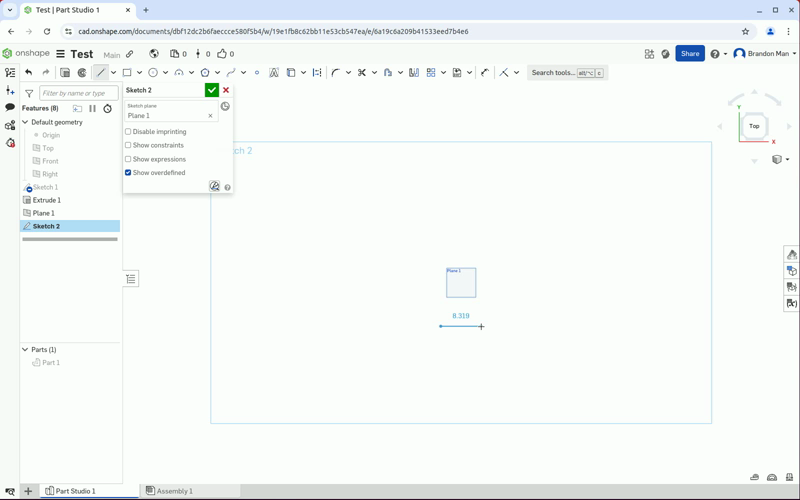
key_down(shift)
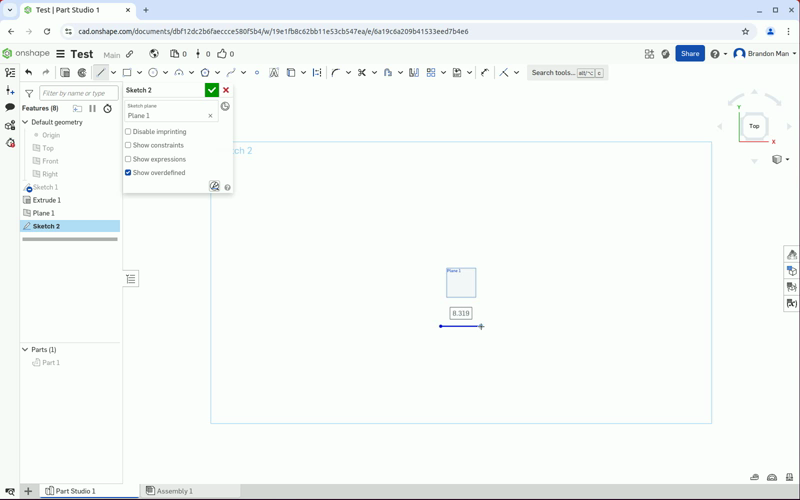
mouse_move(481, 239)
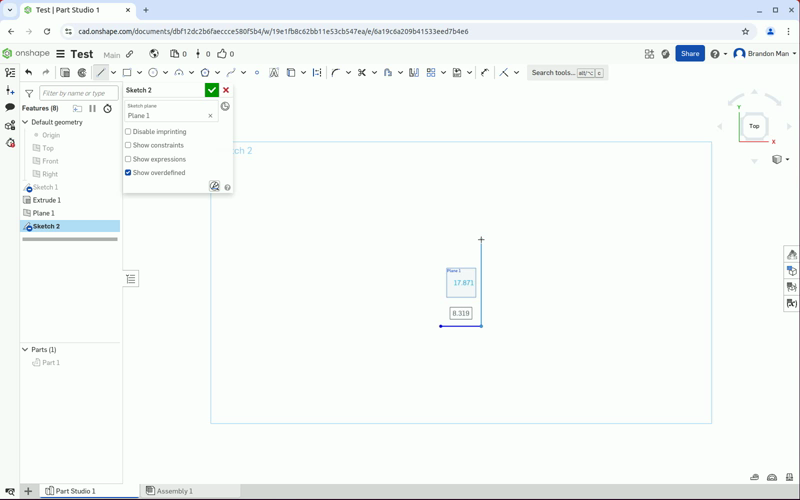
click(481, 239)
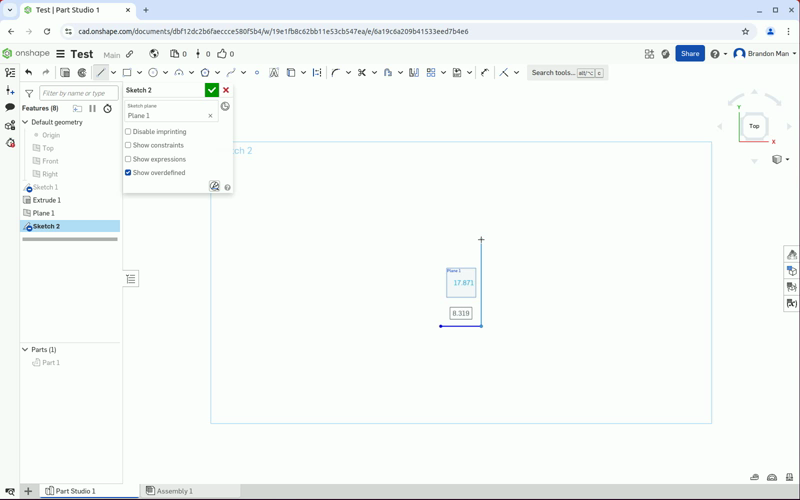
key_up(shift)
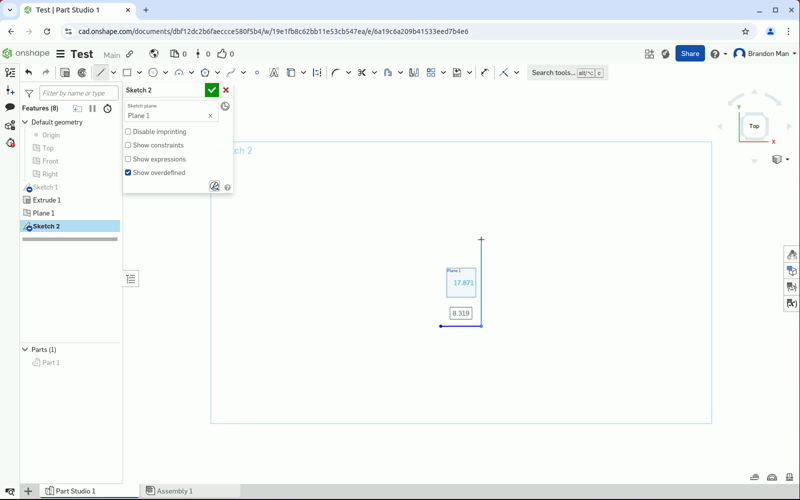
key_down(shift)
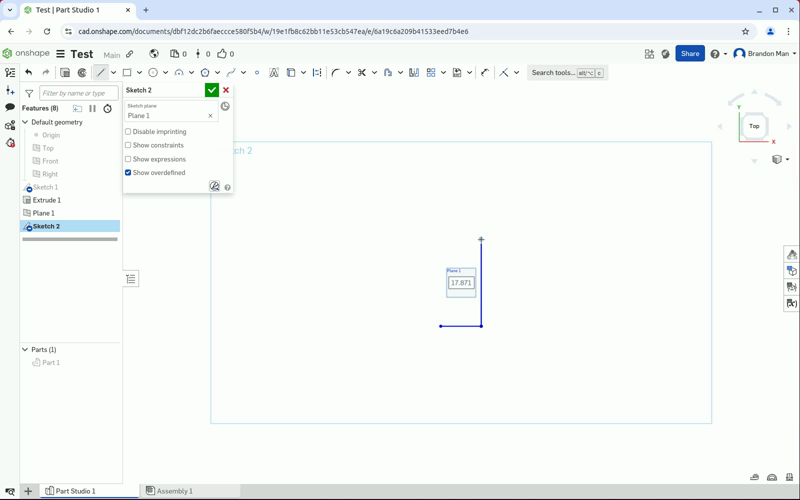
mouse_move(511, 239)
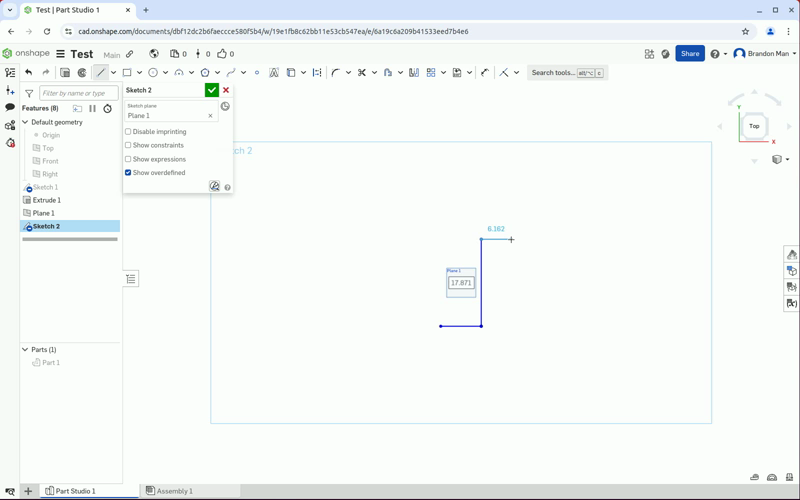
mouse_move(440, 239)
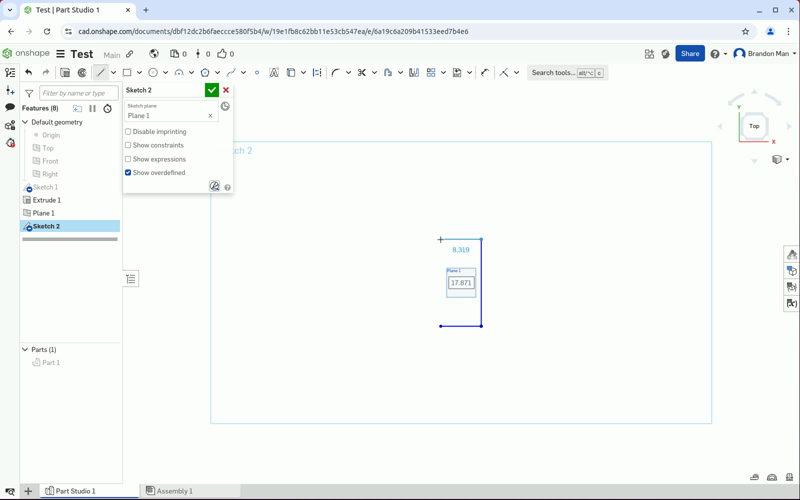
click(440, 239)
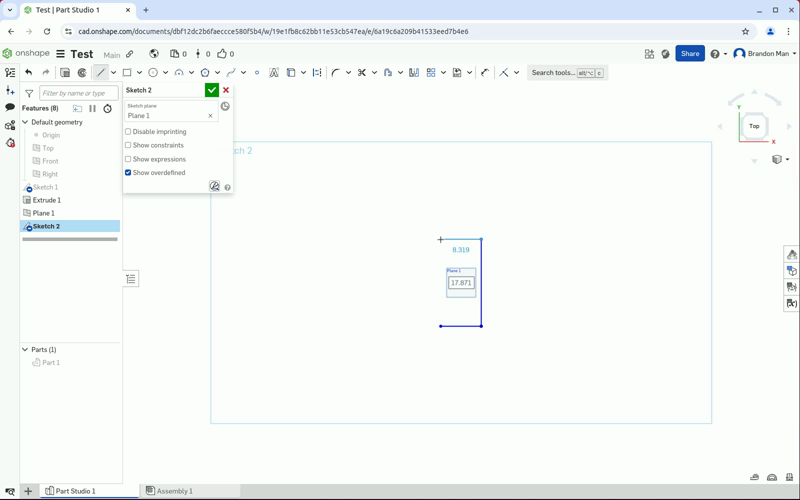
key_up(shift)
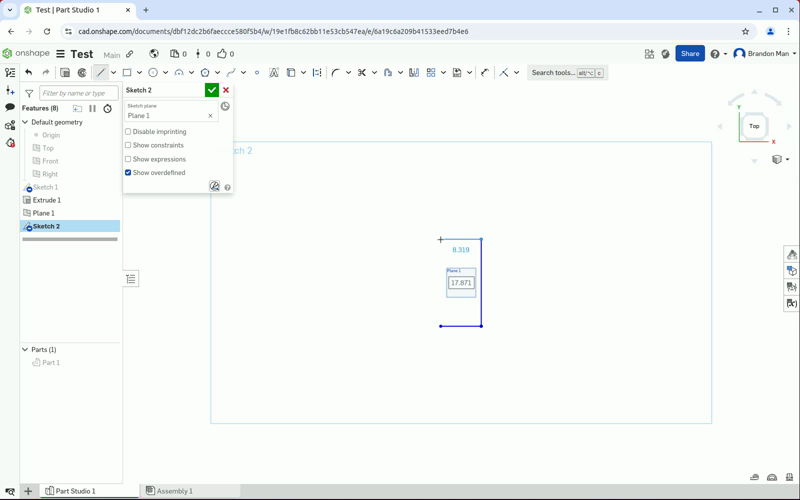
key_down(shift)
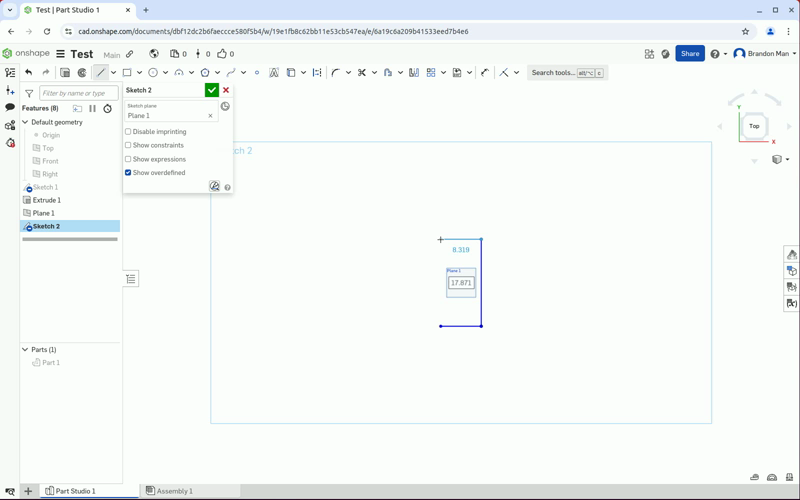
mouse_move(440, 326)
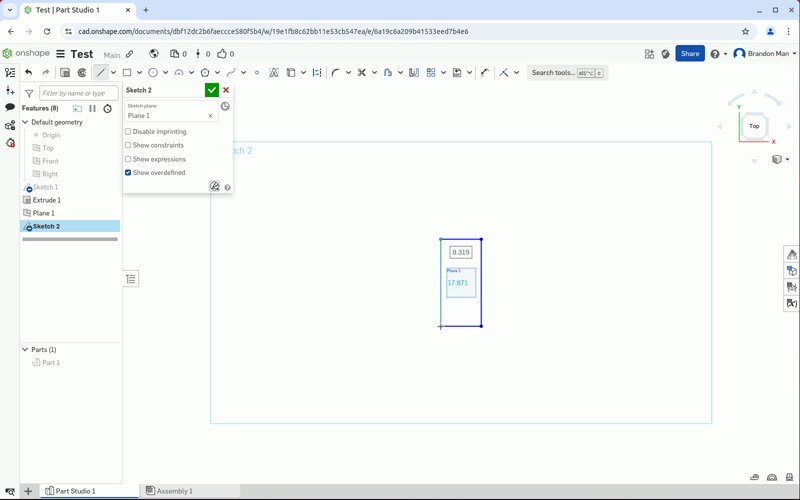
key_up(shift)
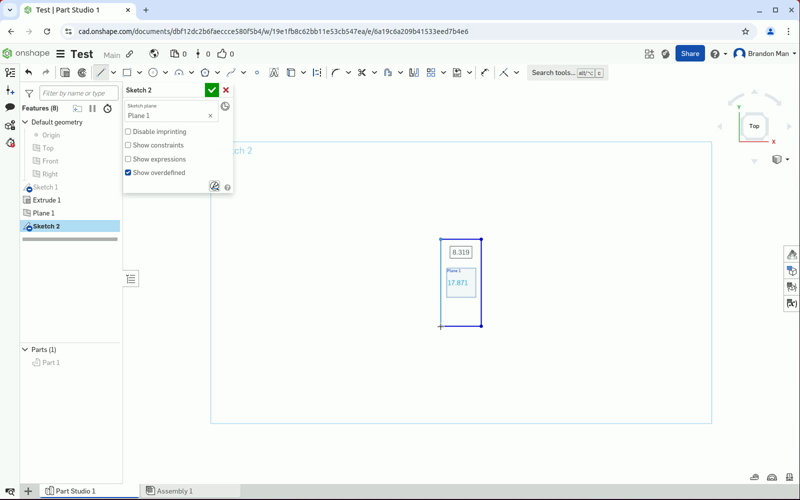
click(440, 326)
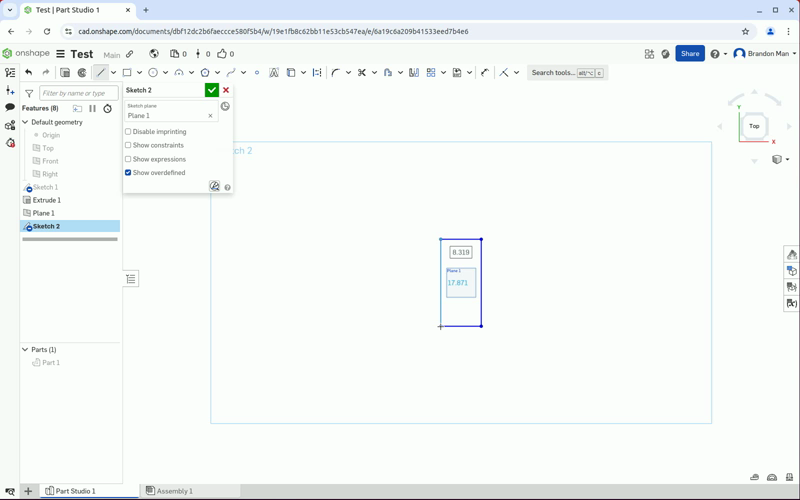
key(esc)
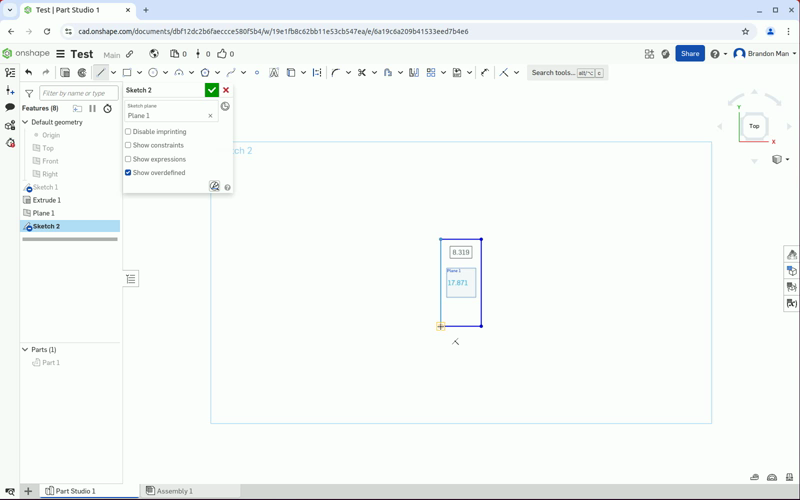
mouse_move(445, 291)
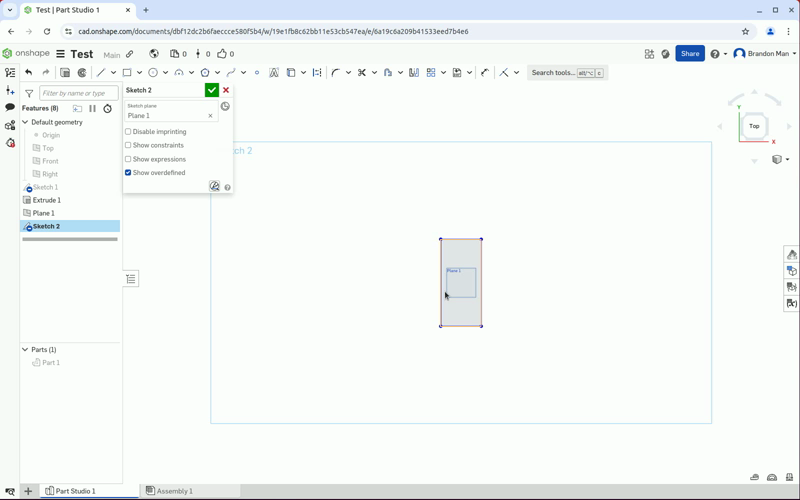
click(445, 291)
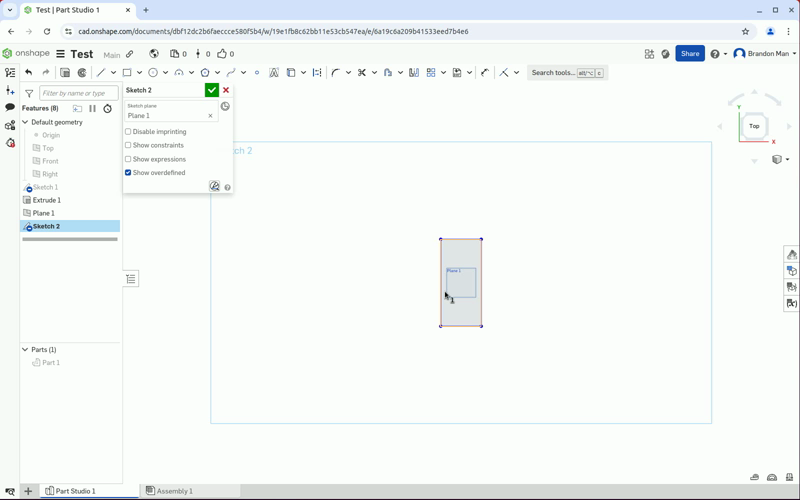
mouse_move(73, 352)
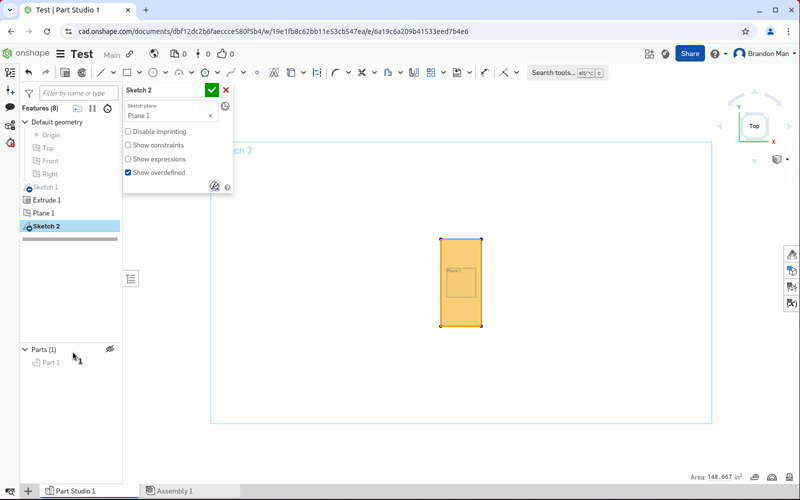
key(shift+y)
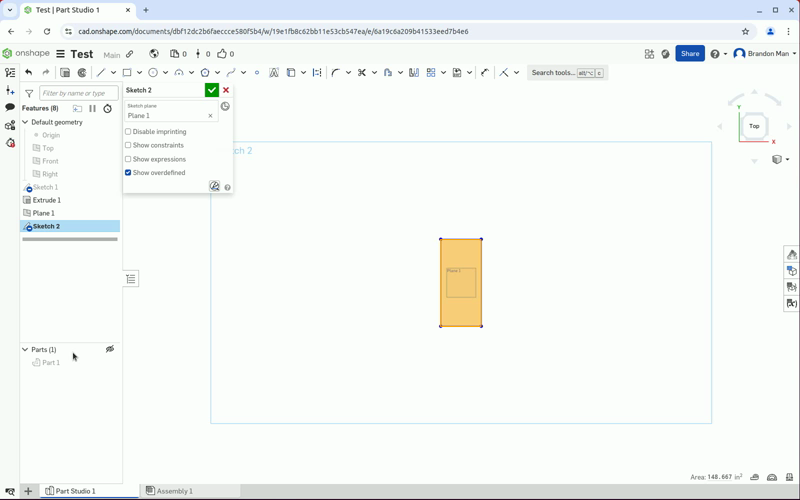
key(shift+e)
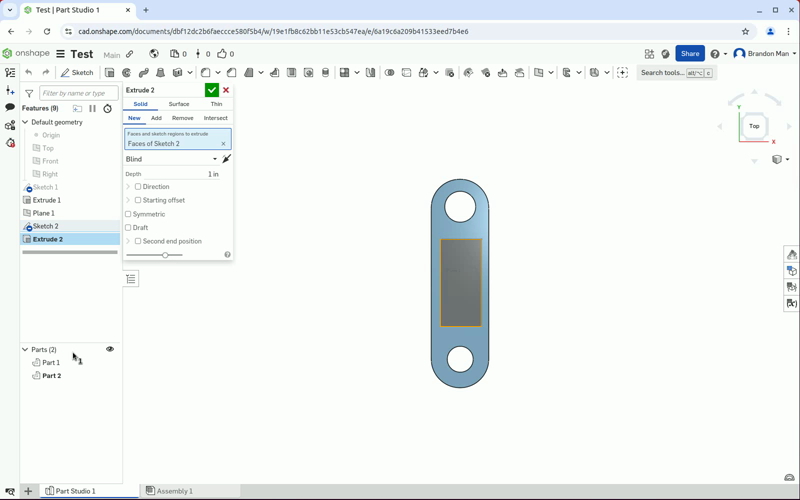
mouse_move(143, 106)
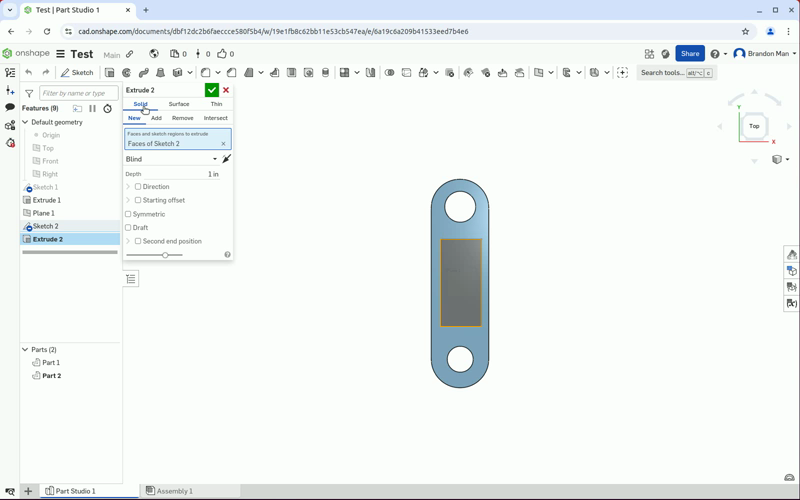
click(143, 106)
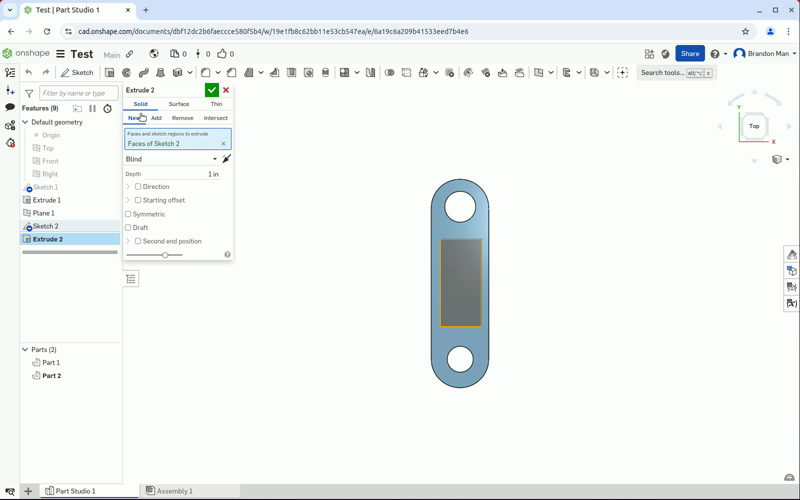
mouse_move(137, 120)
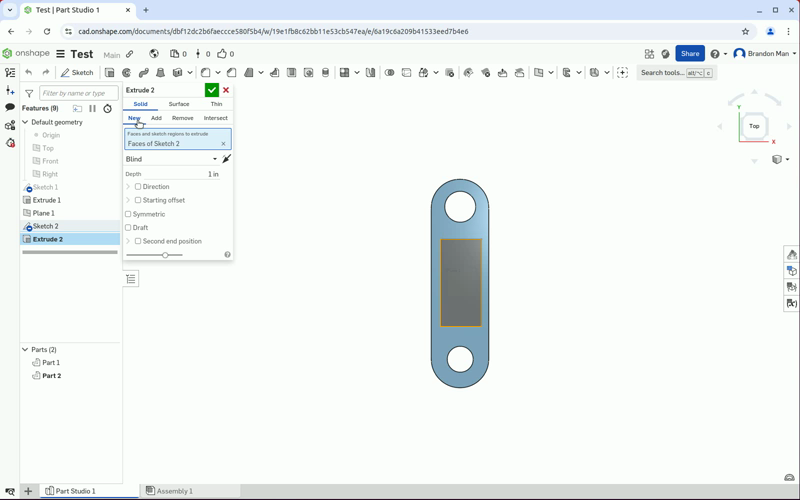
click(137, 120)
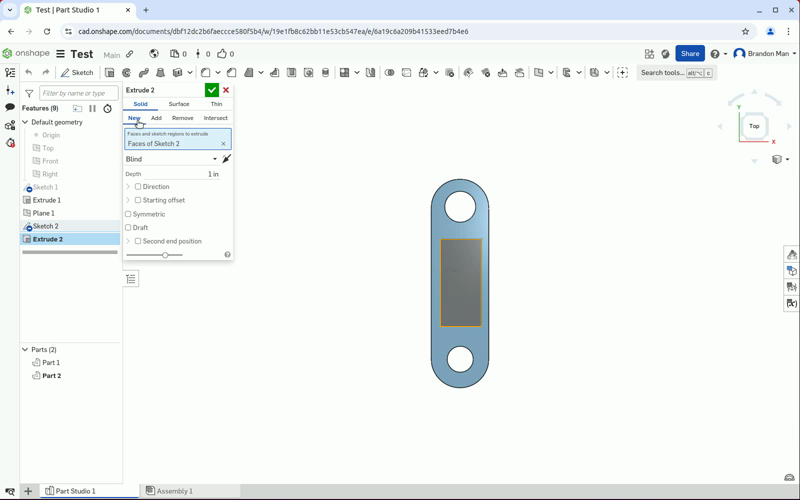
key(tab, 4)
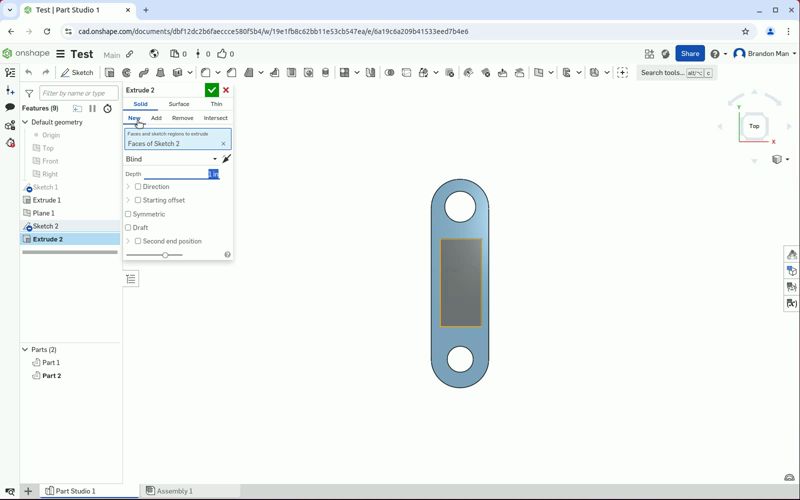
text(10.832)
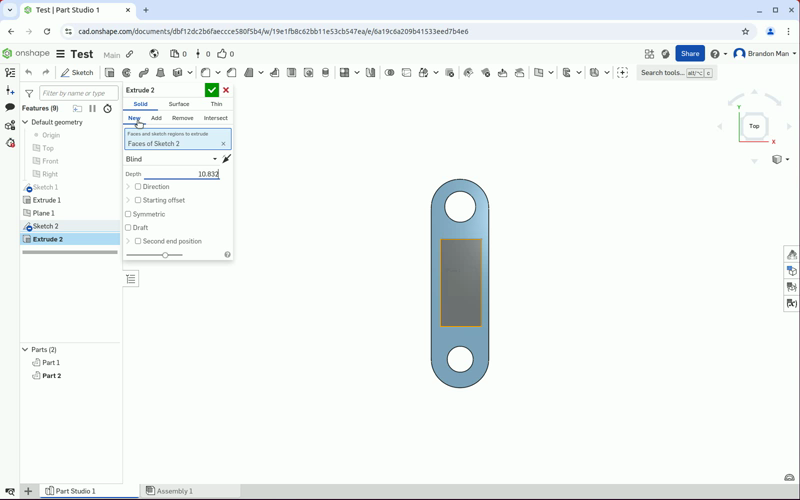
key(enter)
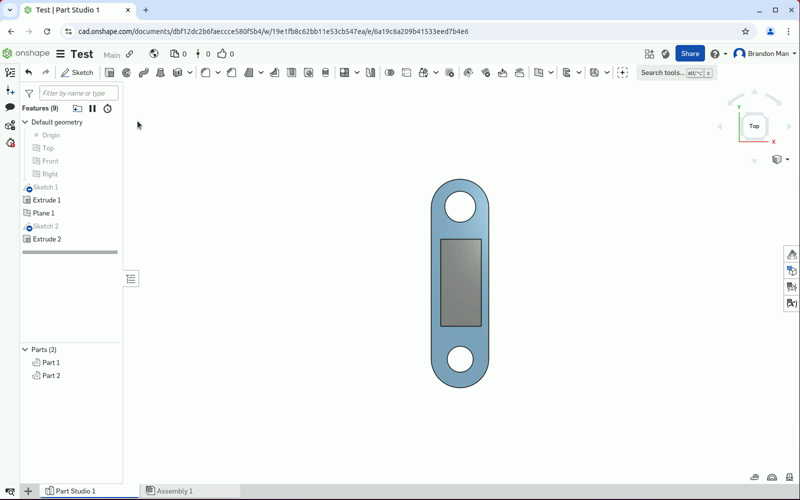
key(shift+h)
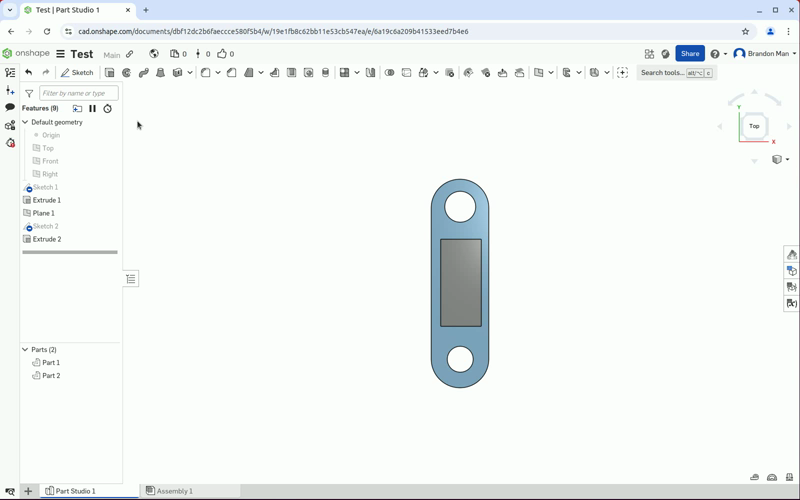
key(shift+h)
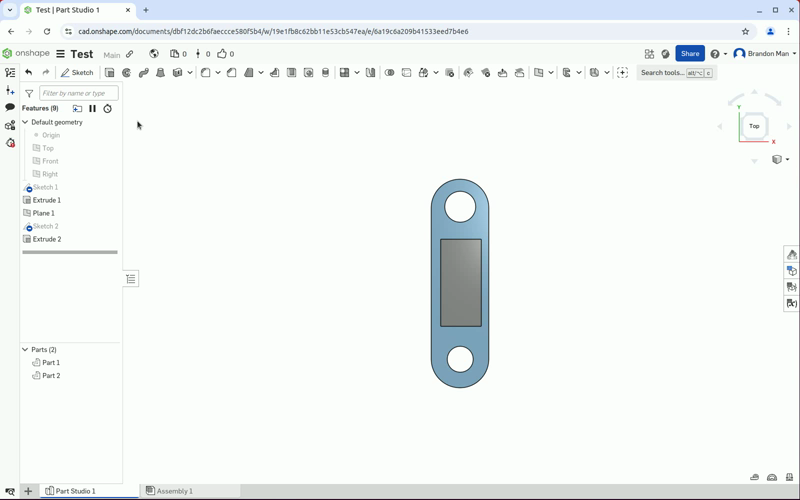
mouse_move(73, 189)
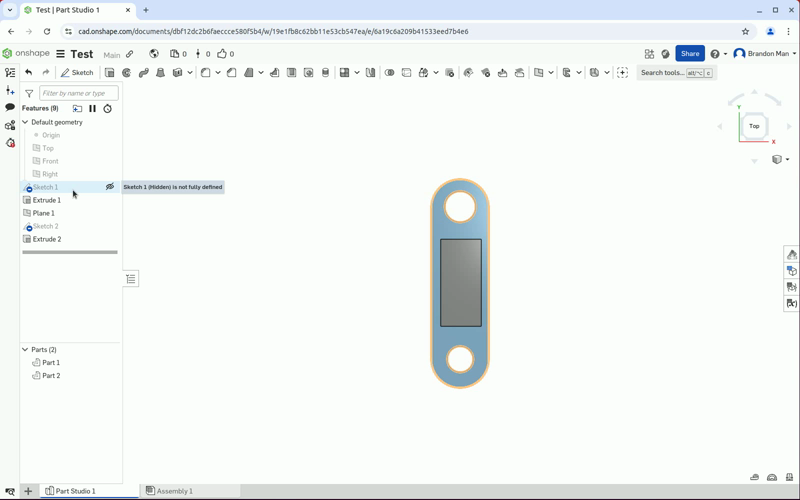
click(73, 189)
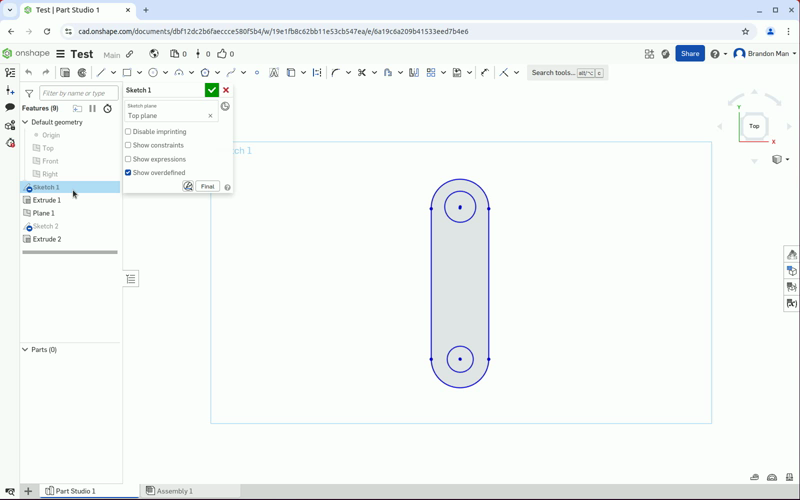
mouse_move(229, 92)
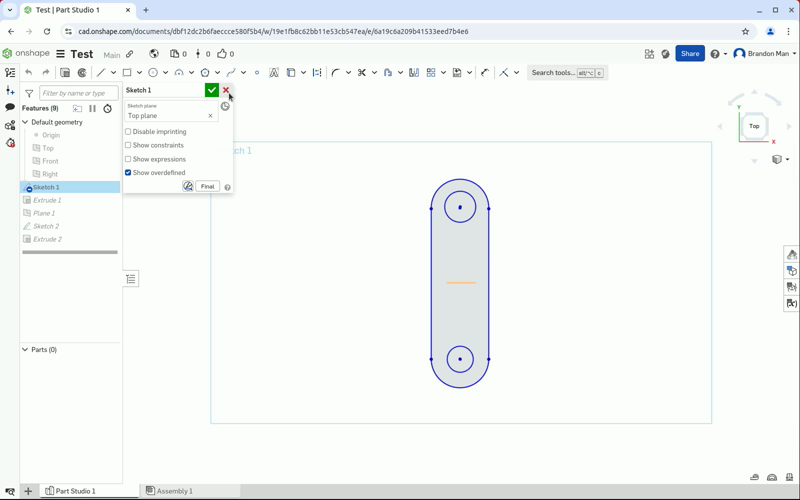
click(229, 92)
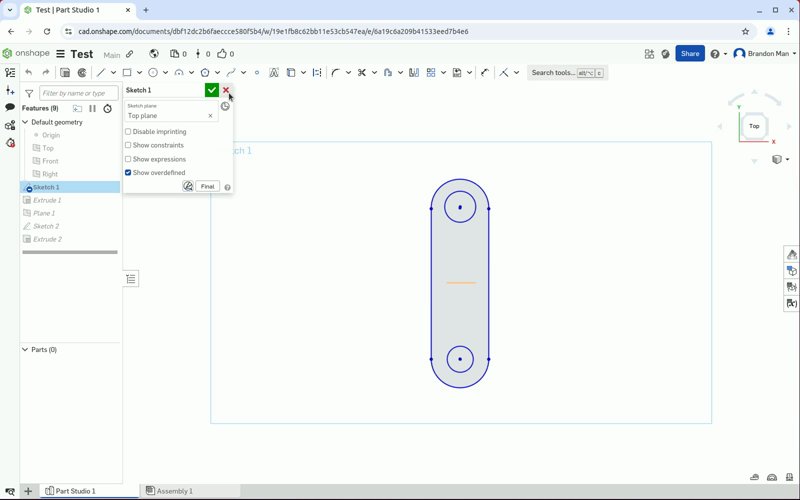
mouse_move(73, 352)
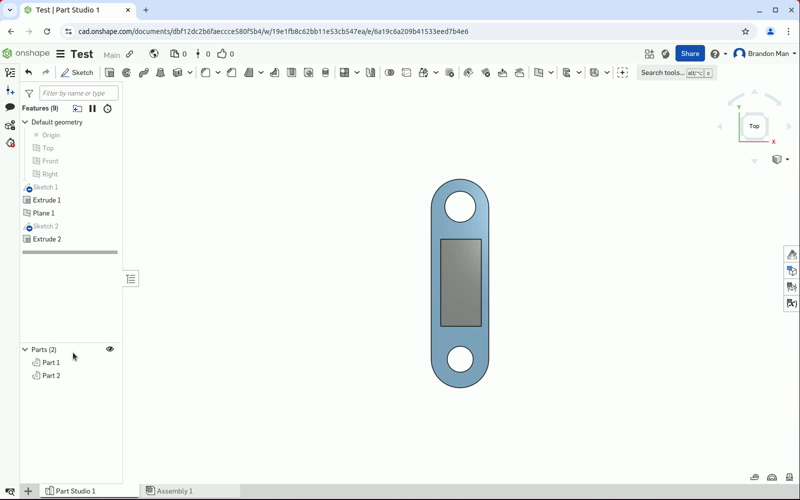
key(y)
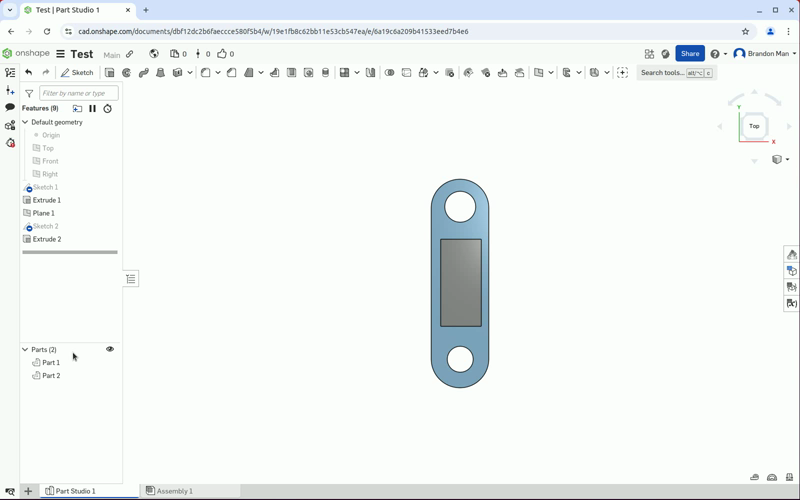
key(shift+p)
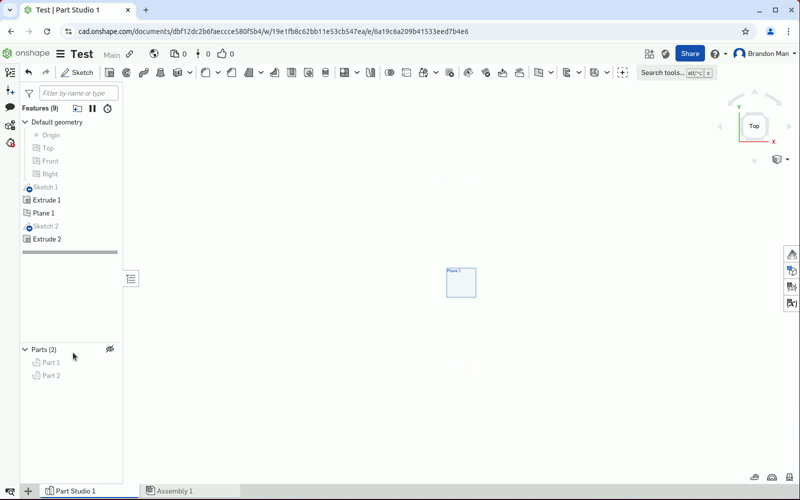
key(space)
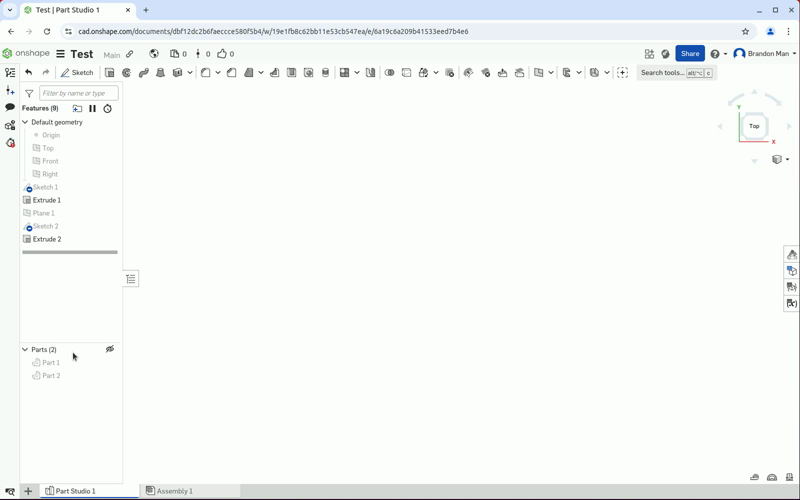
key_down(shift)
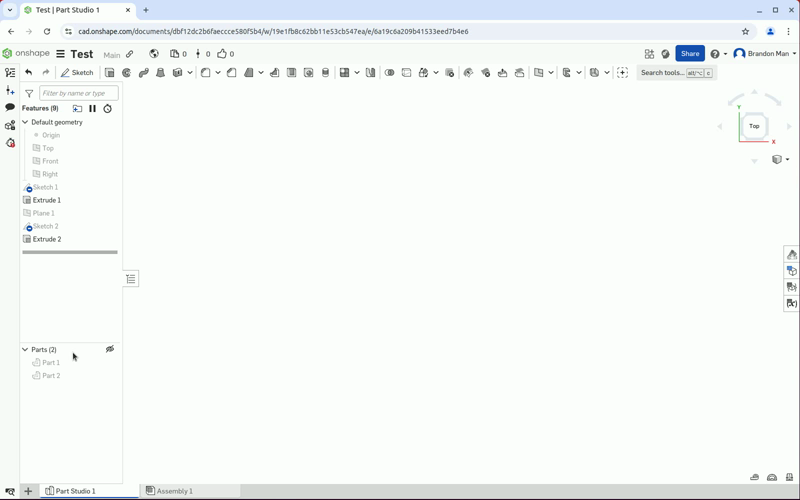
key(up)
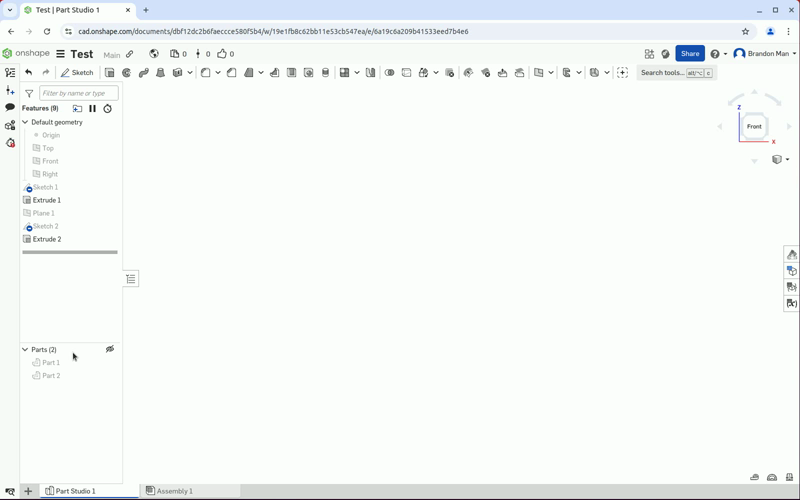
key_up(shift)
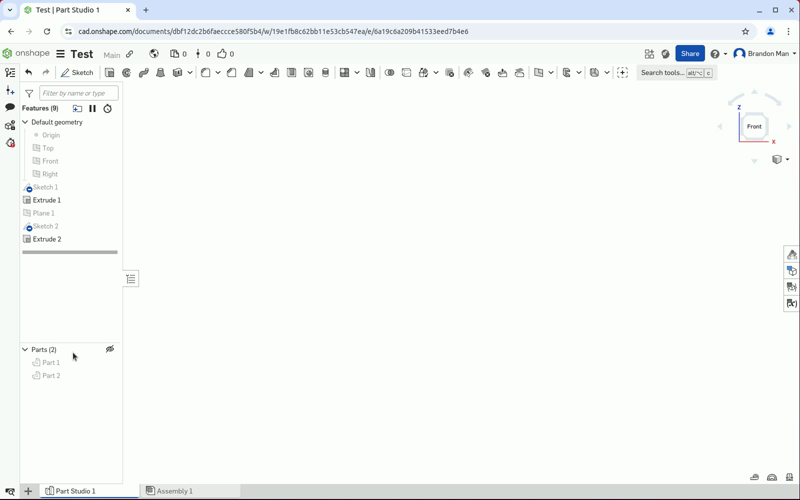
mouse_move(73, 352)
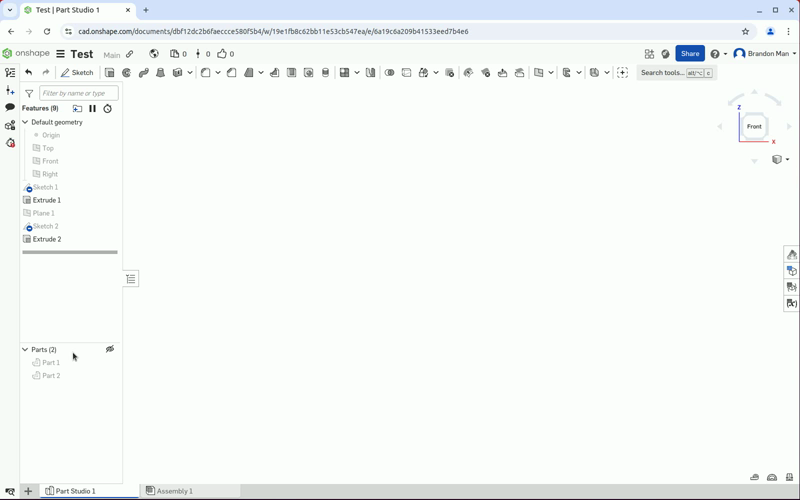
key(shift+y)
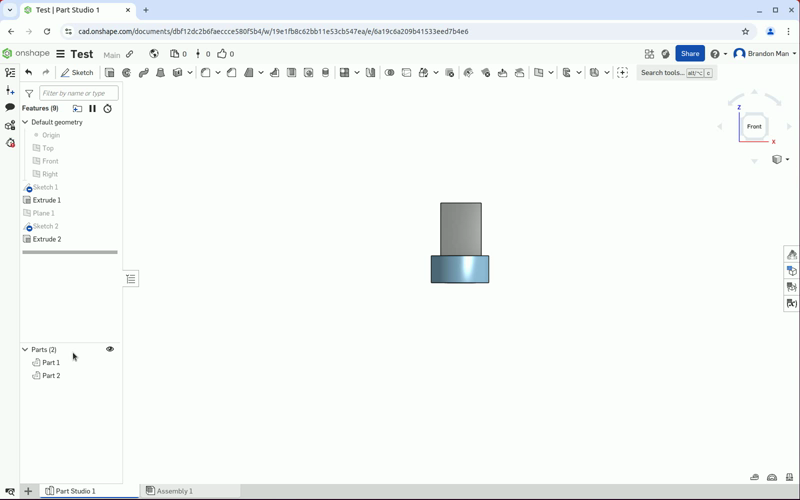
mouse_move(541, 75)
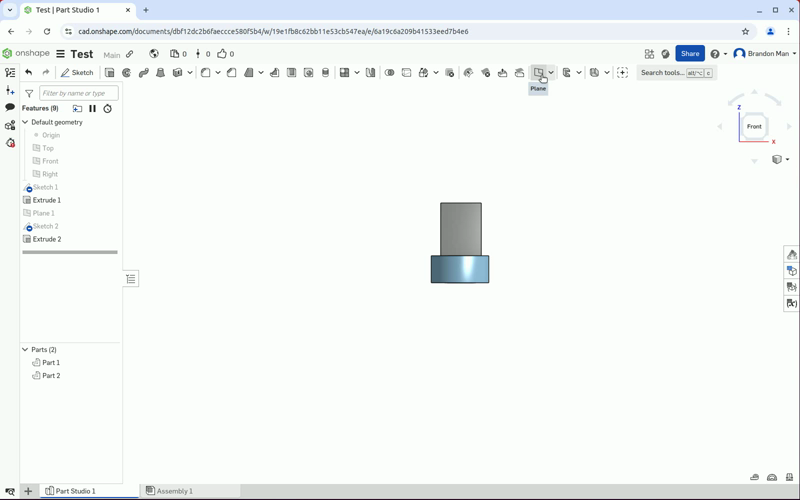
click(541, 75)
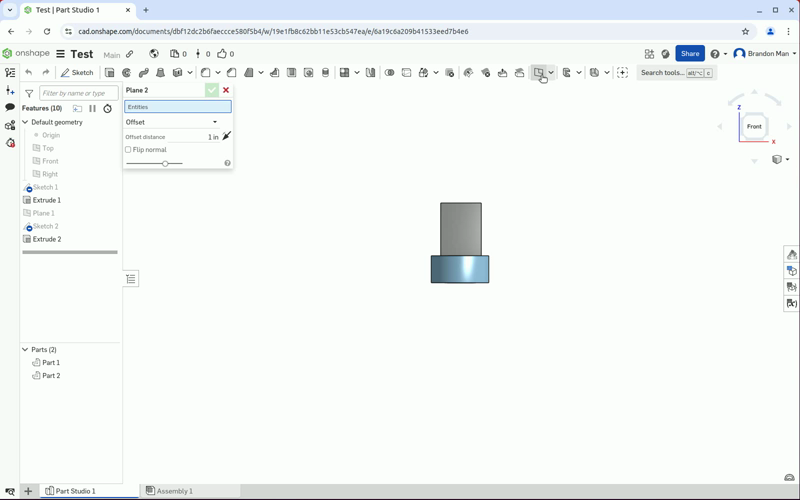
mouse_move(73, 163)
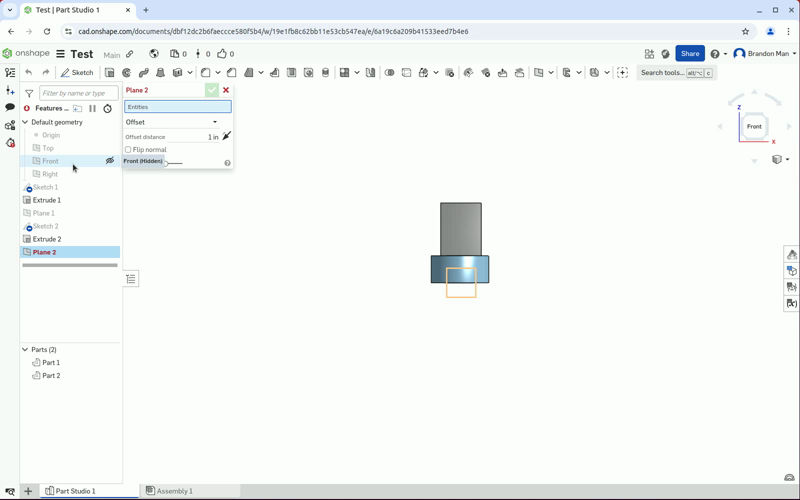
click(73, 163)
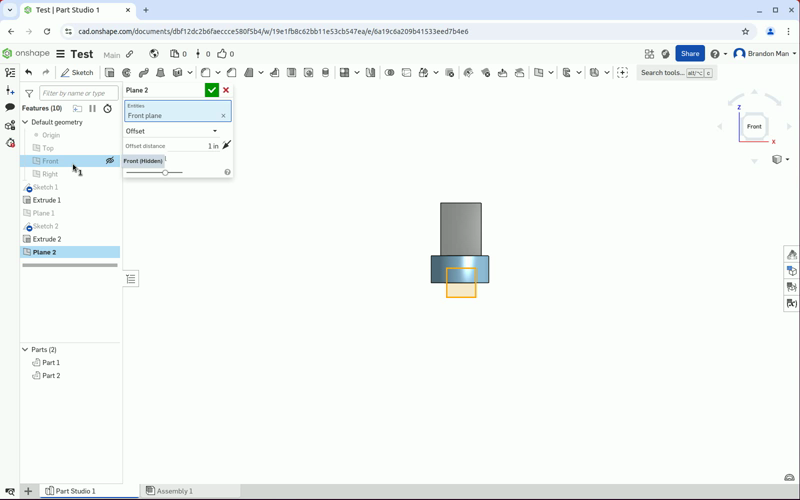
key(tab, 2)
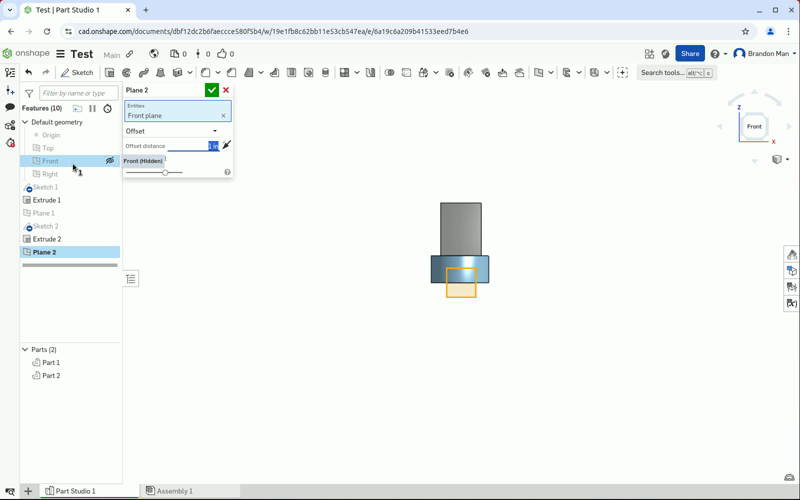
text(8.904)
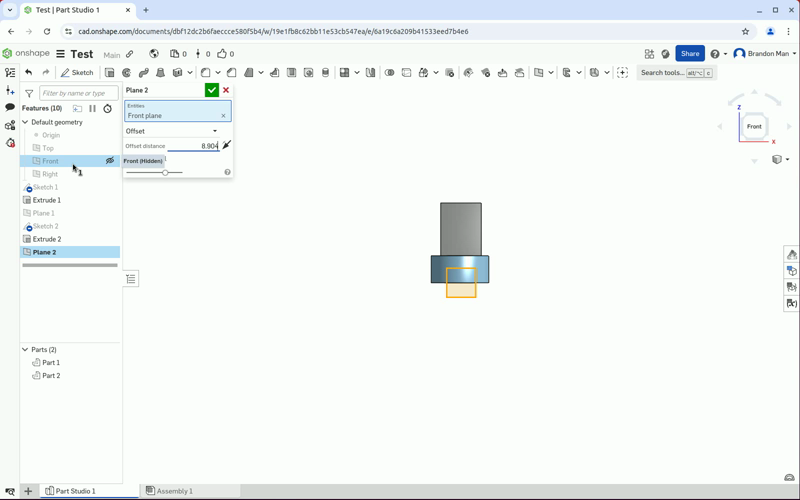
key(enter, 2)
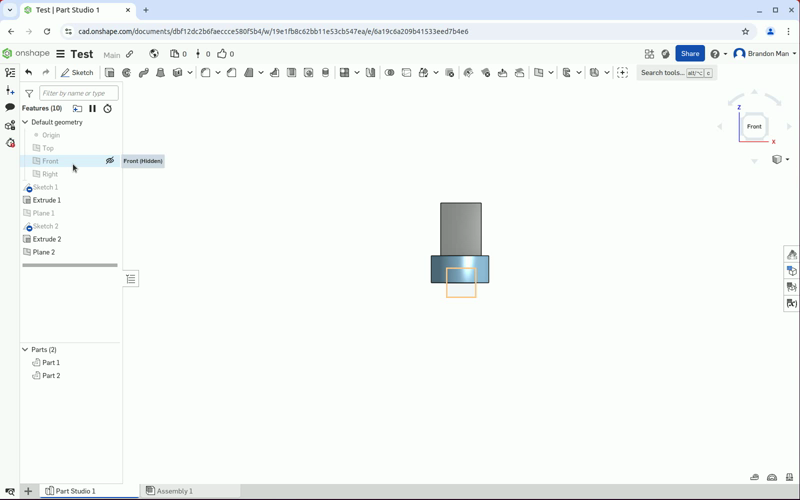
key(shift+s)
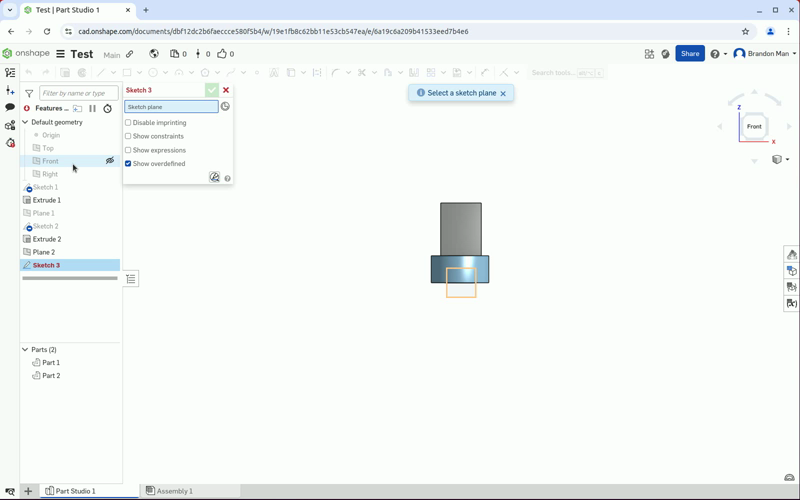
mouse_move(73, 254)
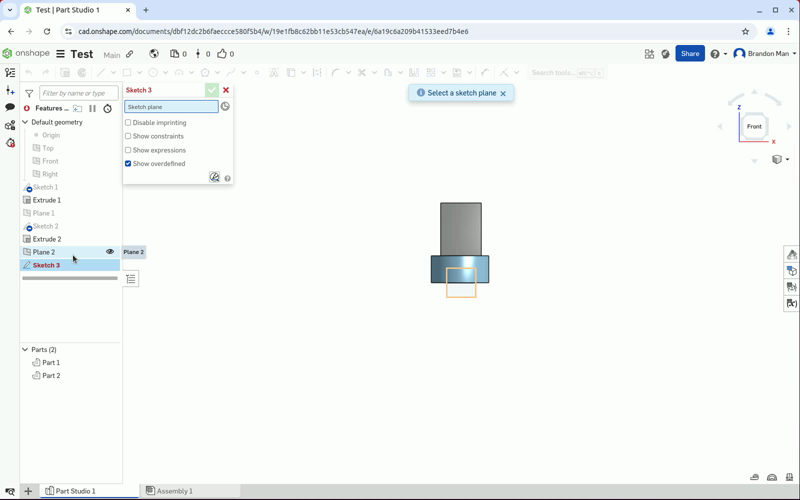
click(73, 254)
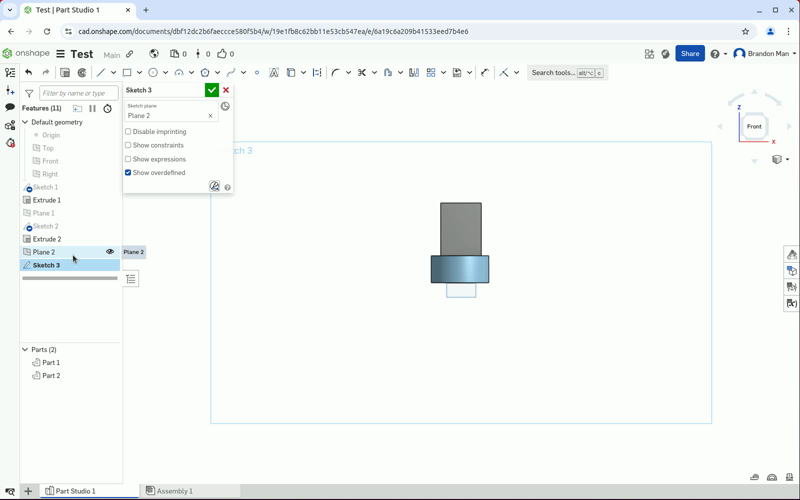
mouse_move(73, 352)
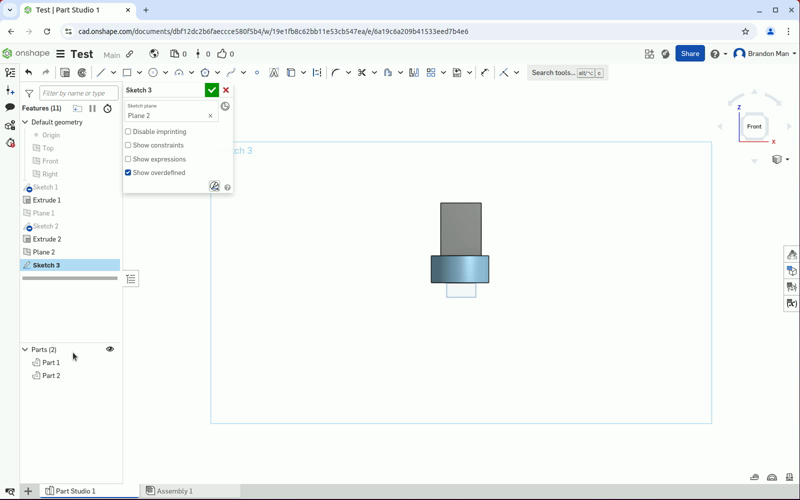
key(y)
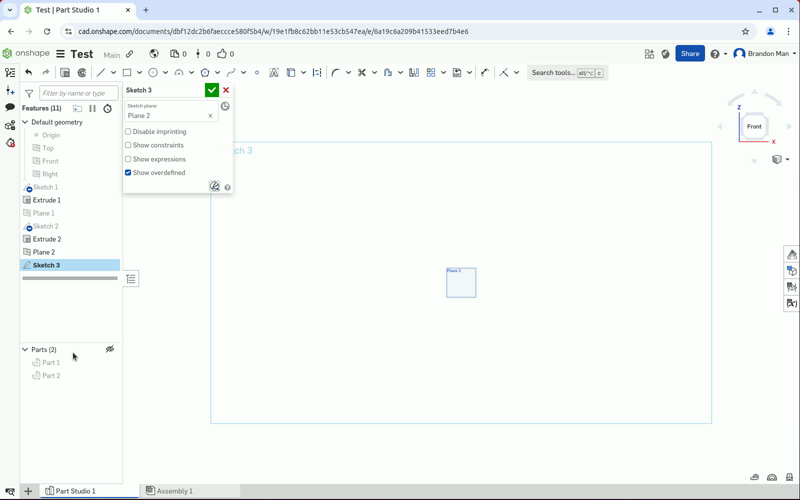
key(a)
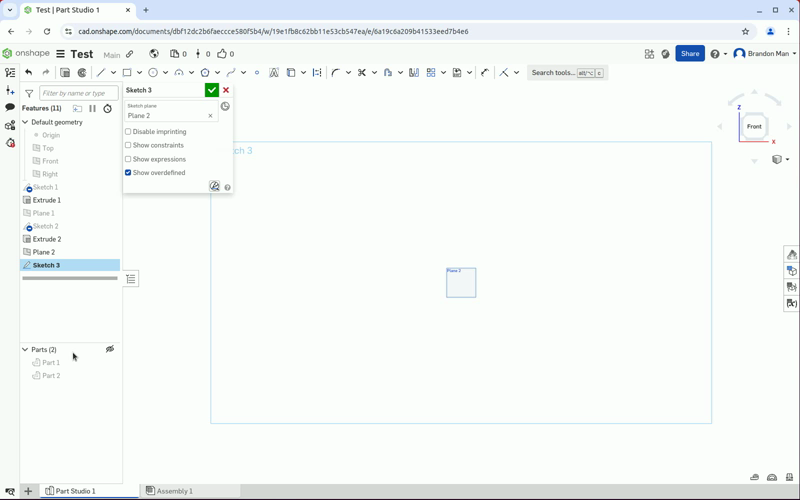
key_down(shift)
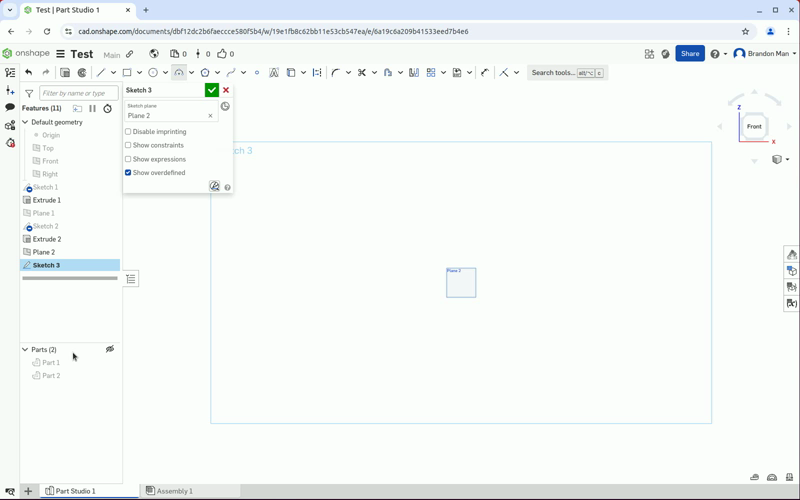
mouse_move(440, 204)
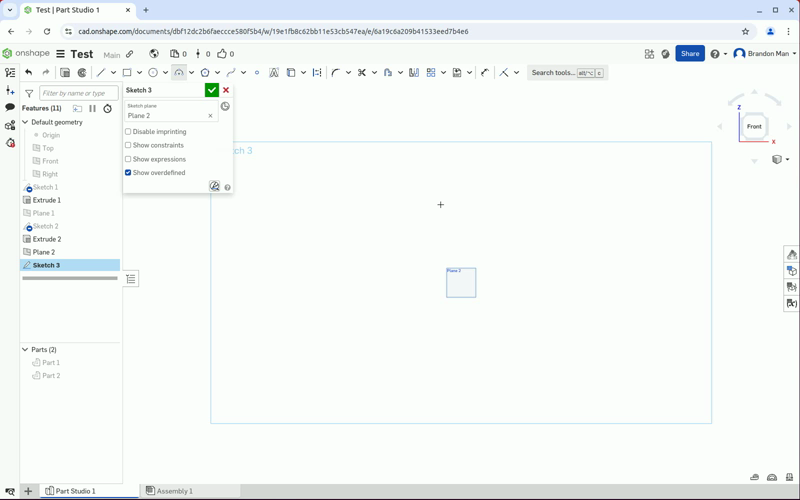
click(440, 204)
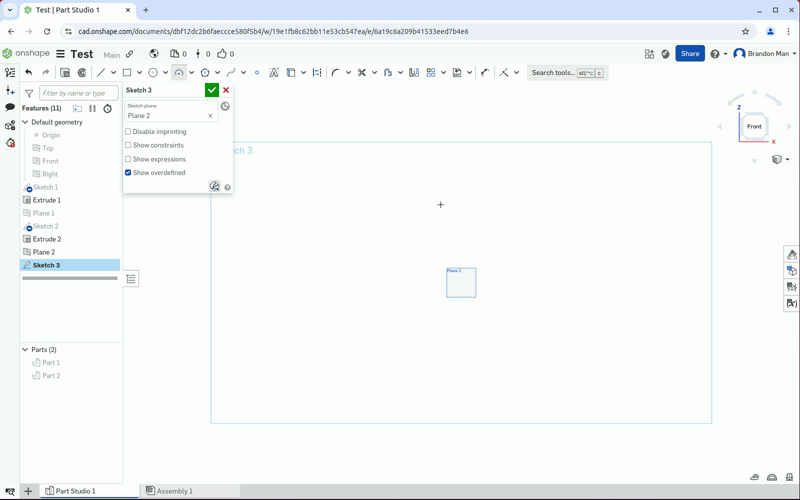
key_up(shift)
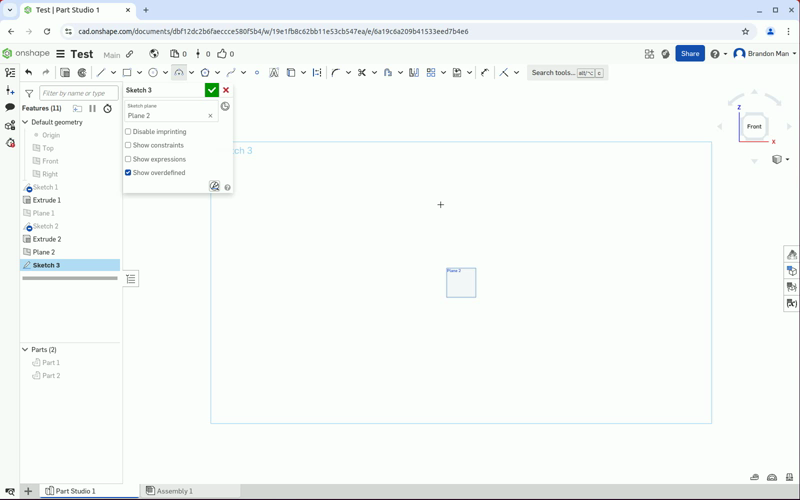
key_down(shift)
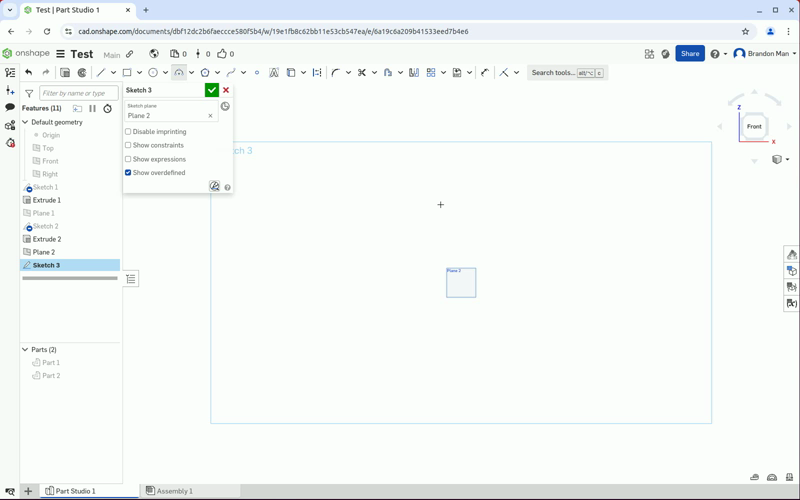
mouse_move(482, 204)
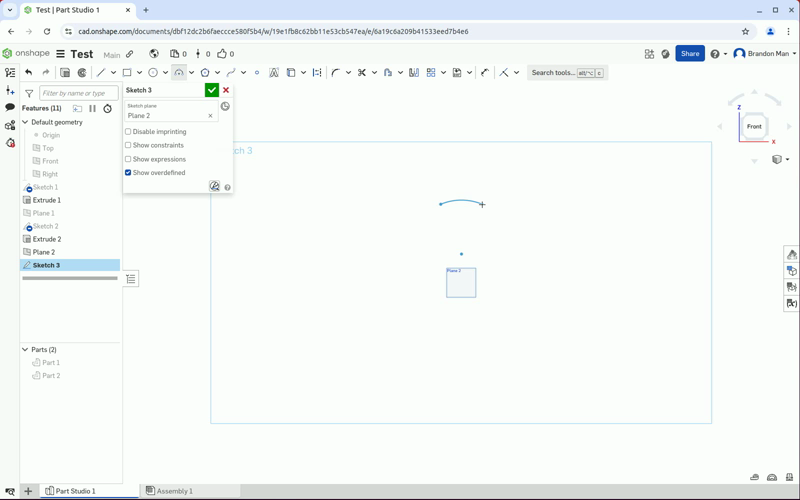
click(482, 204)
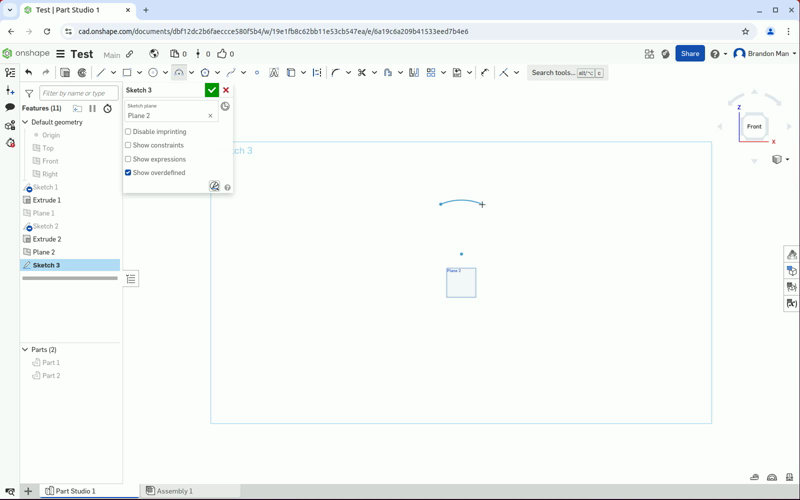
mouse_move(461, 169)
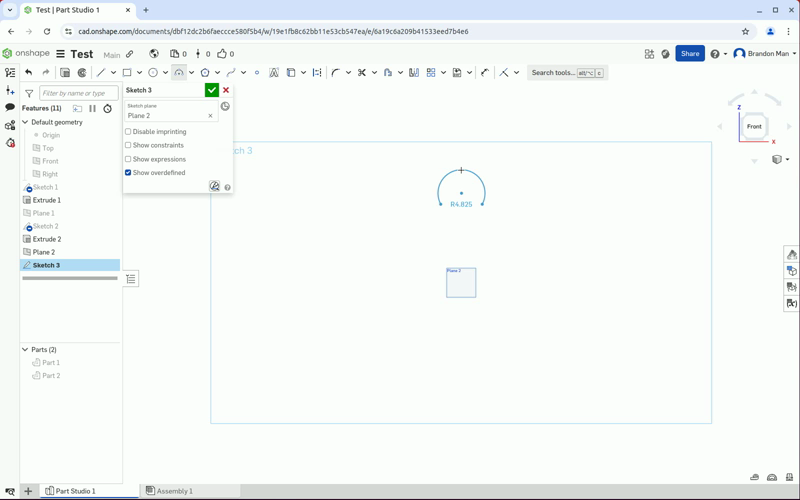
click(461, 169)
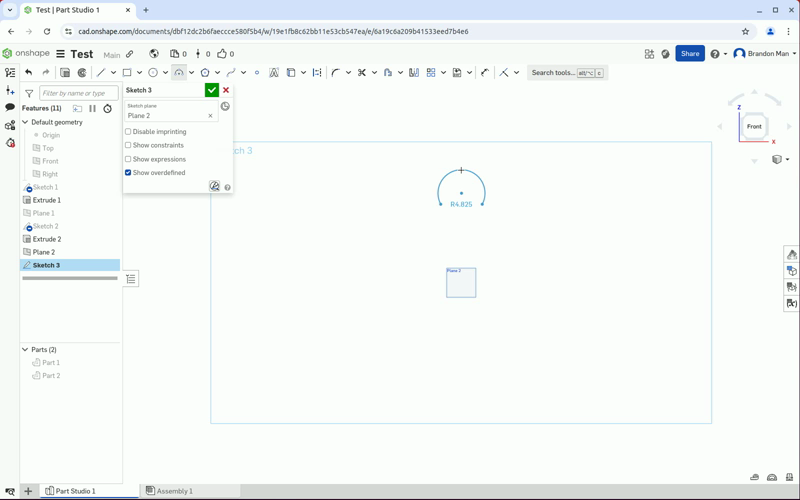
key_up(shift)
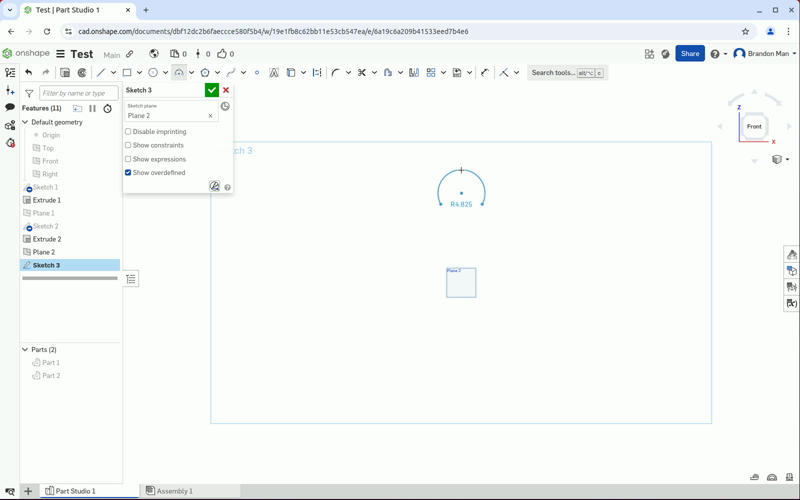
key(esc)
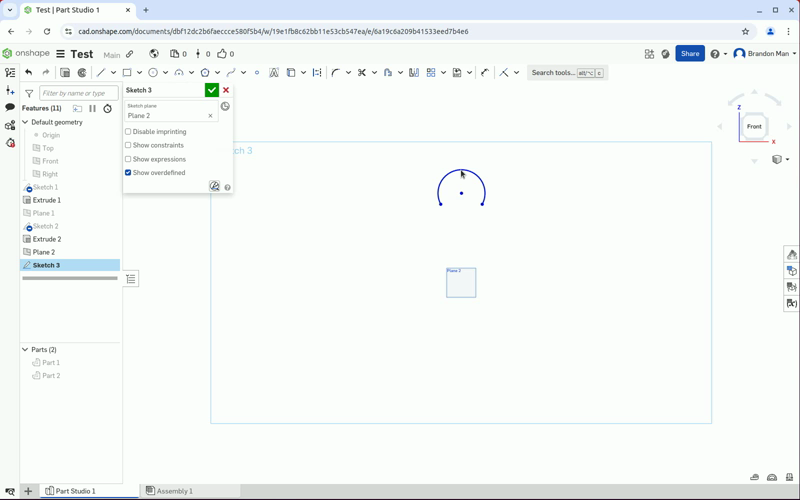
key(l)
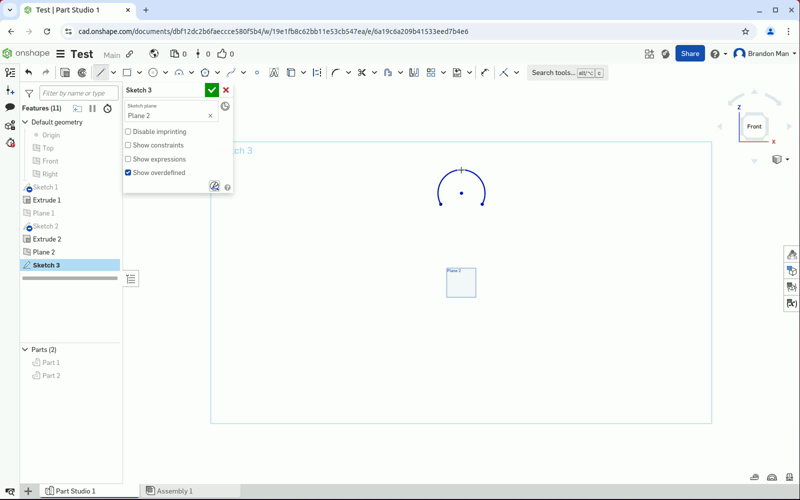
mouse_move(482, 204)
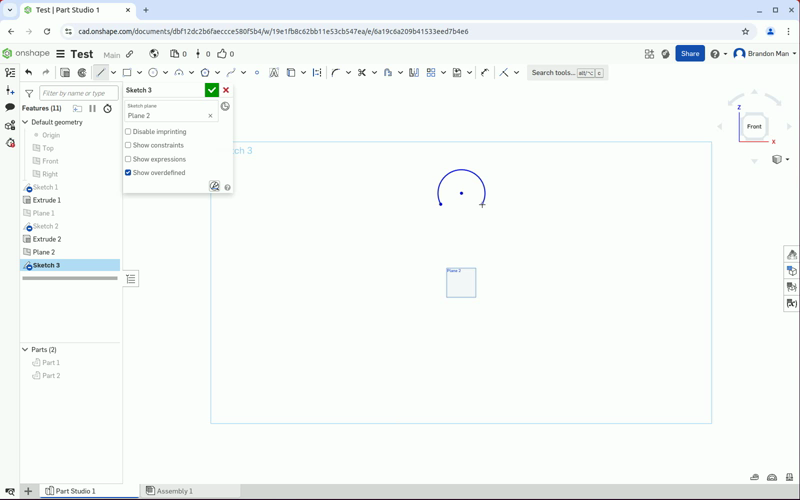
click(482, 204)
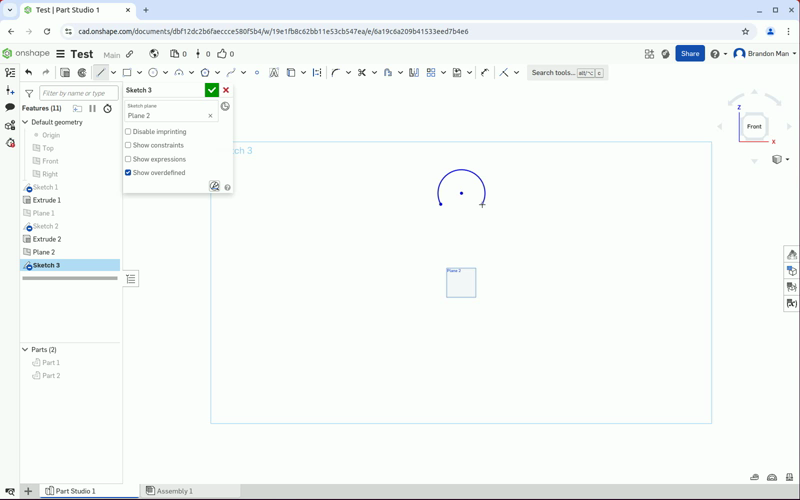
key_down(shift)
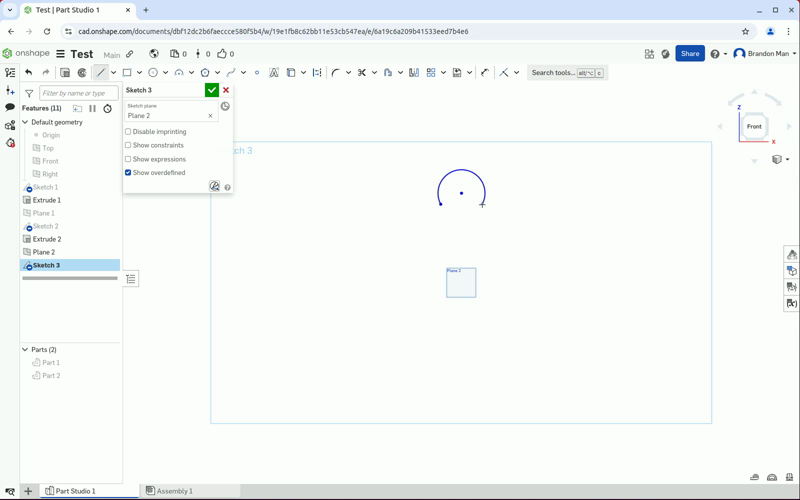
mouse_move(512, 204)
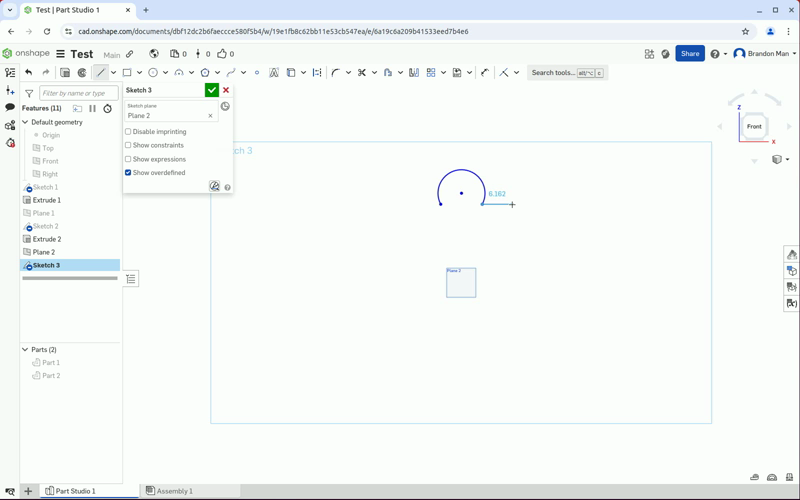
mouse_move(482, 203)
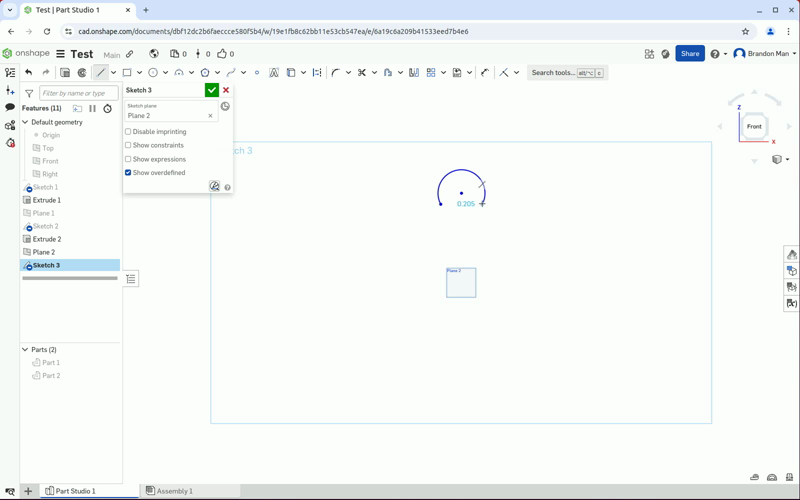
scroll(6)
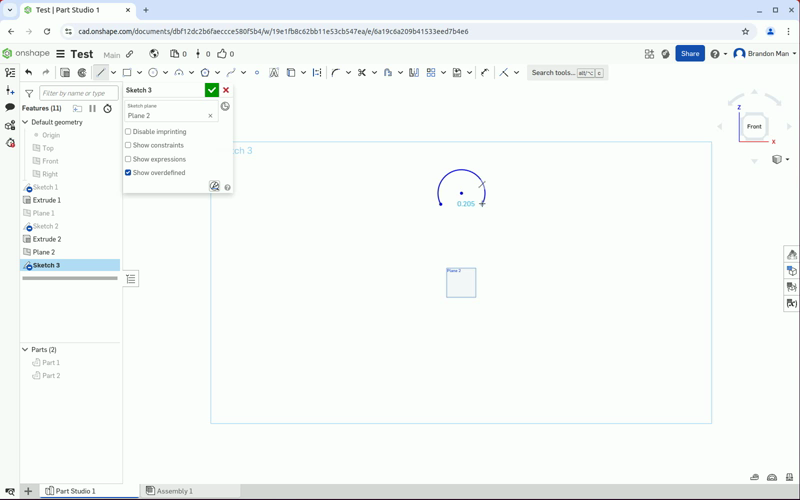
scroll(6)
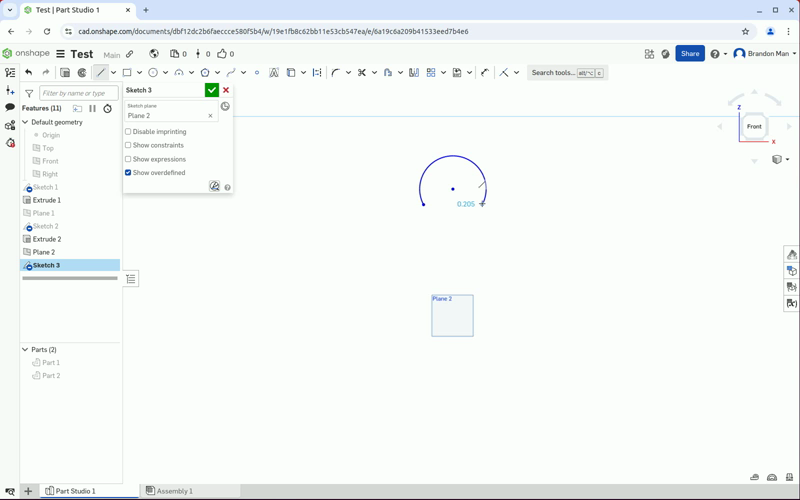
scroll(6)
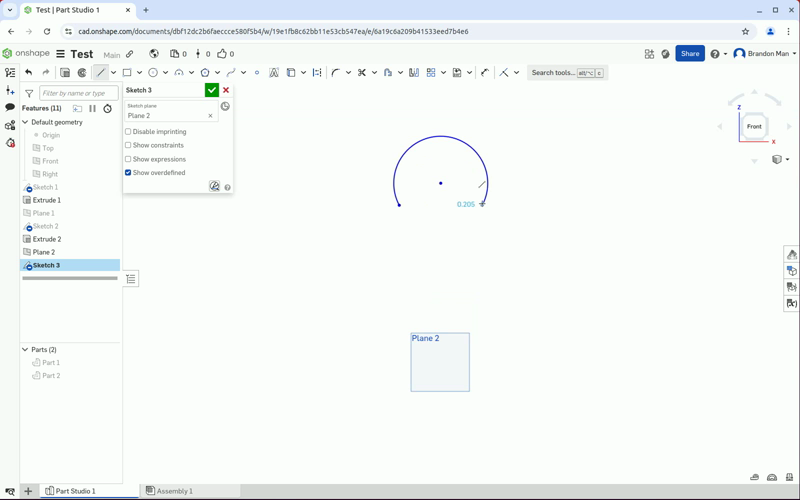
scroll(6)
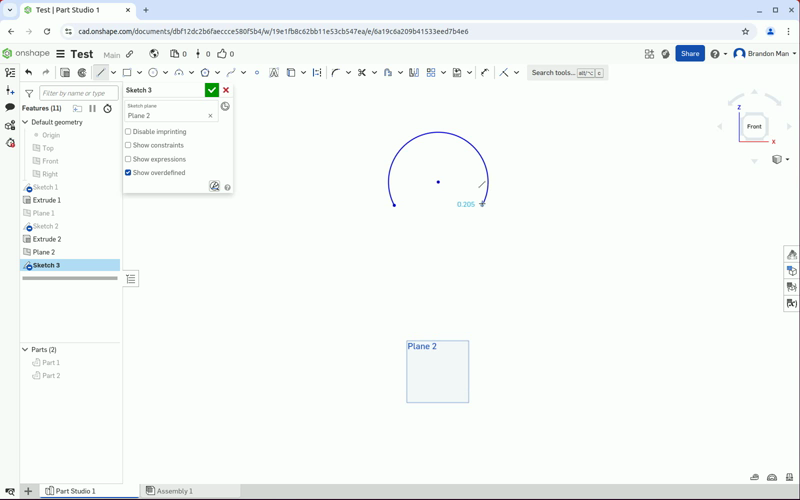
scroll(6)
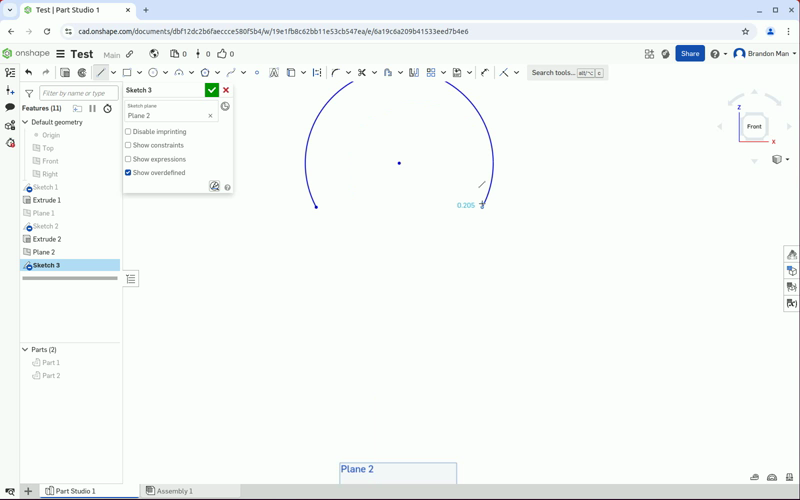
scroll(6)
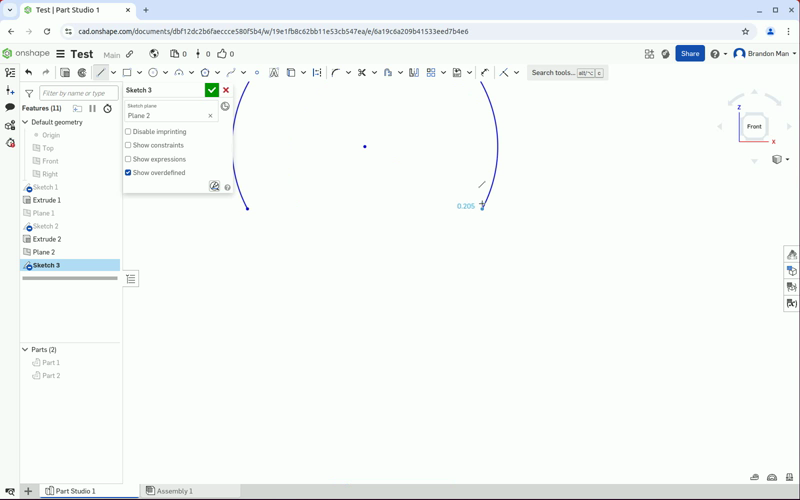
scroll(6)
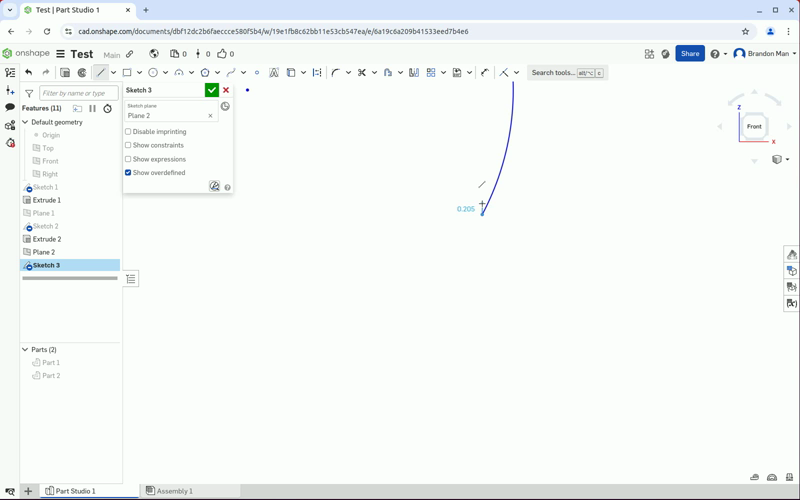
click(482, 203)
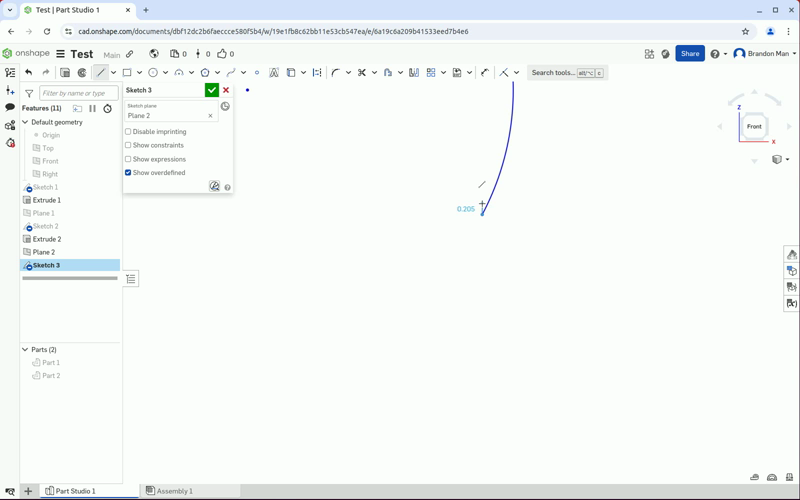
scroll(-6)
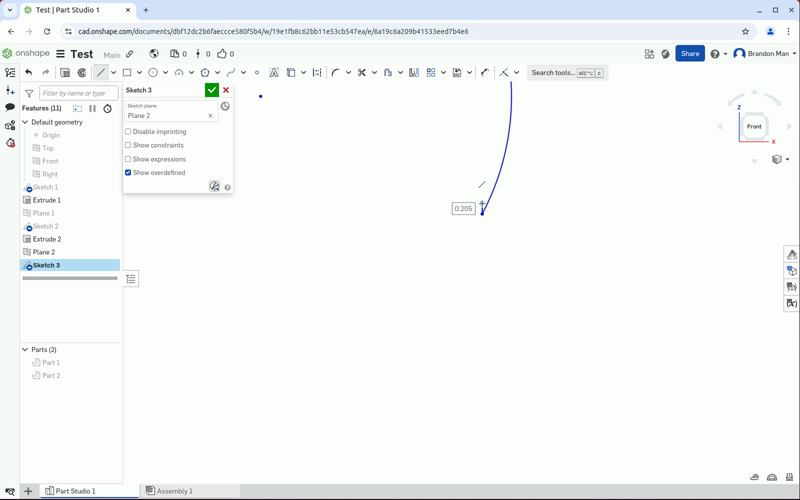
scroll(-6)
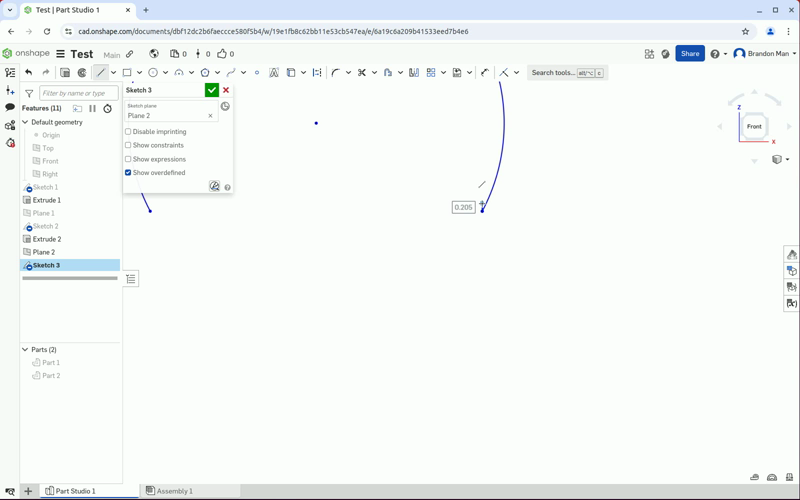
scroll(-6)
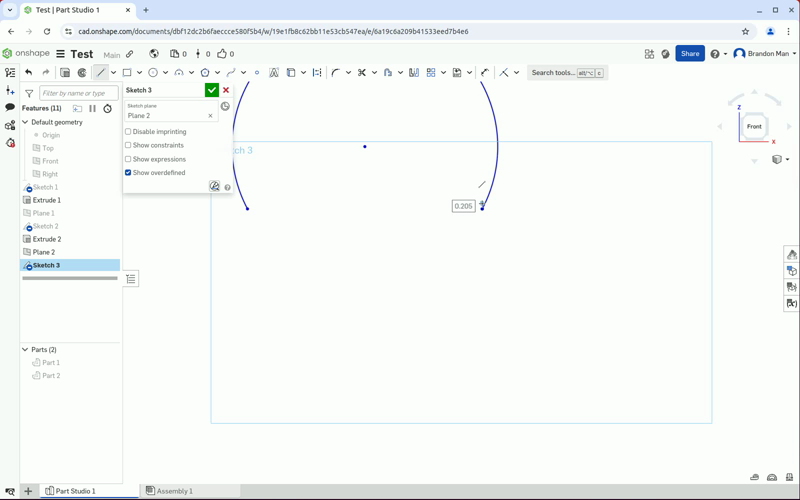
scroll(-6)
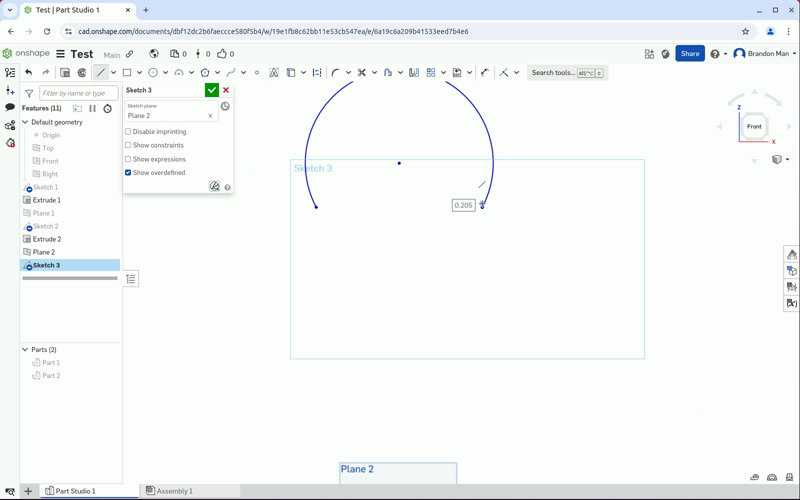
scroll(-6)
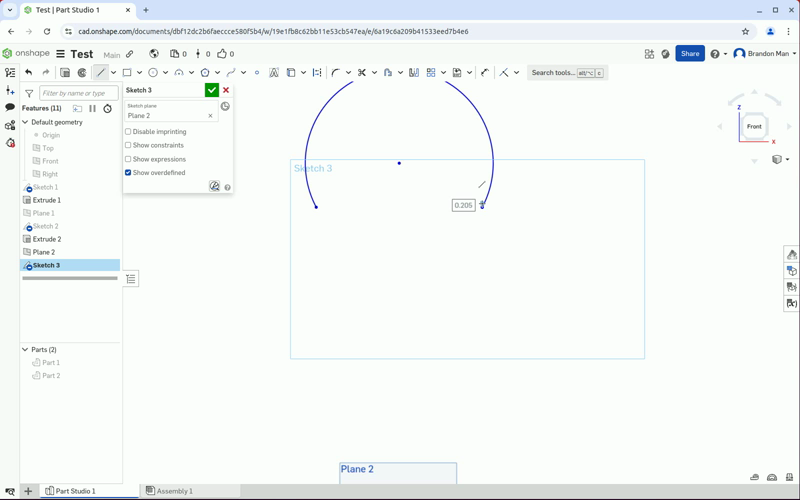
scroll(-6)
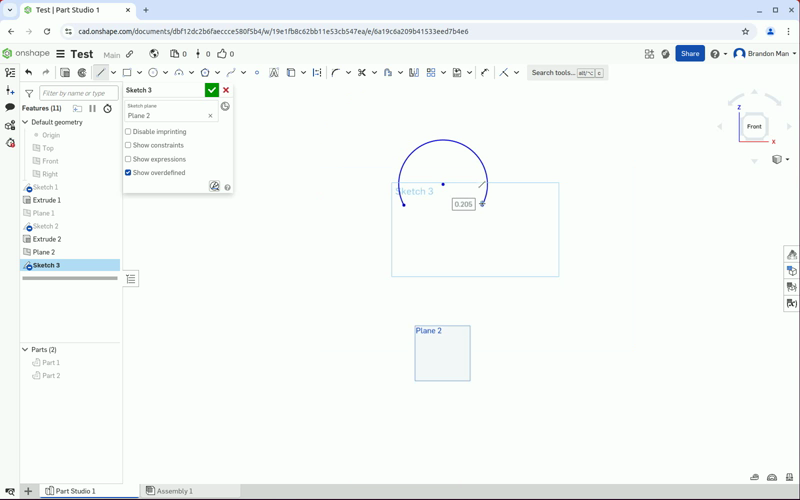
scroll(-6)
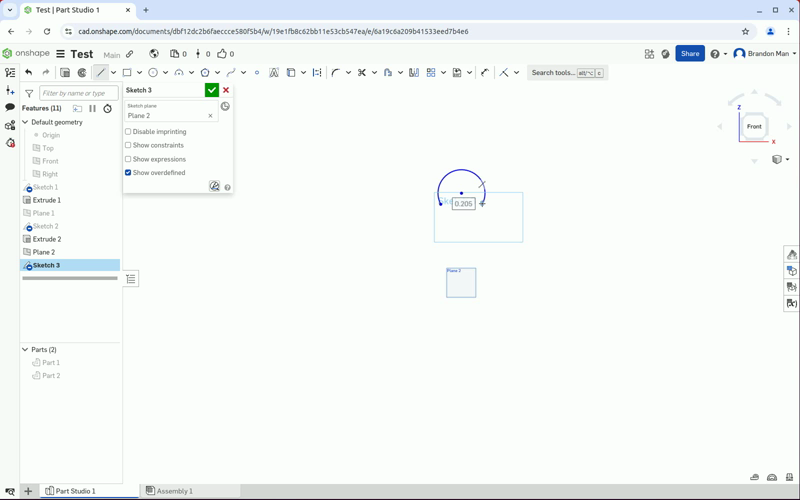
key_up(shift)
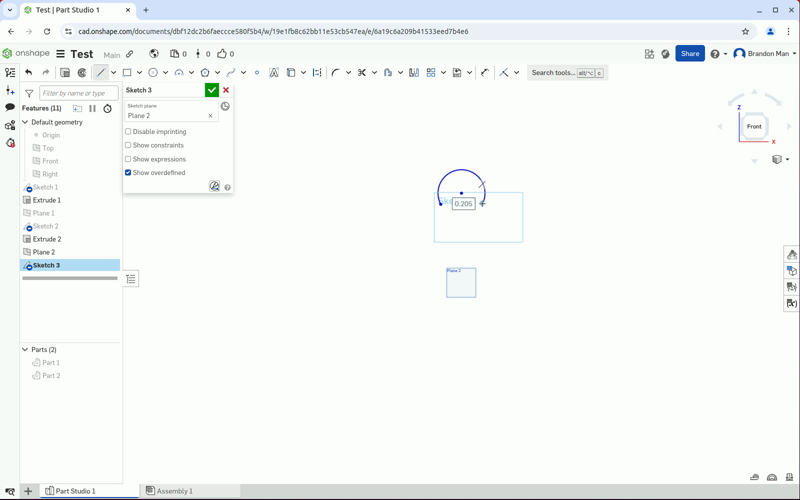
key_down(shift)
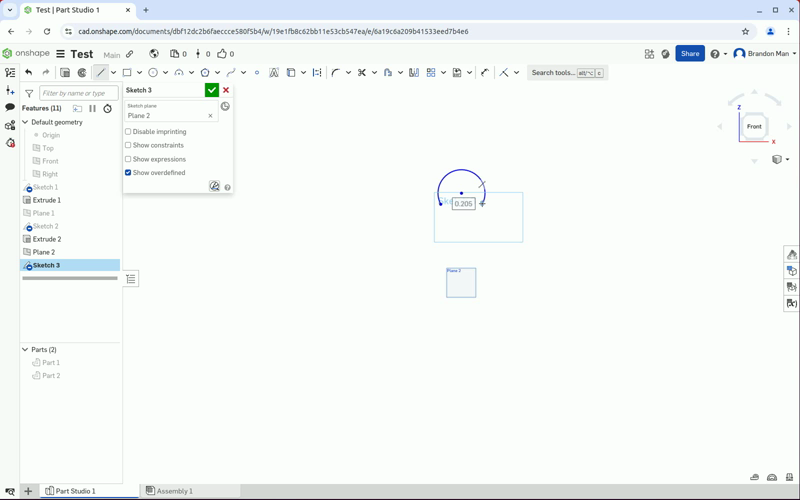
mouse_move(512, 203)
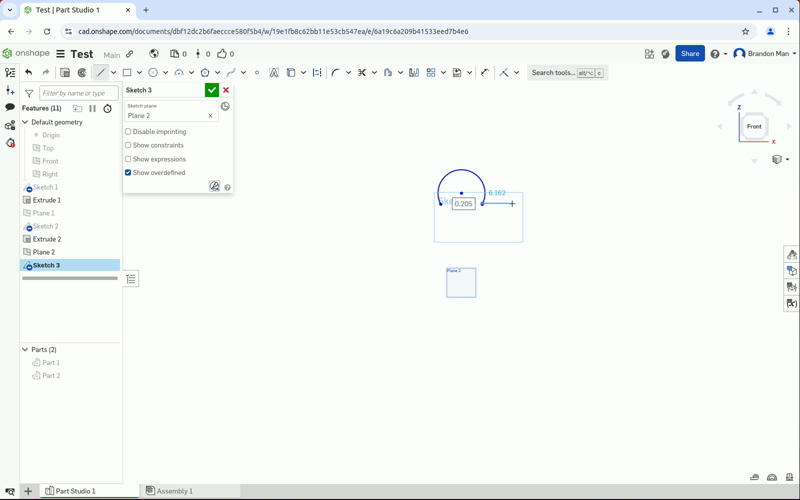
mouse_move(440, 203)
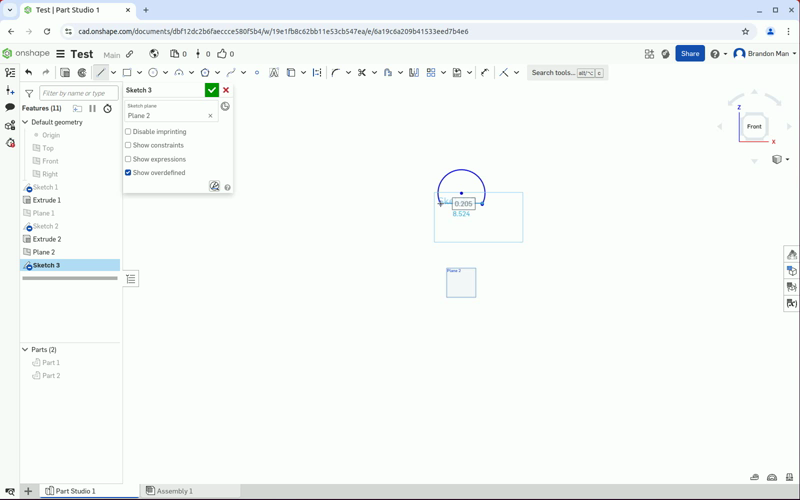
scroll(6)
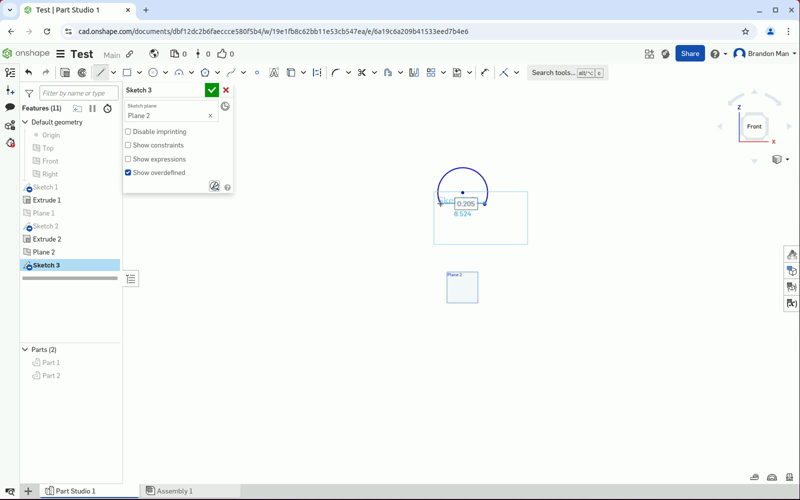
scroll(6)
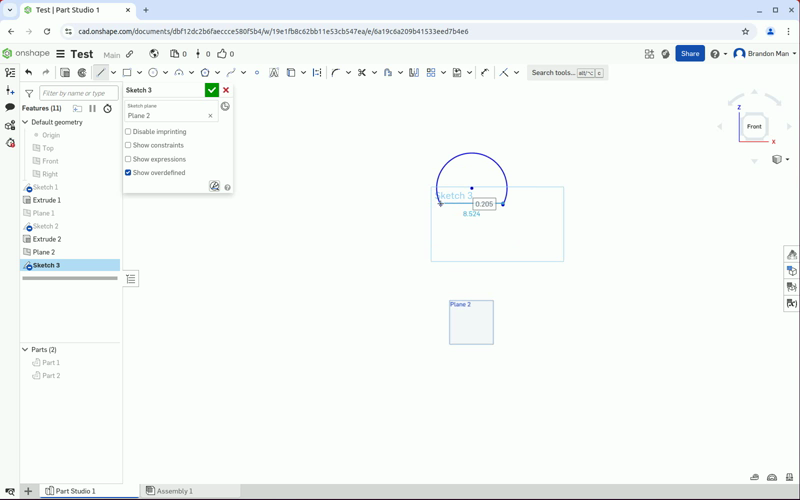
scroll(6)
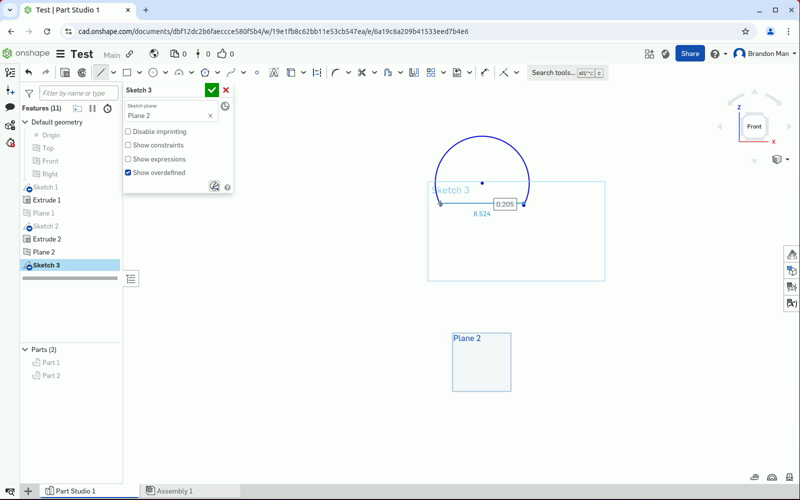
scroll(6)
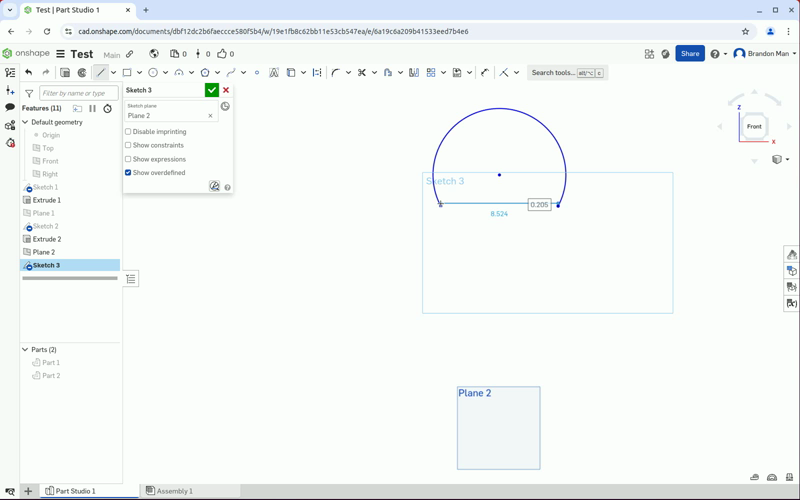
scroll(6)
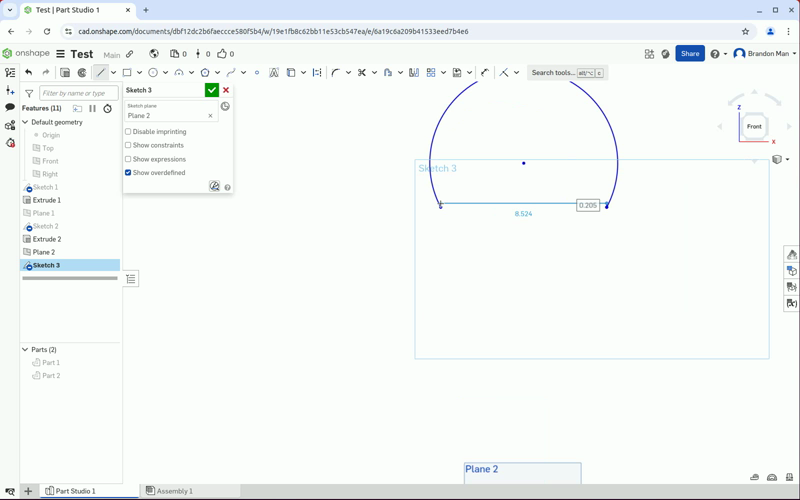
scroll(6)
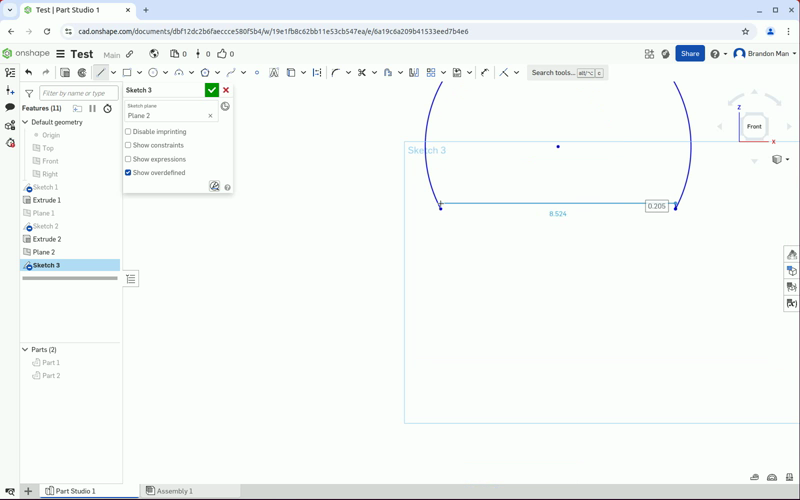
scroll(6)
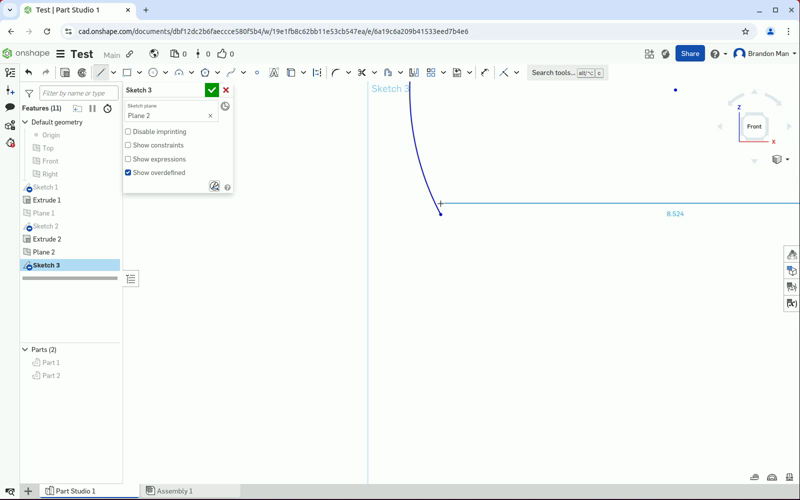
click(440, 203)
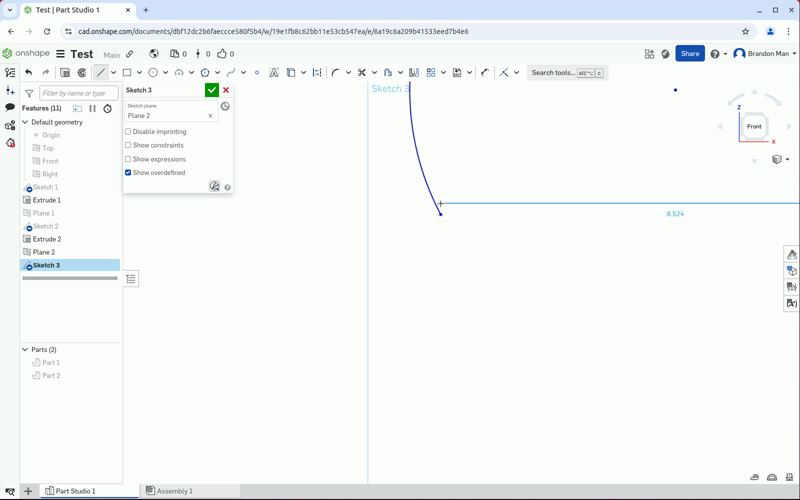
scroll(-6)
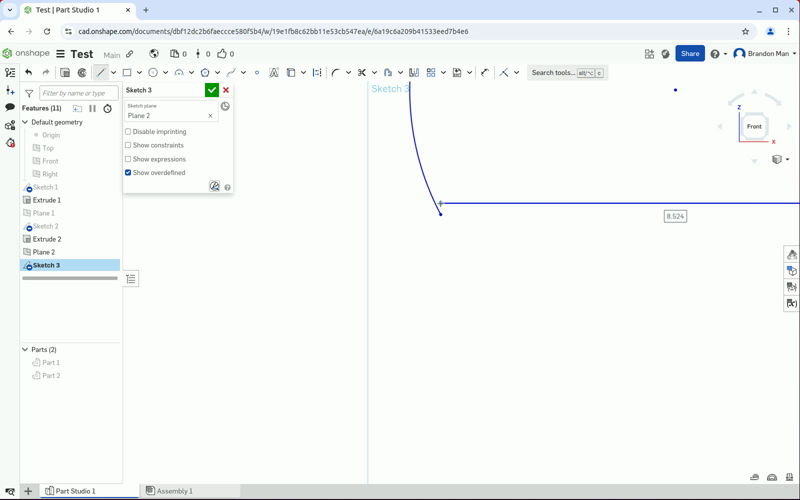
scroll(-6)
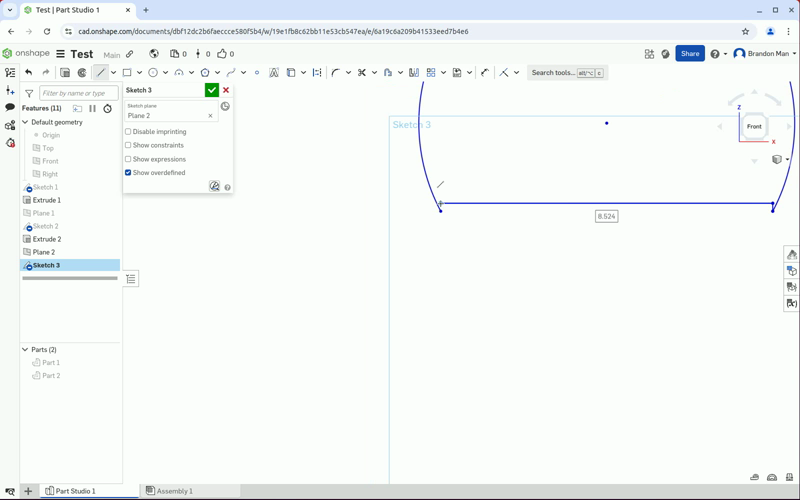
scroll(-6)
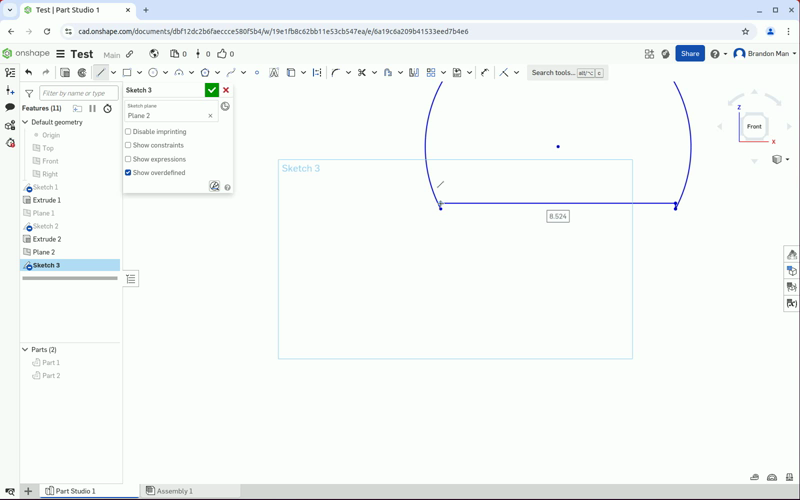
scroll(-6)
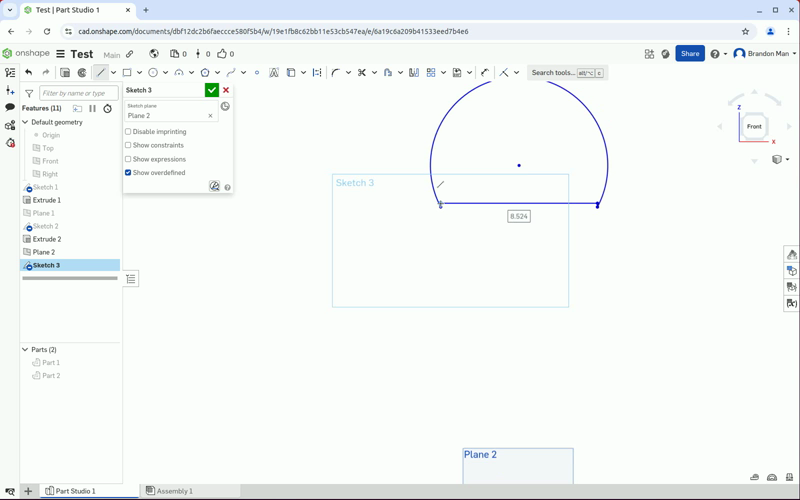
scroll(-6)
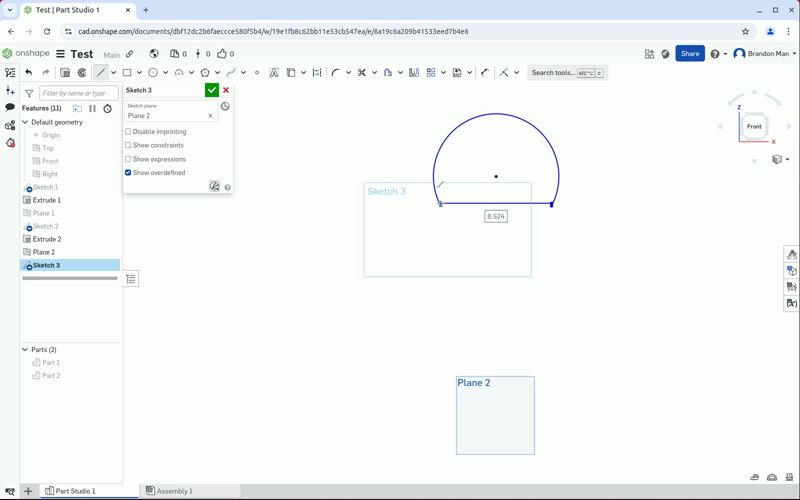
scroll(-6)
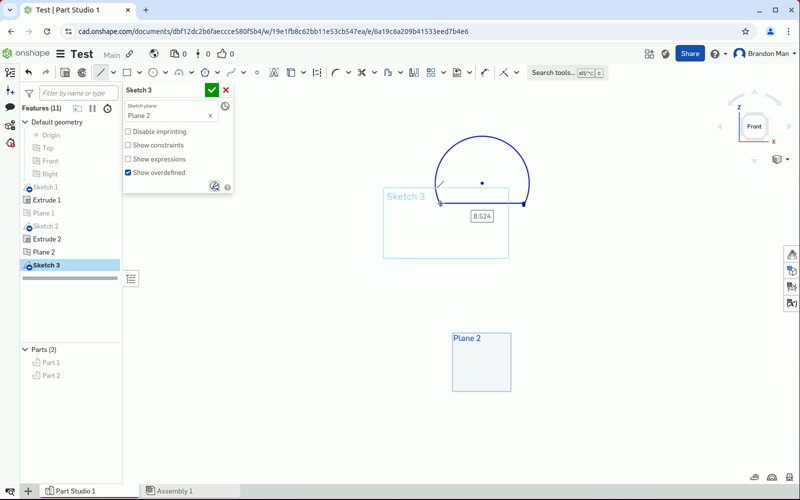
scroll(-6)
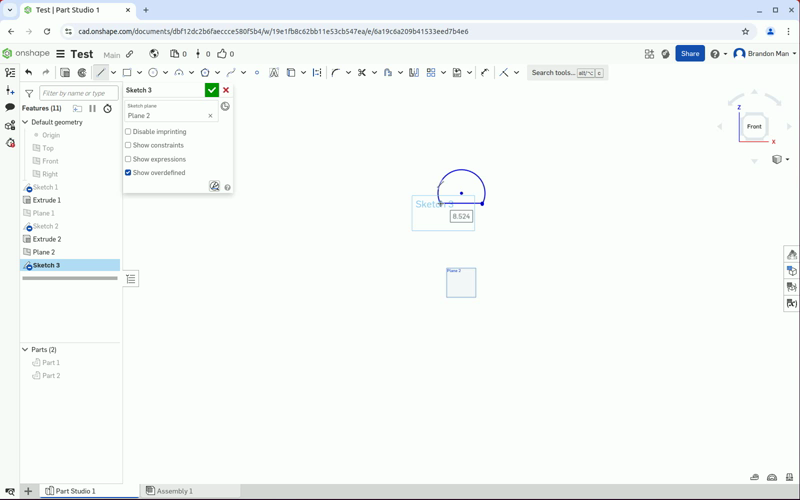
key_up(shift)
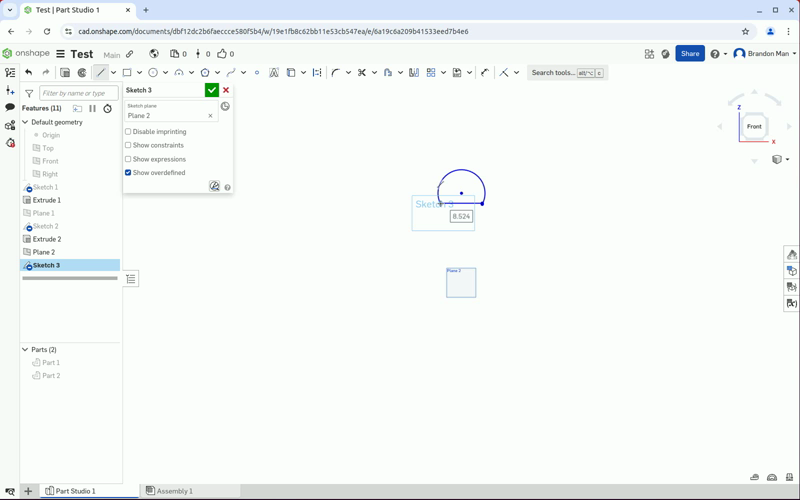
mouse_move(470, 203)
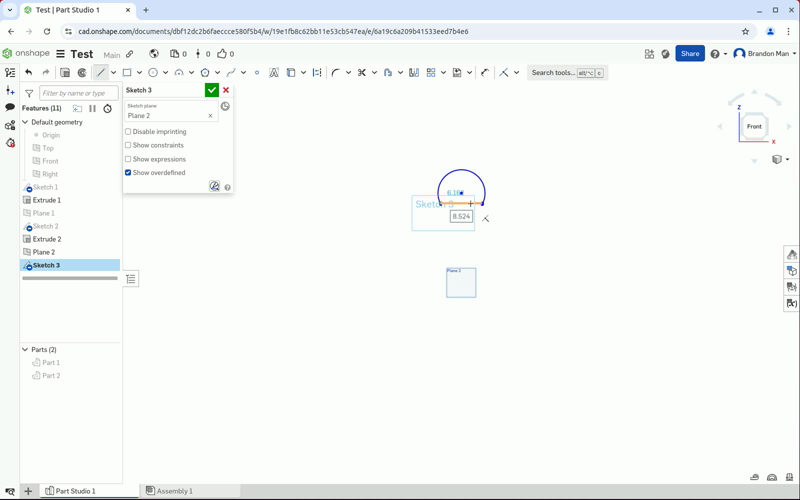
key_down(shift)
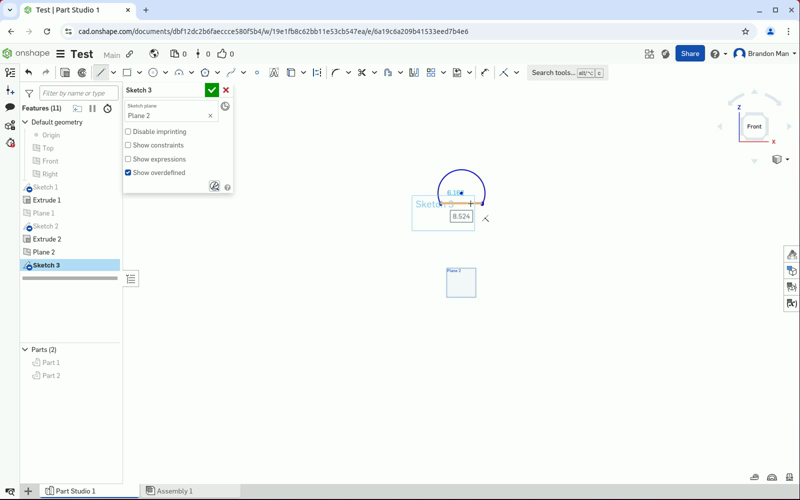
mouse_move(440, 204)
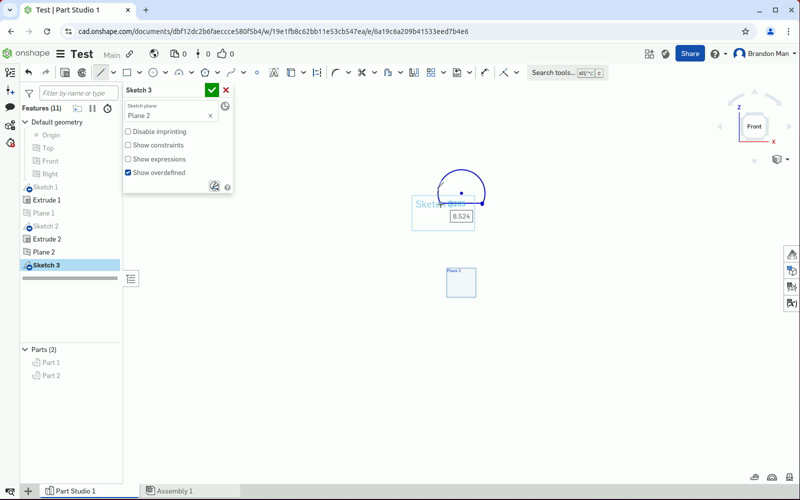
scroll(6)
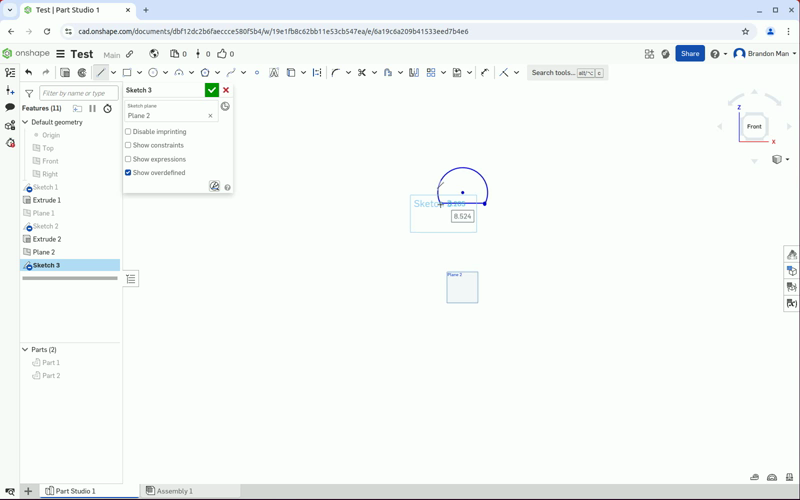
scroll(6)
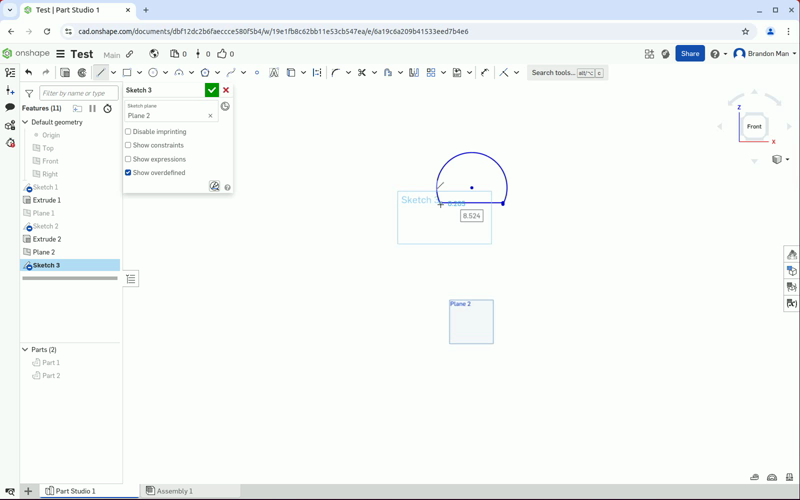
scroll(6)
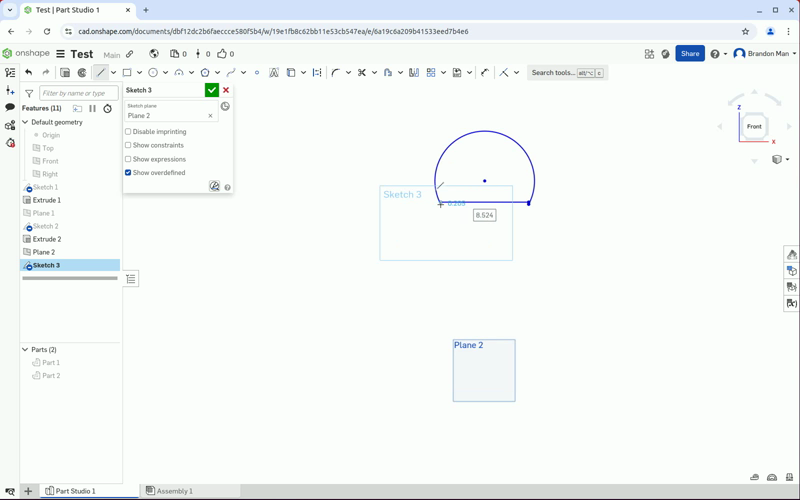
scroll(6)
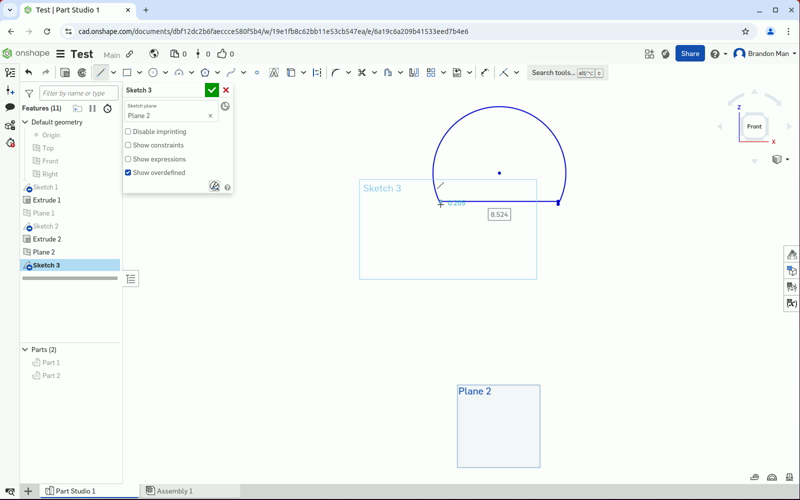
scroll(6)
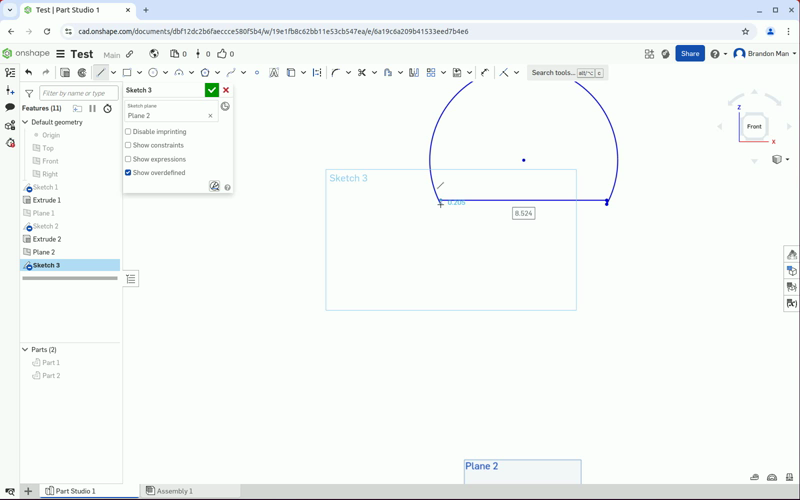
scroll(6)
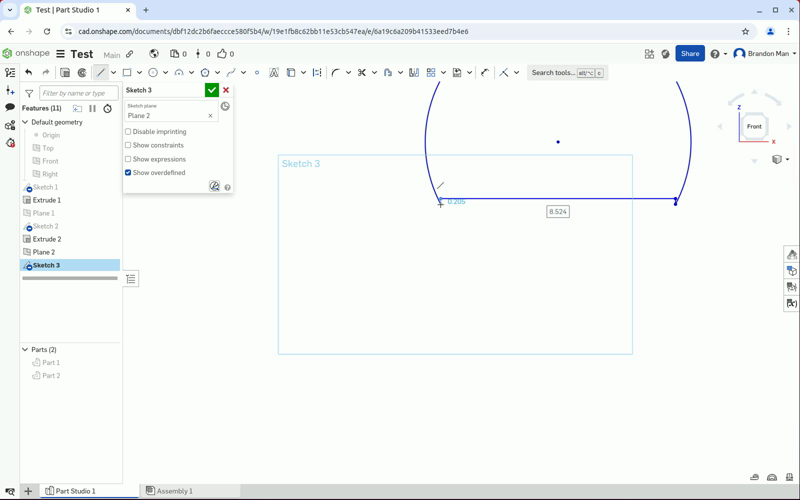
scroll(6)
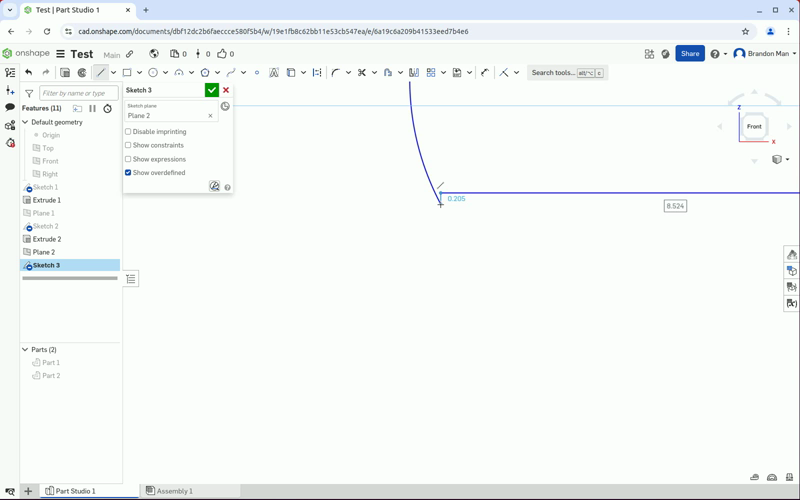
key_up(shift)
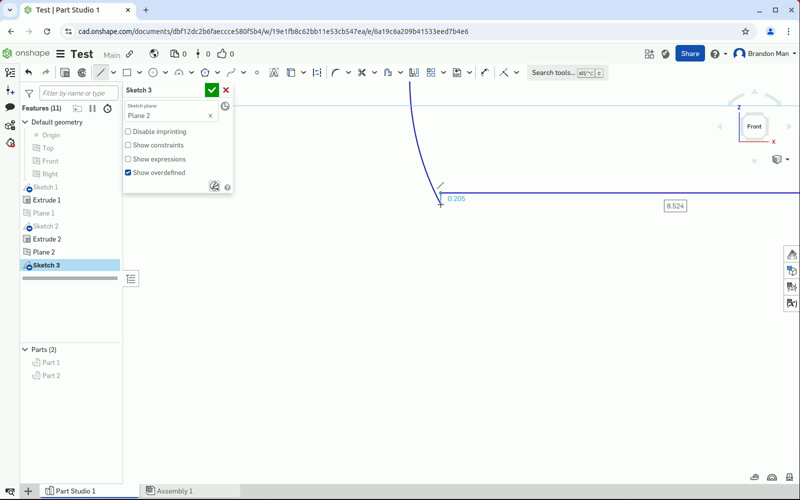
click(440, 204)
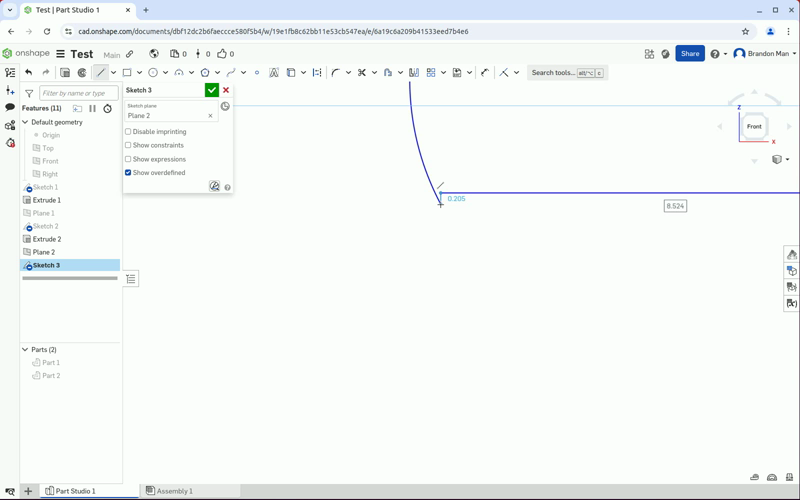
scroll(-6)
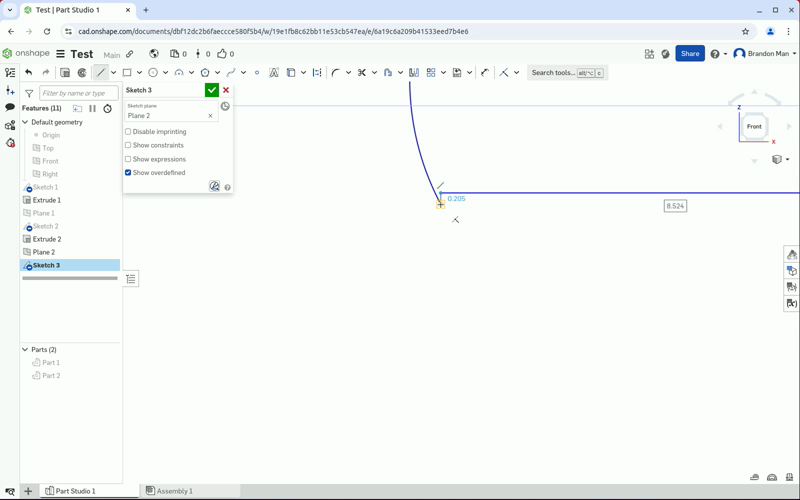
scroll(-6)
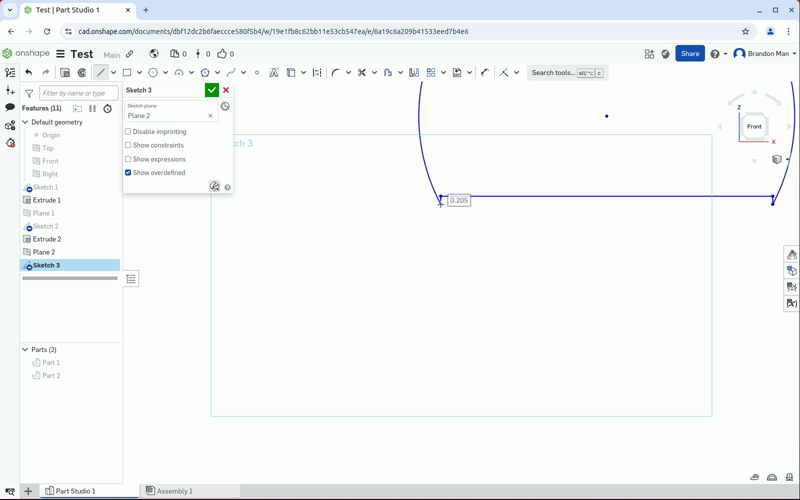
scroll(-6)
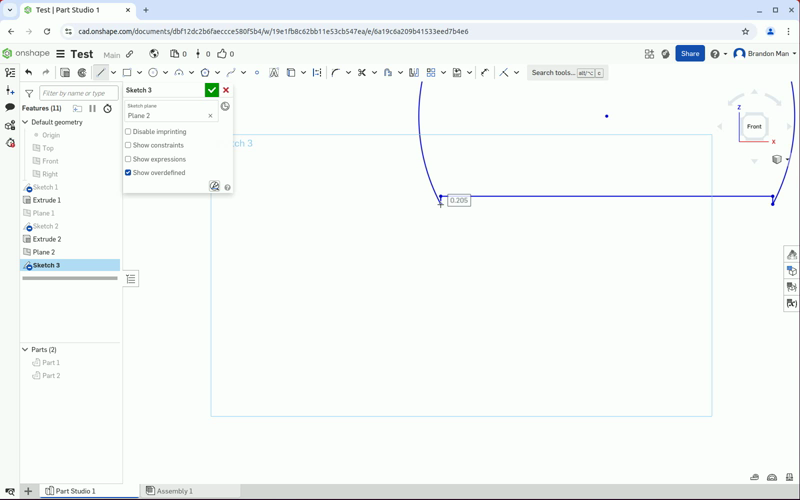
scroll(-6)
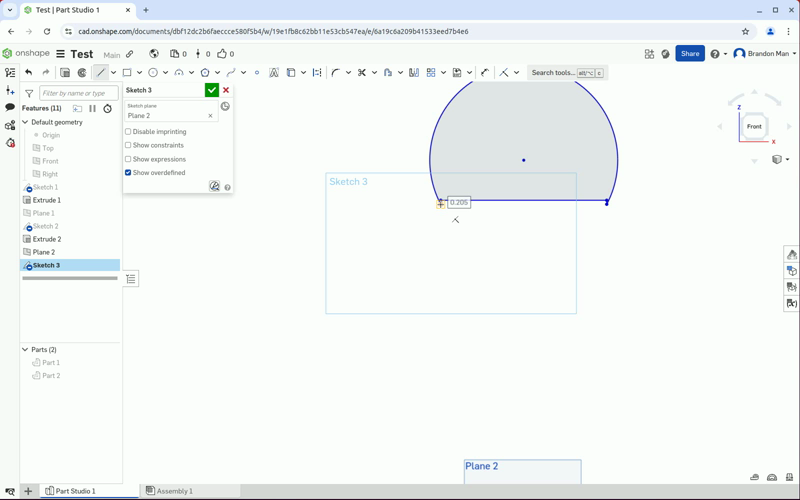
scroll(-6)
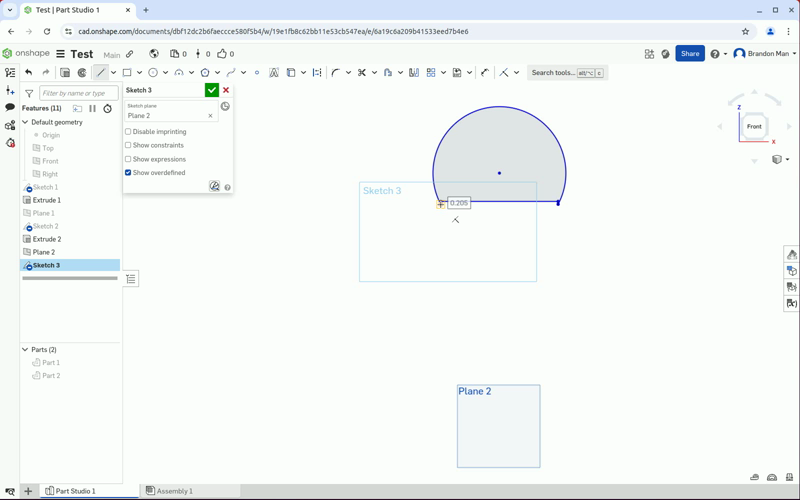
scroll(-6)
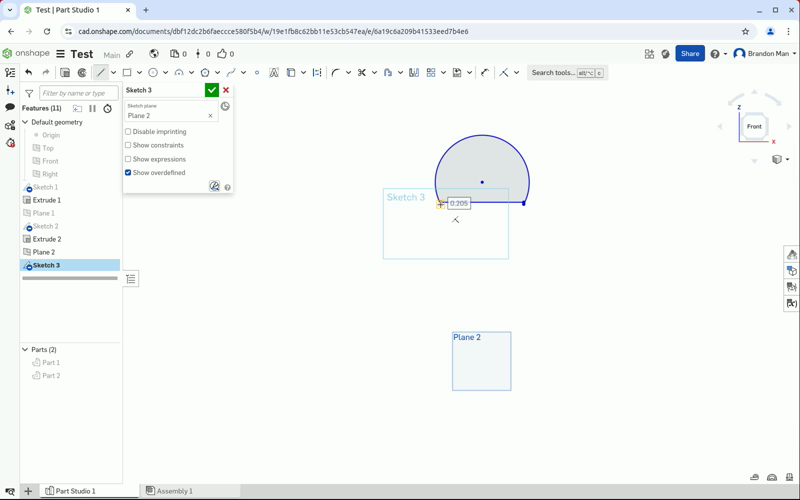
scroll(-6)
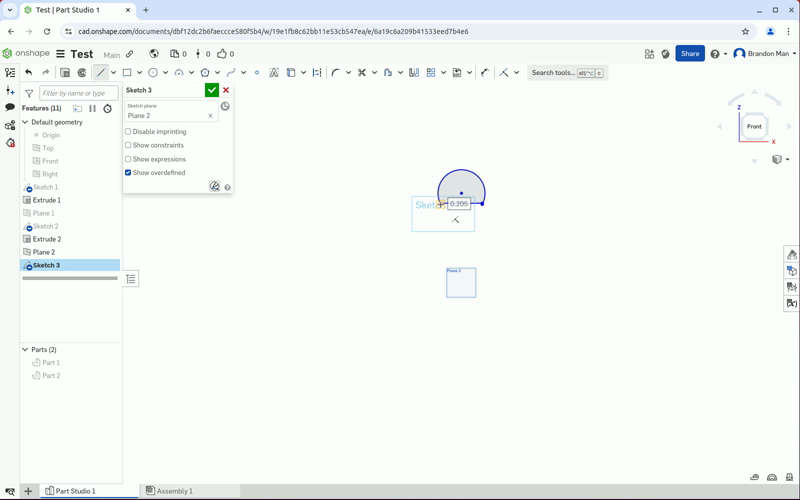
key(esc)
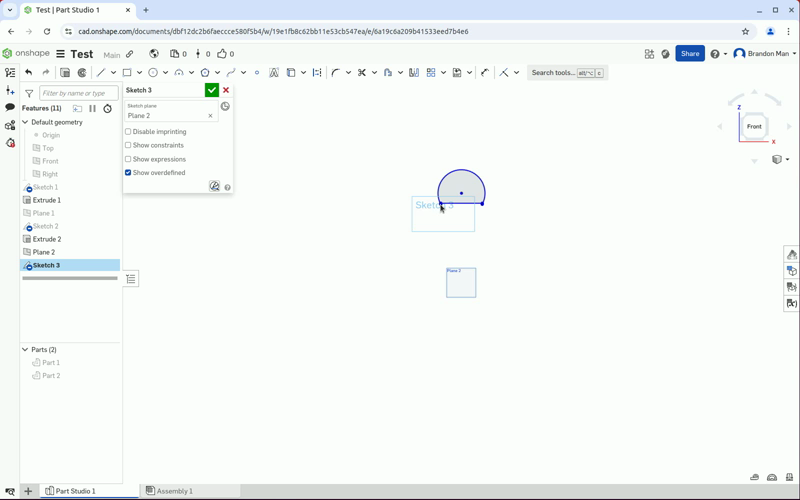
key(c)
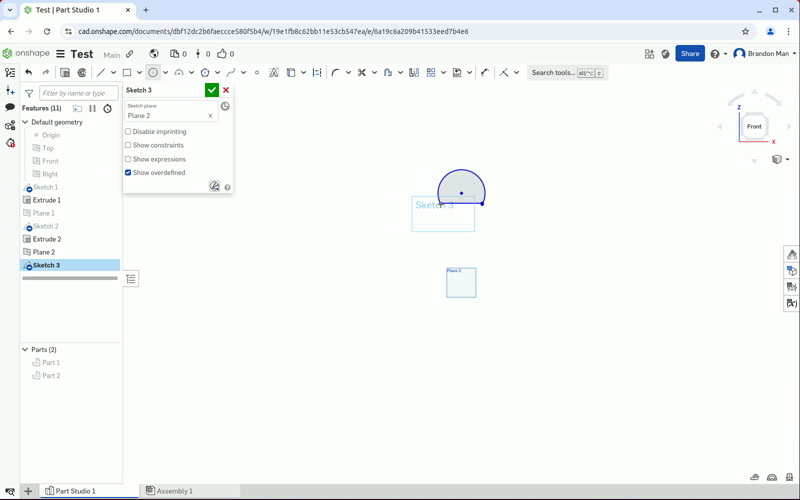
key_down(shift)
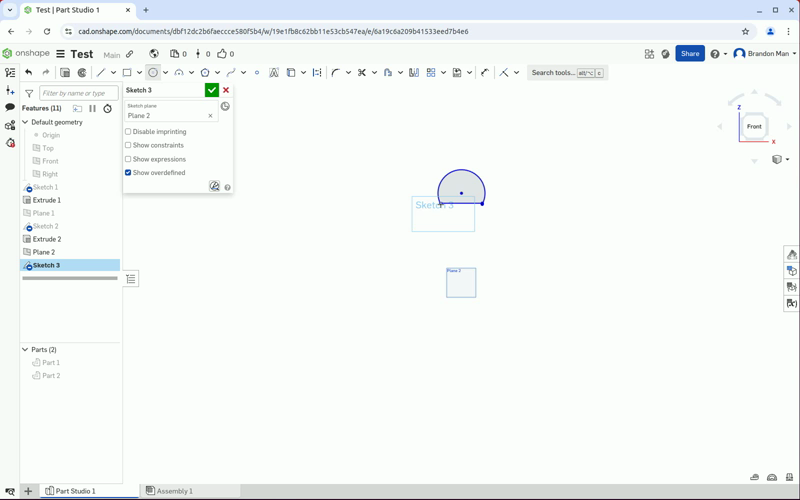
mouse_move(461, 193)
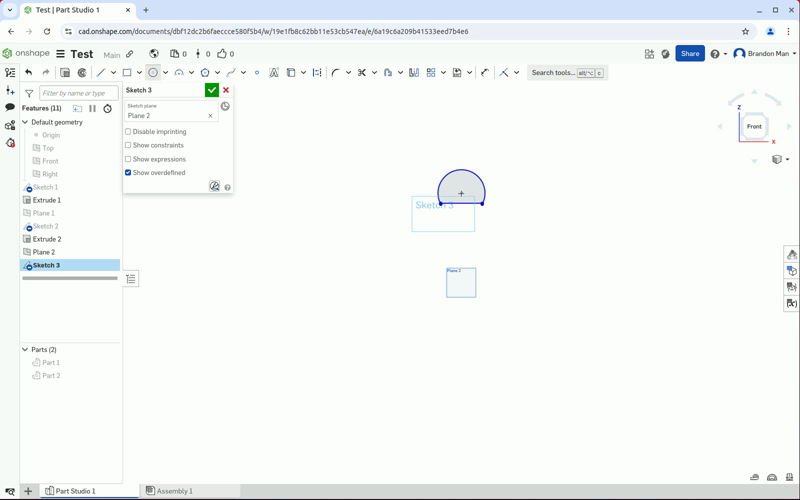
click(461, 193)
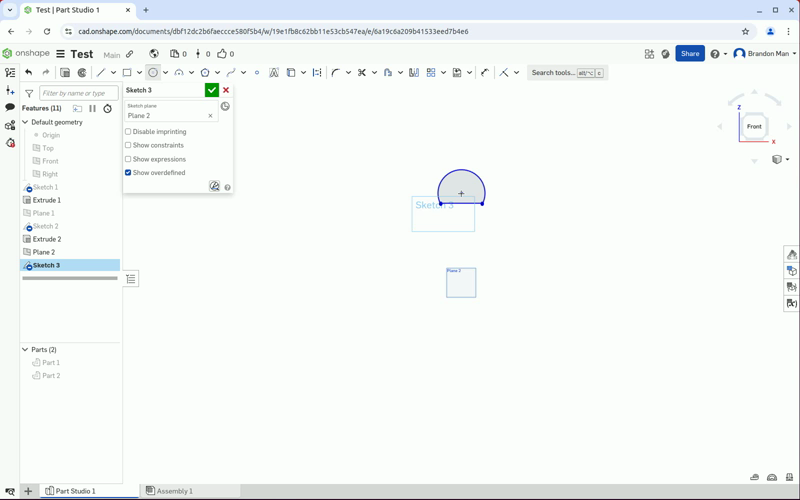
key_up(shift)
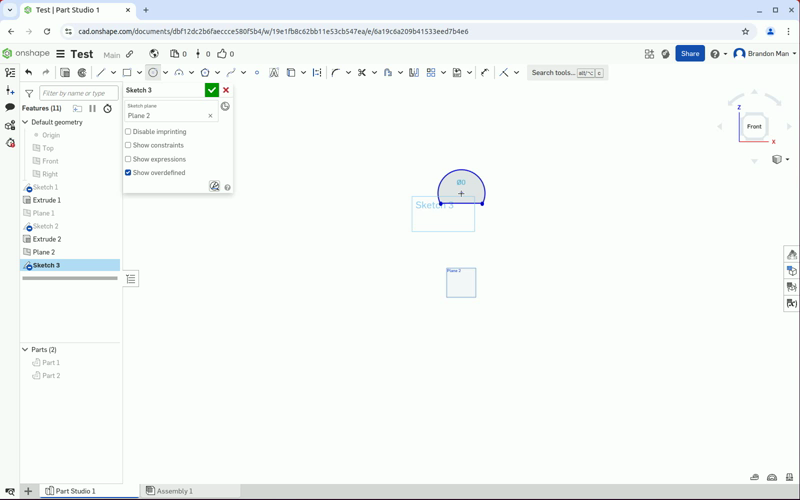
mouse_move(469, 193)
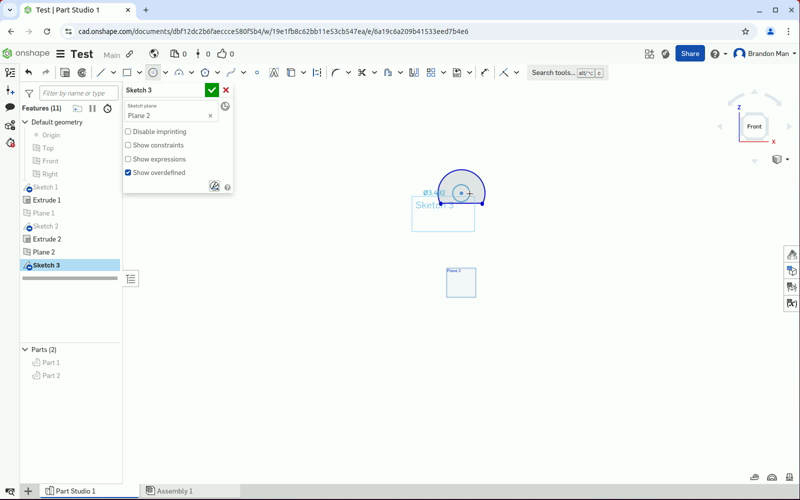
click(469, 193)
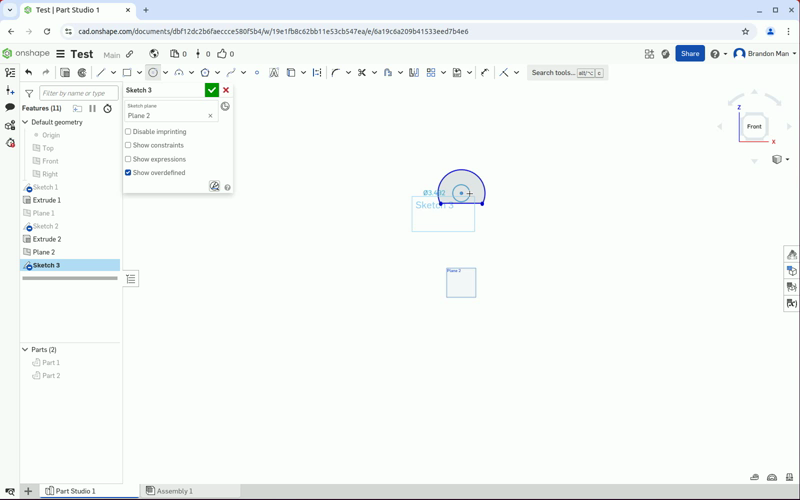
key(esc)
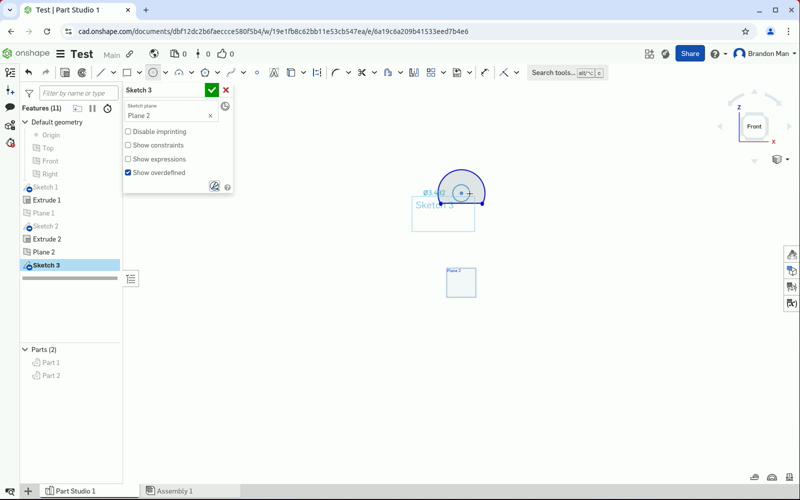
mouse_move(456, 181)
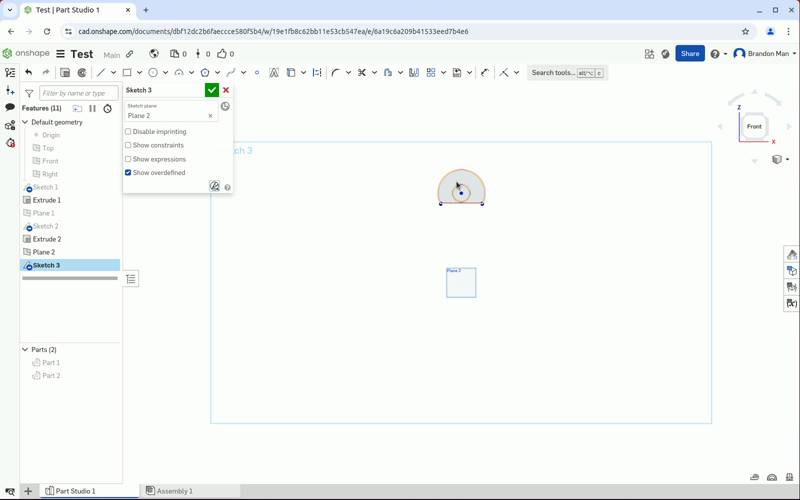
scroll(6)
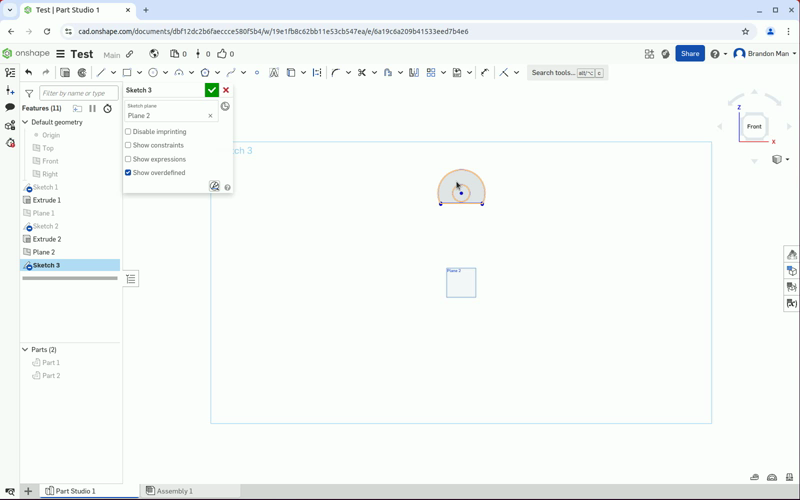
scroll(6)
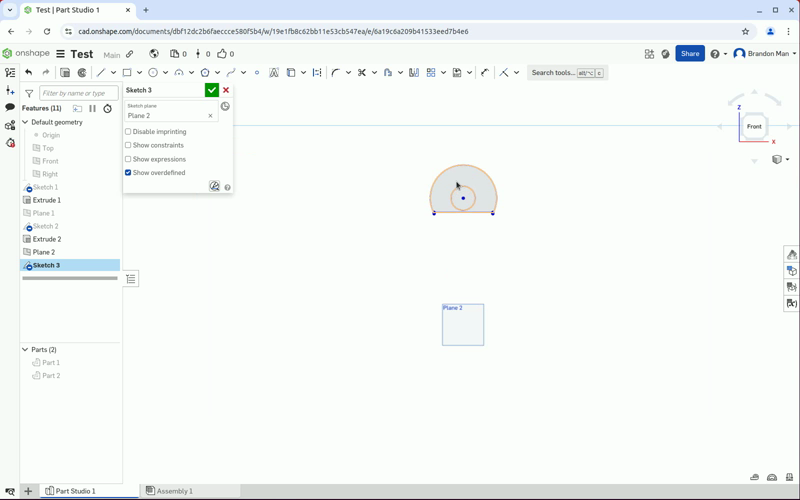
scroll(6)
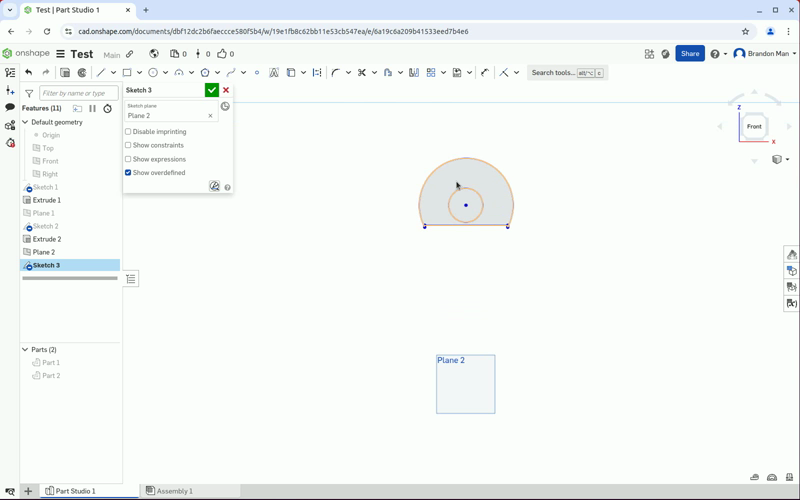
scroll(6)
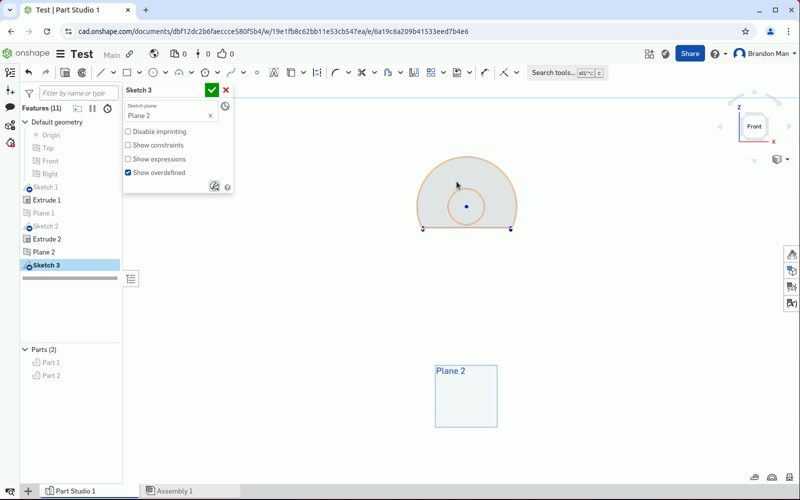
scroll(6)
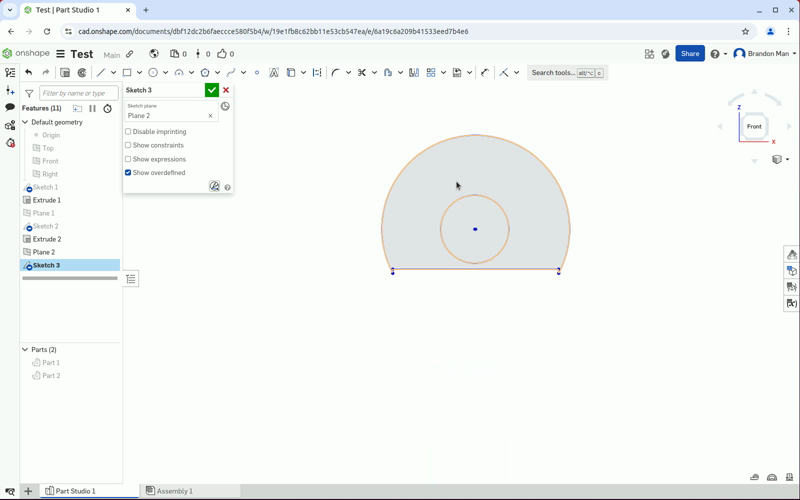
scroll(6)
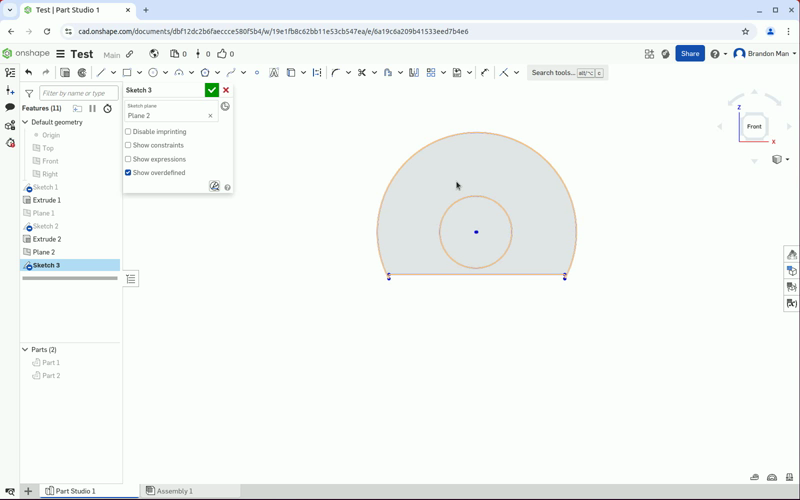
scroll(6)
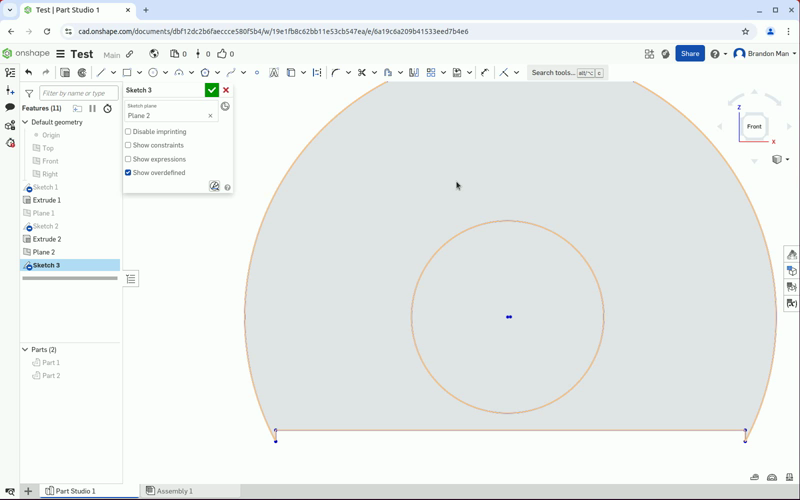
click(456, 181)
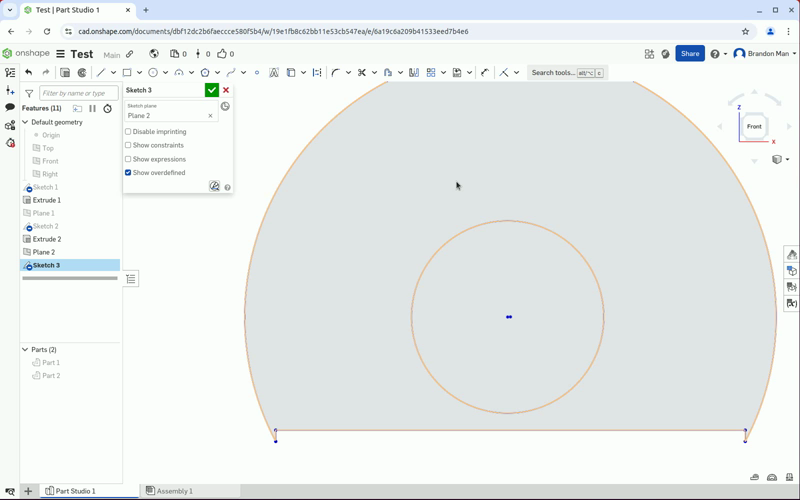
scroll(-6)
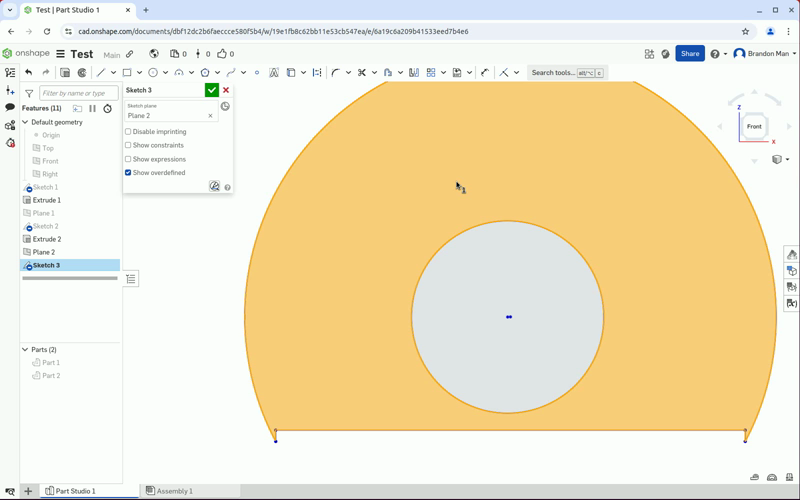
scroll(-6)
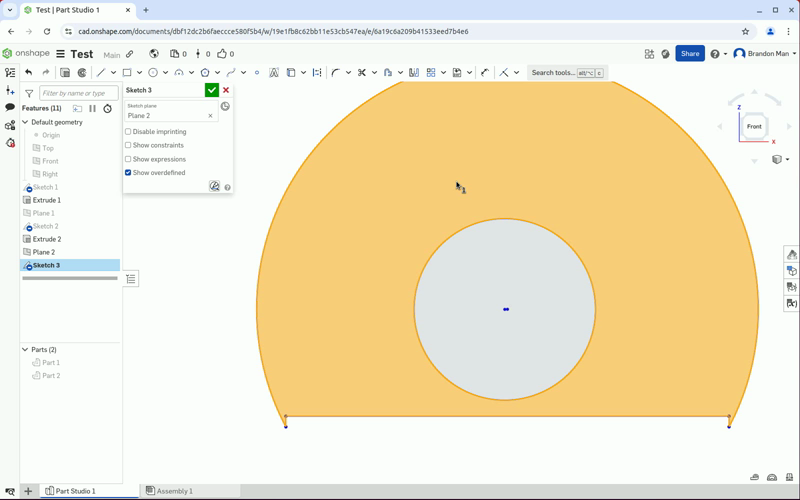
scroll(-6)
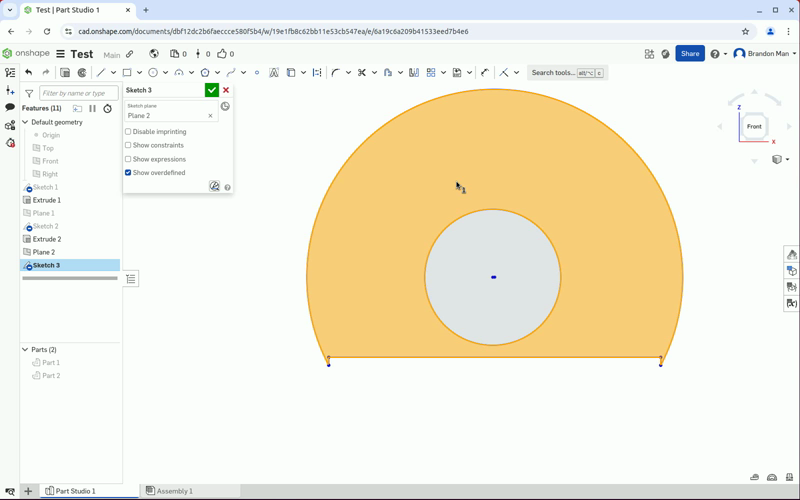
scroll(-6)
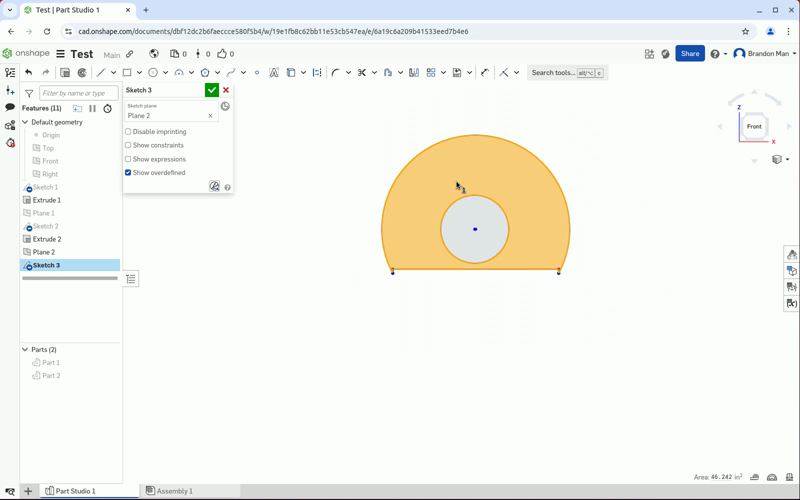
scroll(-6)
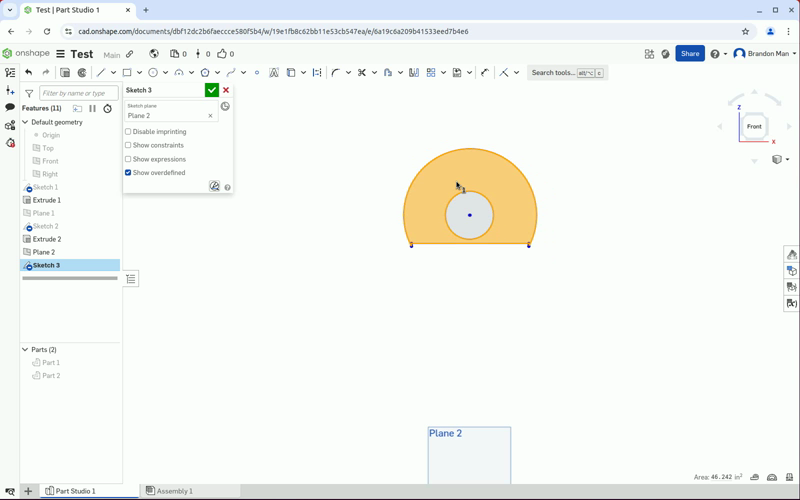
scroll(-6)
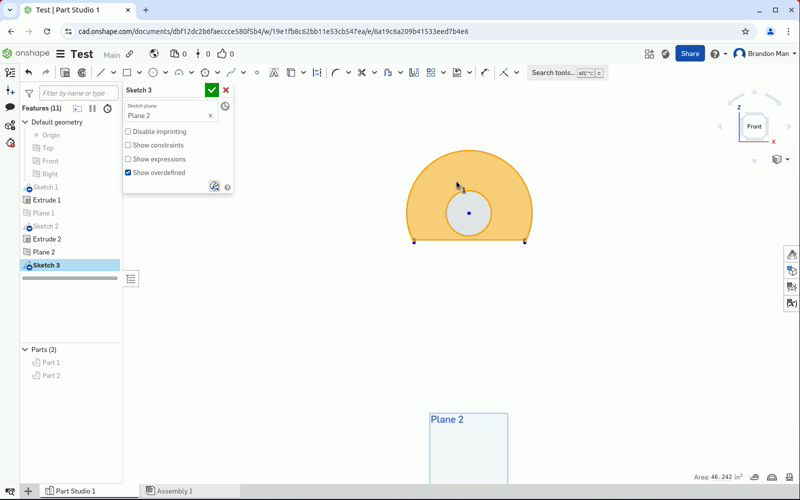
scroll(-6)
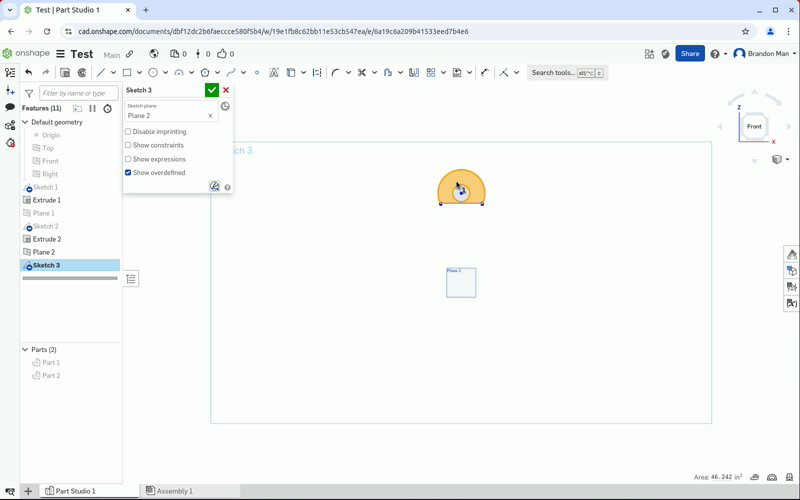
mouse_move(73, 352)
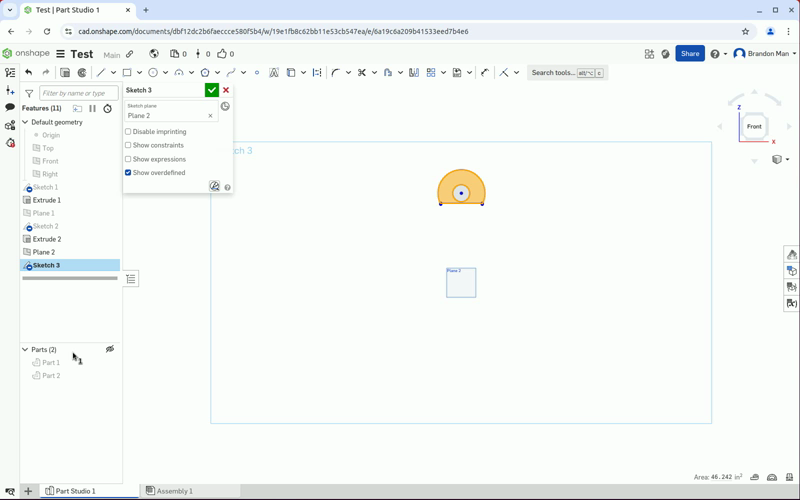
key(shift+y)
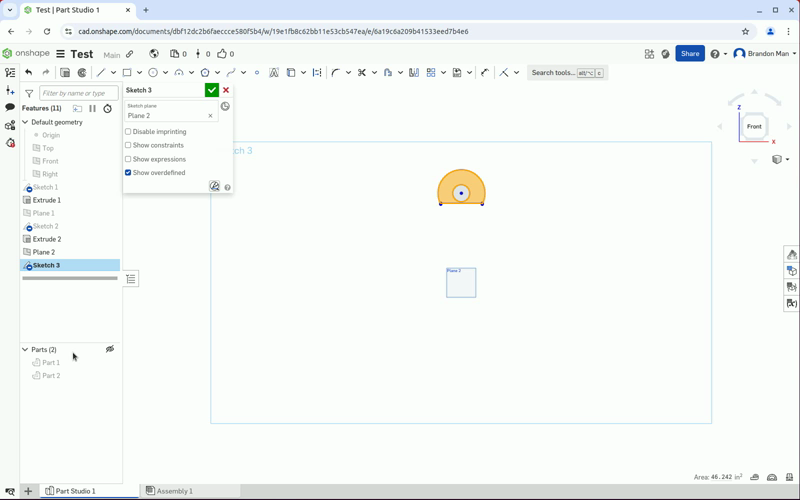
key(shift+e)
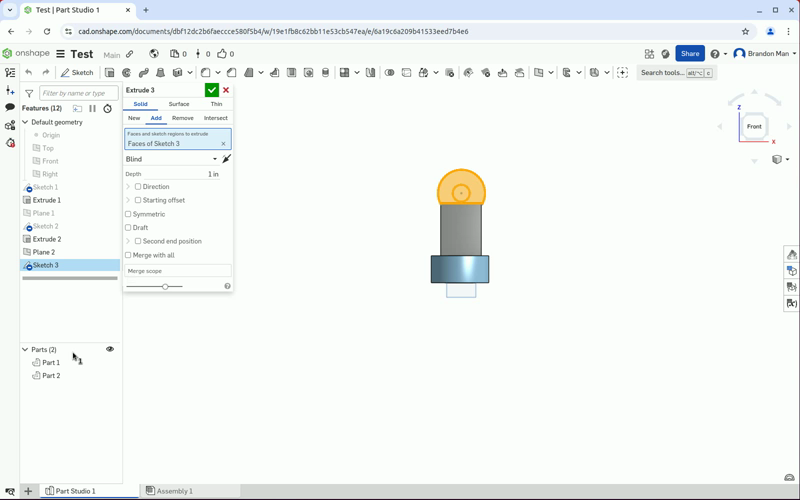
mouse_move(143, 106)
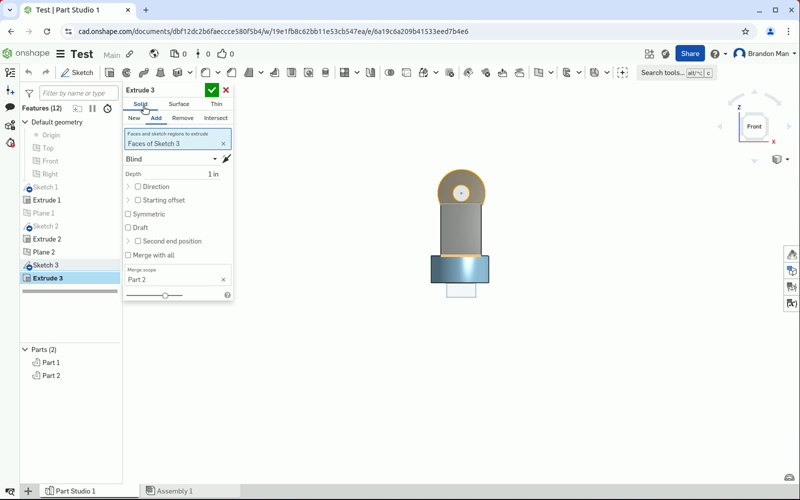
click(143, 106)
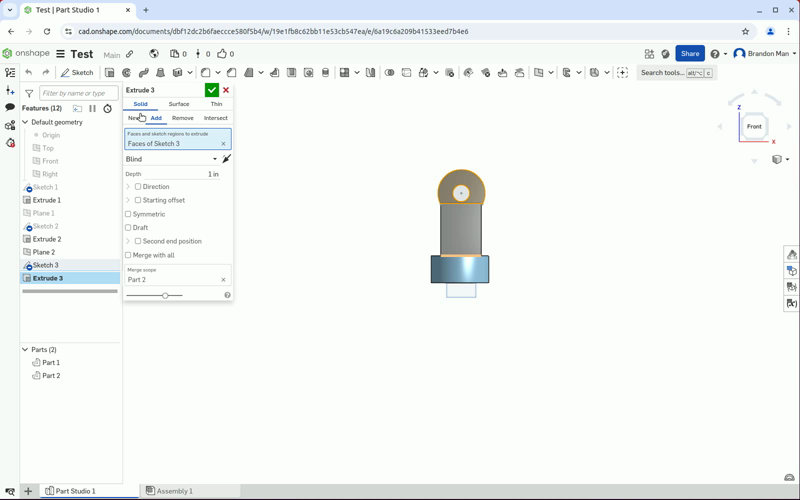
mouse_move(137, 120)
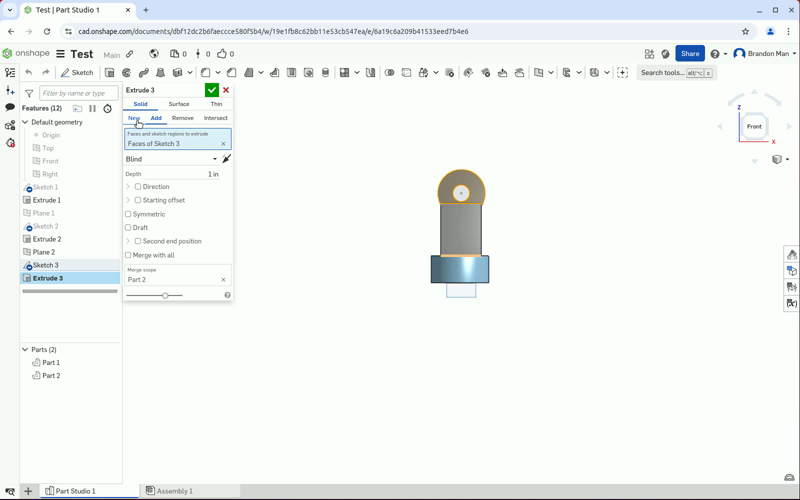
click(137, 120)
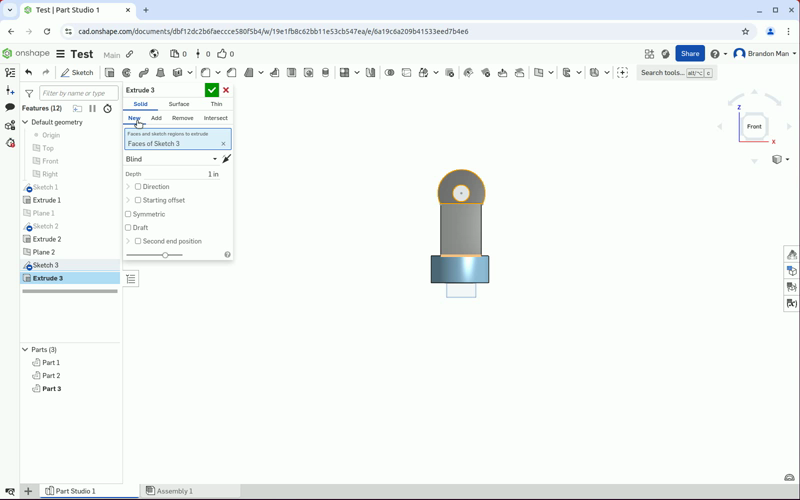
key(tab, 4)
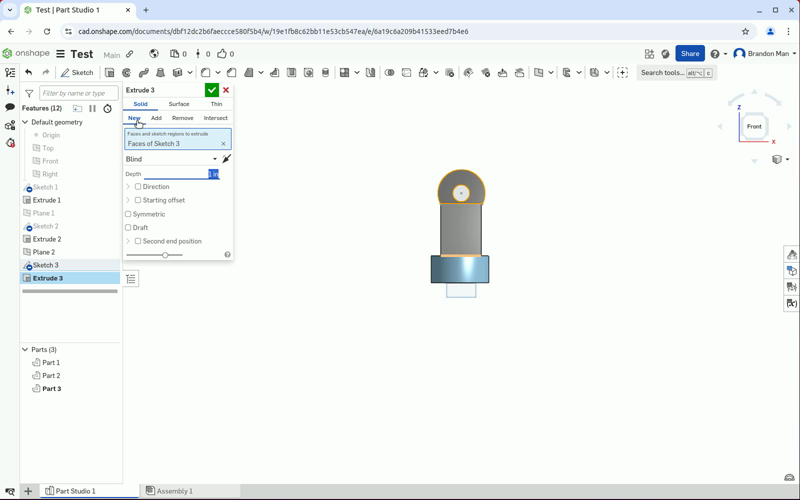
text(-18.053)
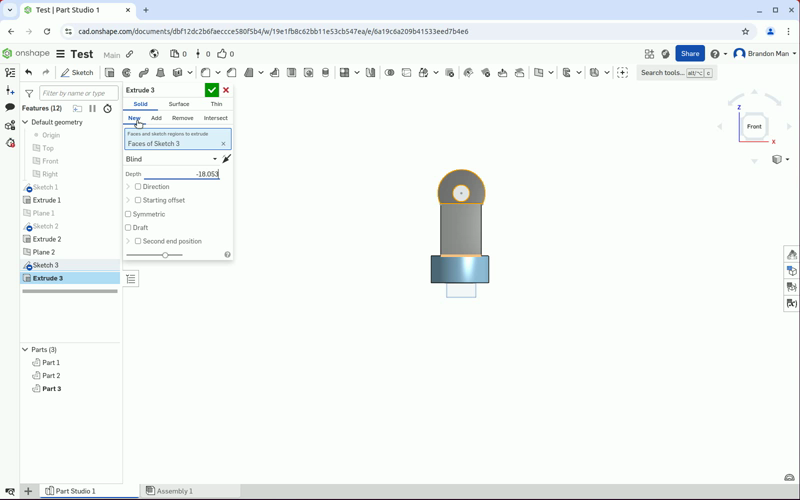
key(tab, 3)
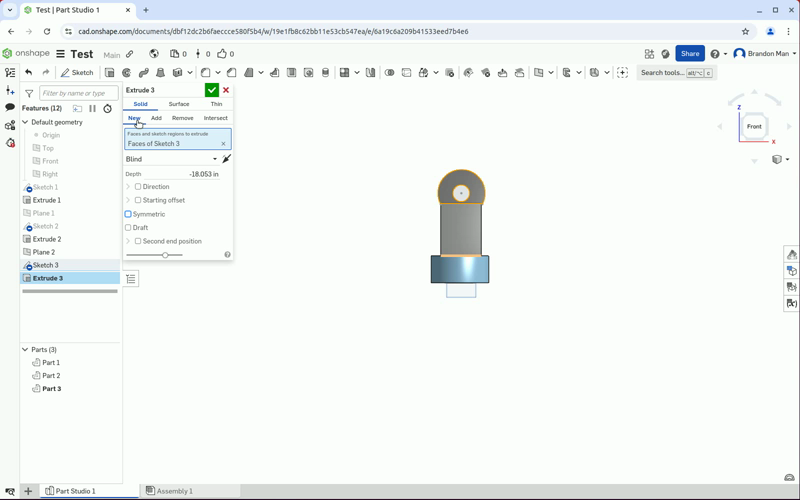
key(tab, 2)
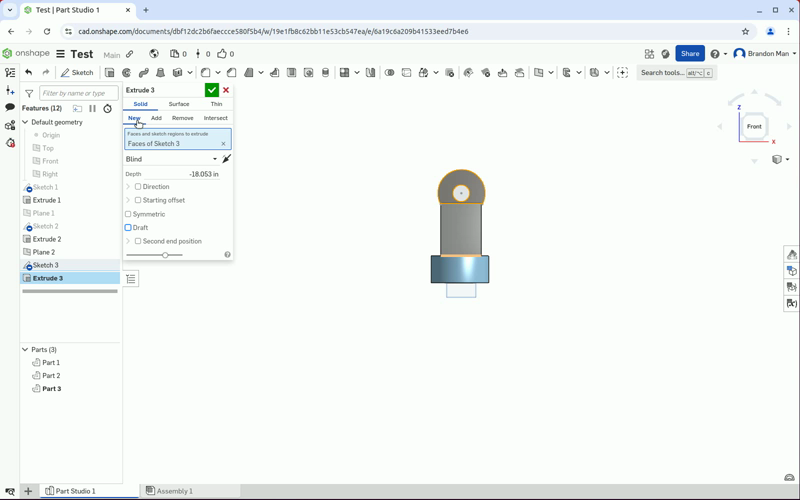
key(space)
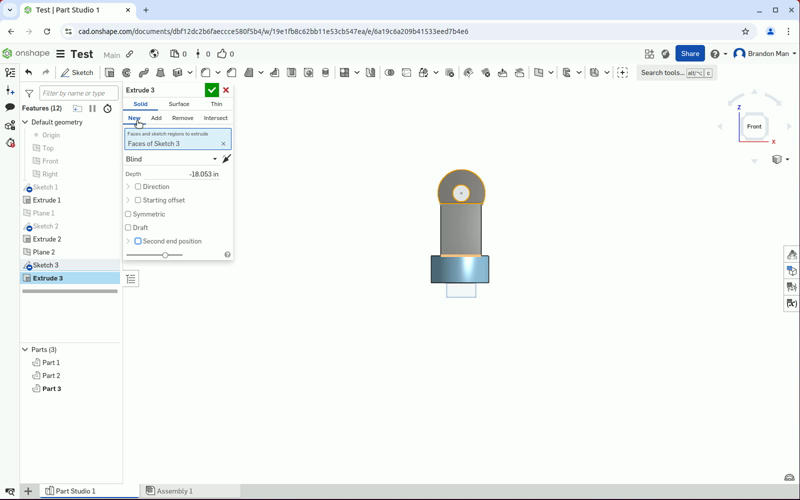
key(tab, 3)
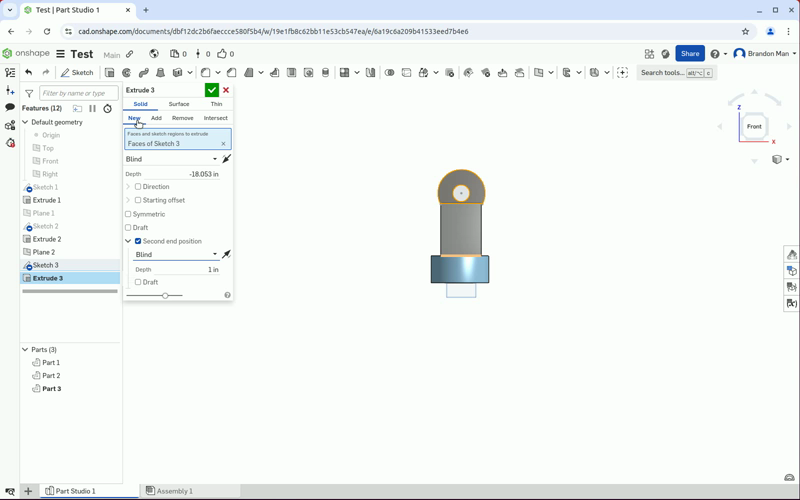
text(-0.241)
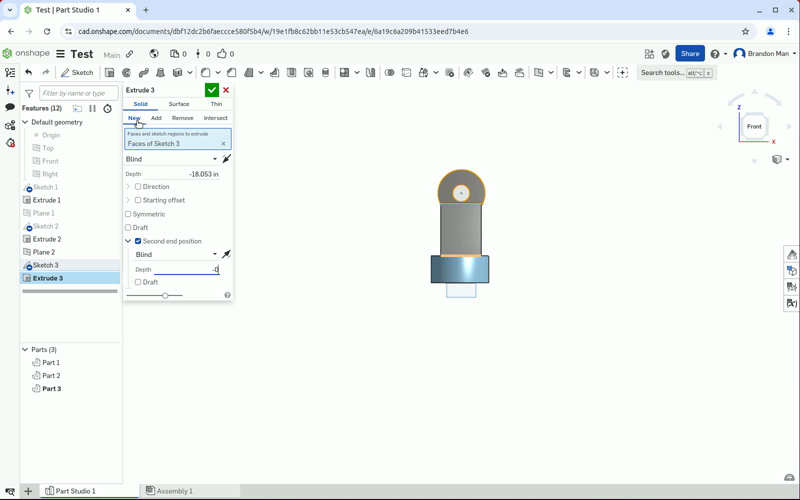
key(enter)
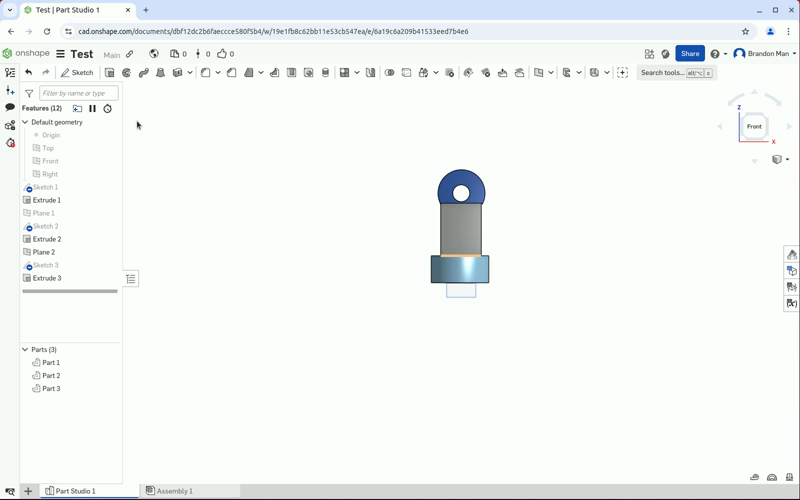
key(shift+h)
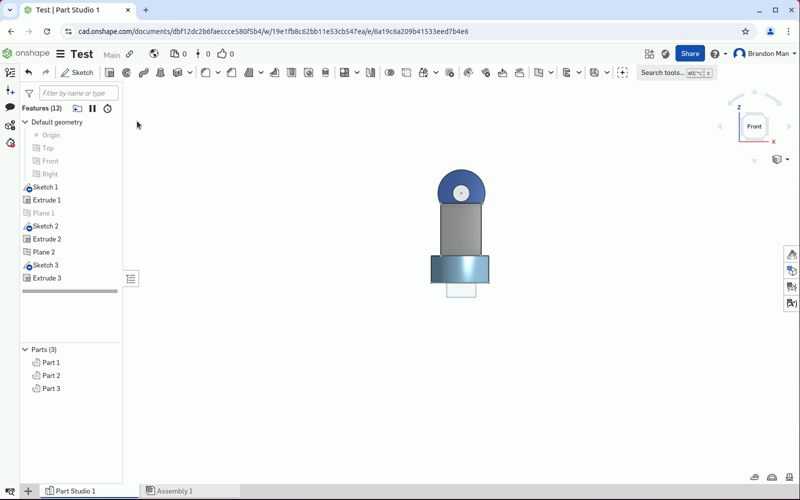
key(shift+h)
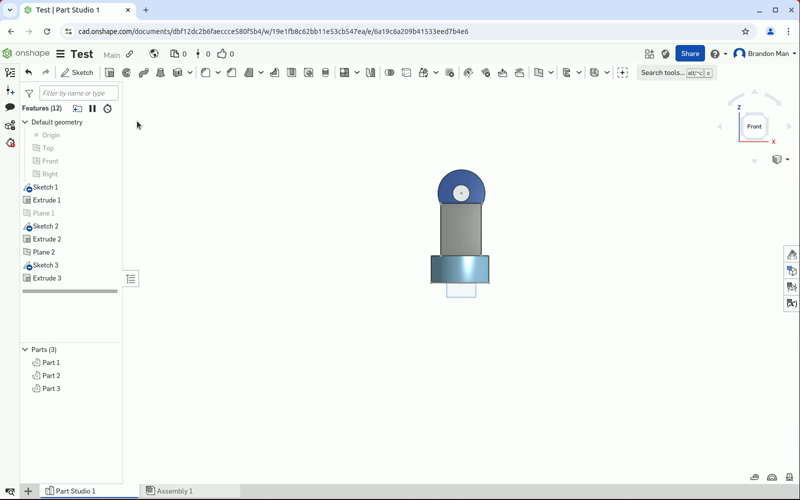
key(shift+7)
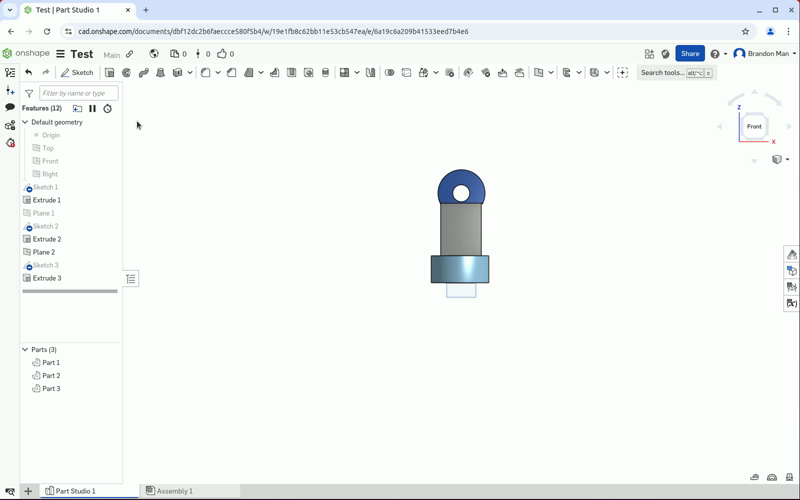
key(left, 2)
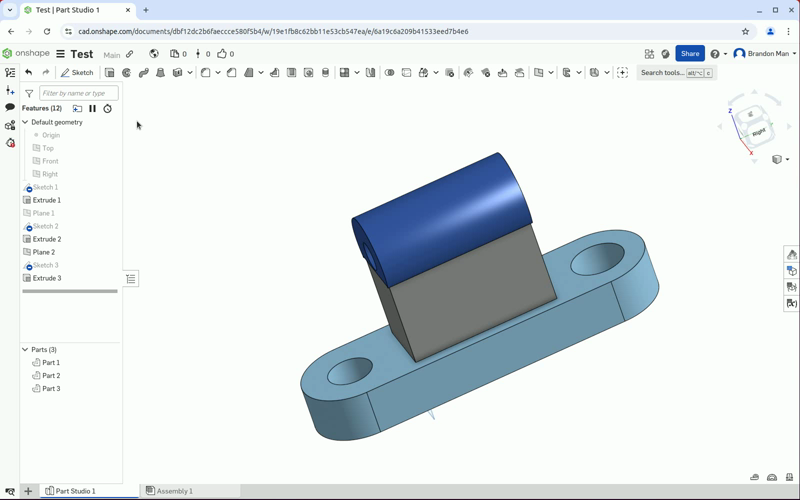
key(down, 2)
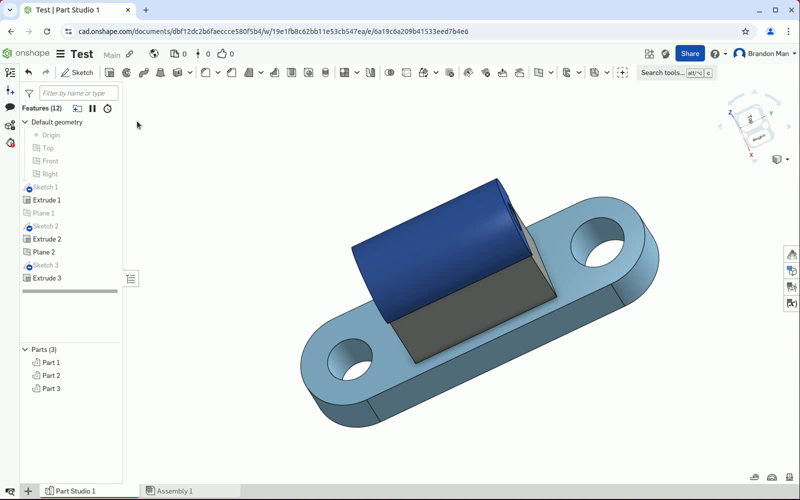
key(up, 2)
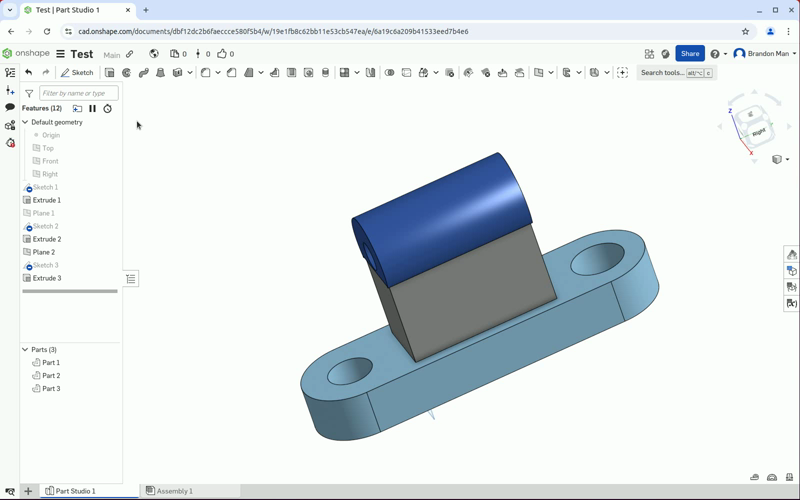
key(right, 2)
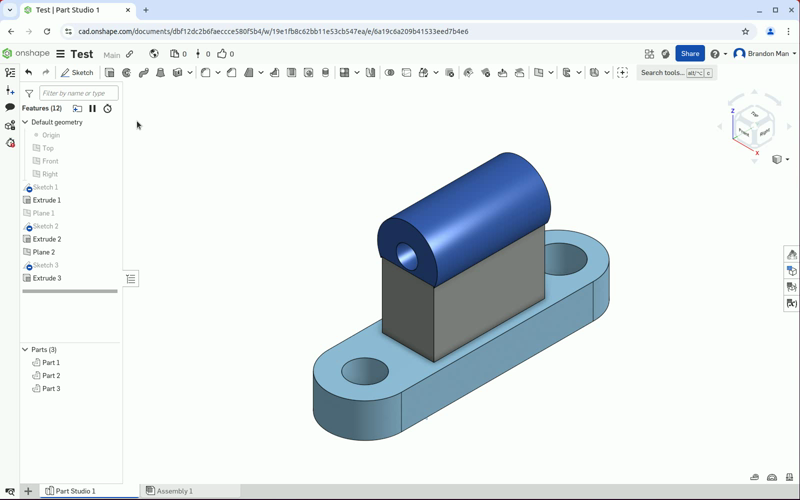
mouse_move(73, 189)
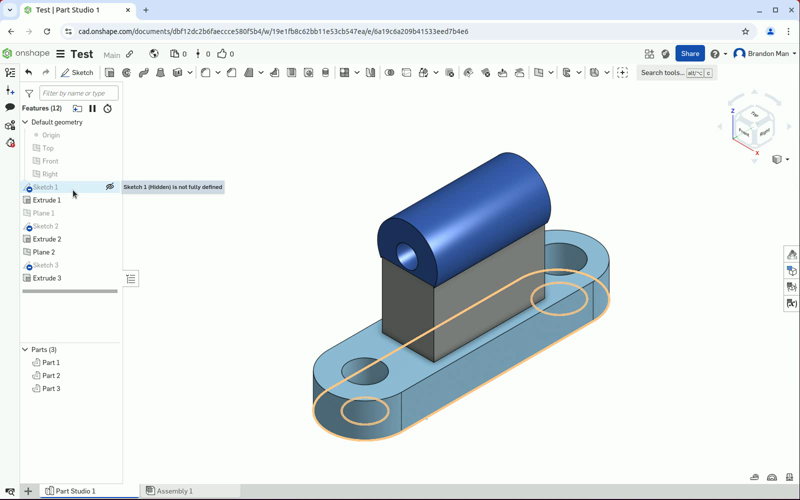
click(73, 189)